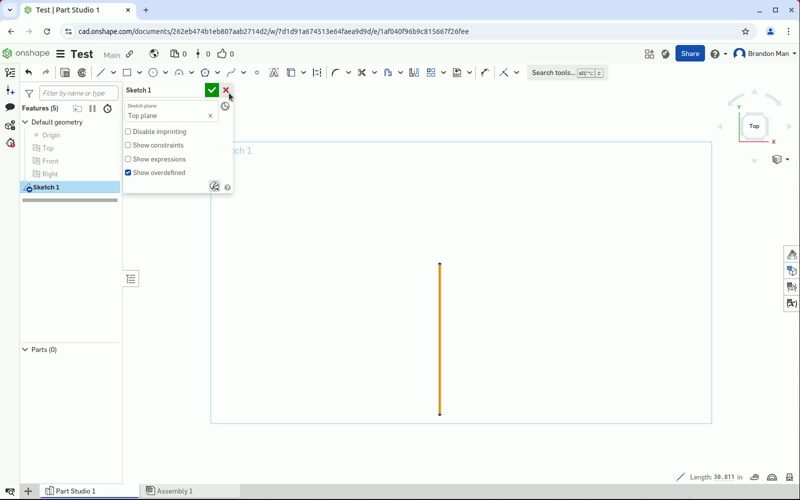
key(shift+h)
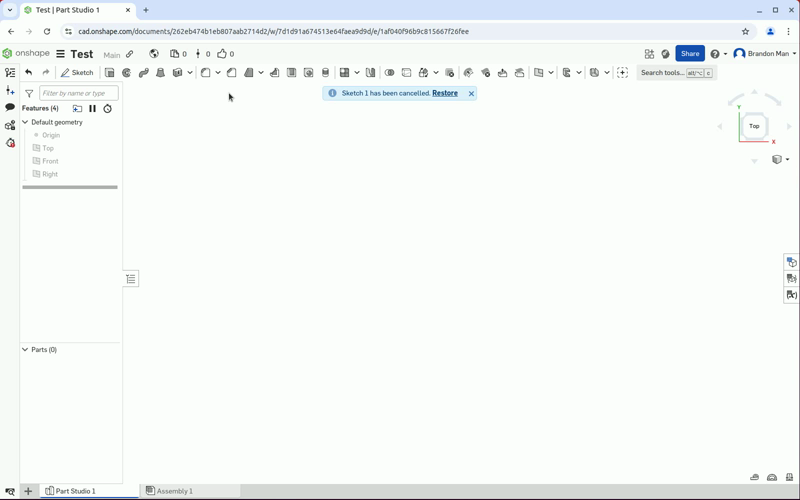
mouse_move(73, 352)
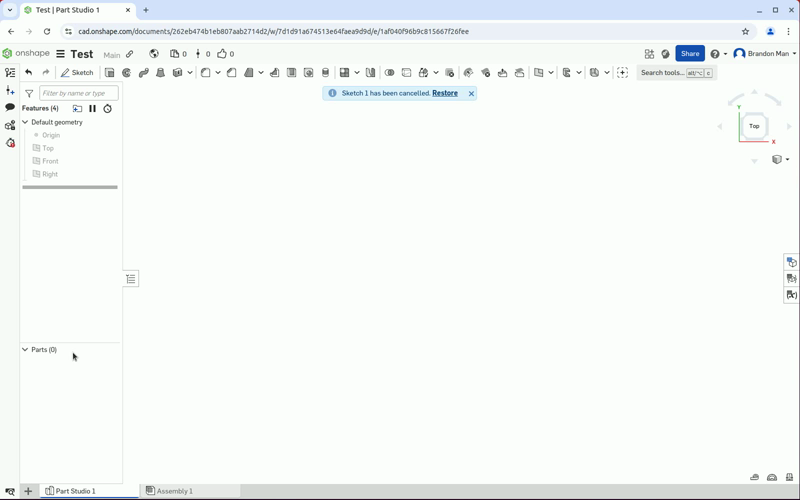
key(y)
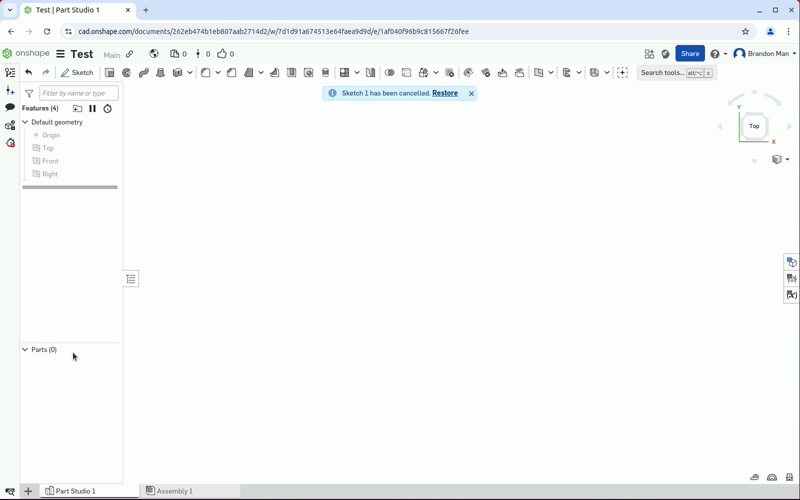
key(shift+p)
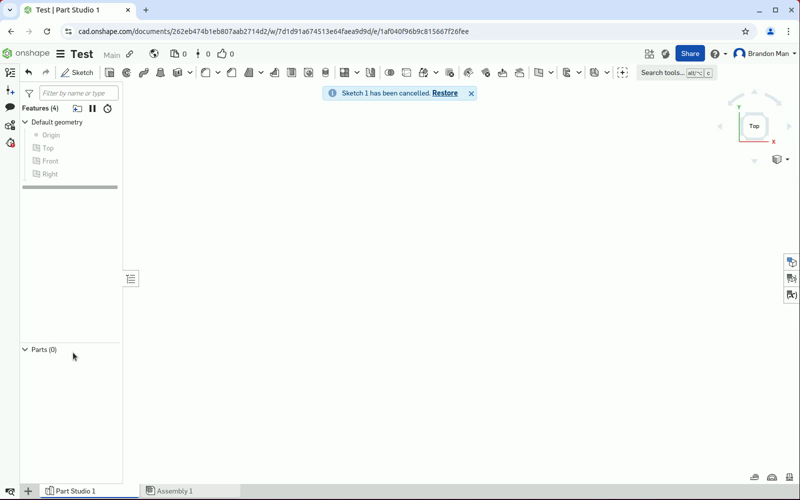
key(space)
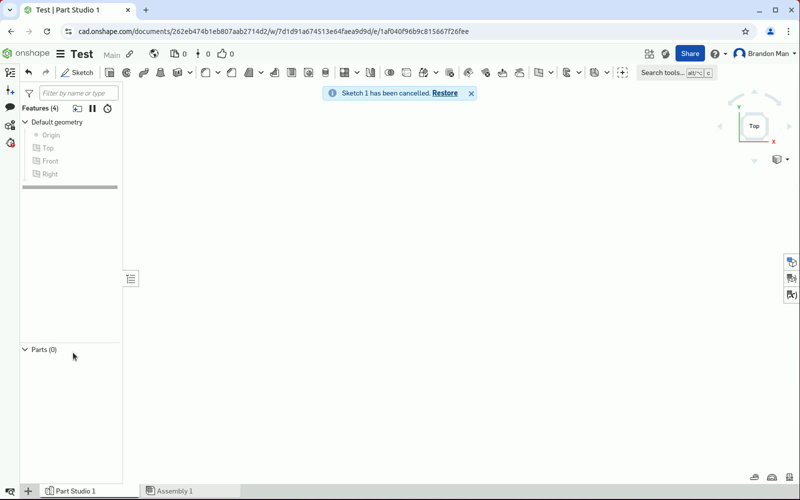
key_down(shift)
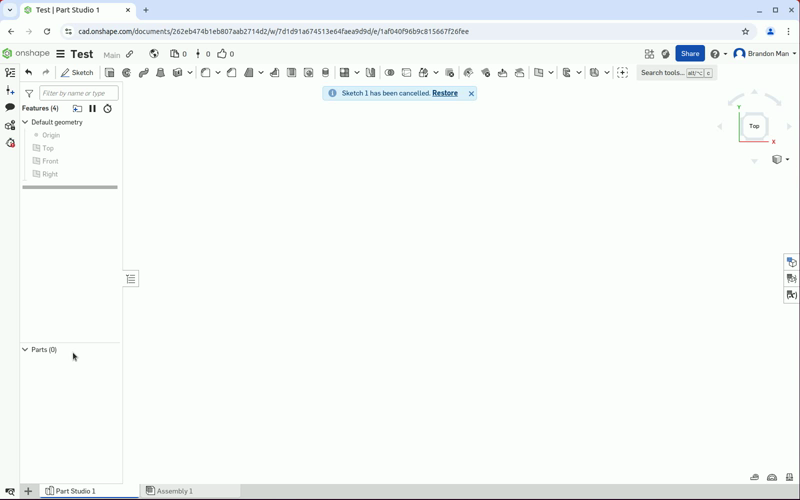
key(up)
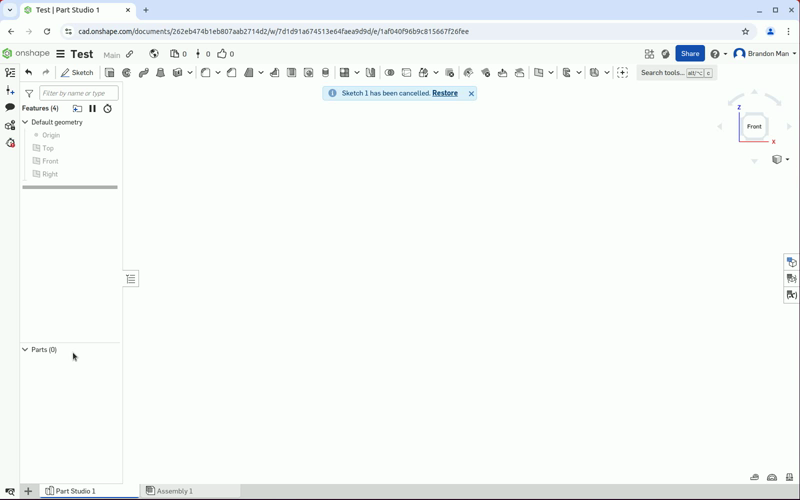
key_up(shift)
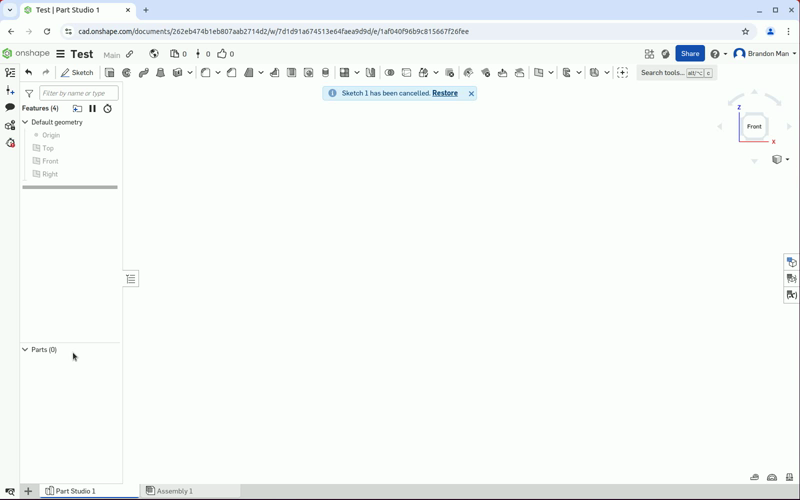
mouse_move(73, 352)
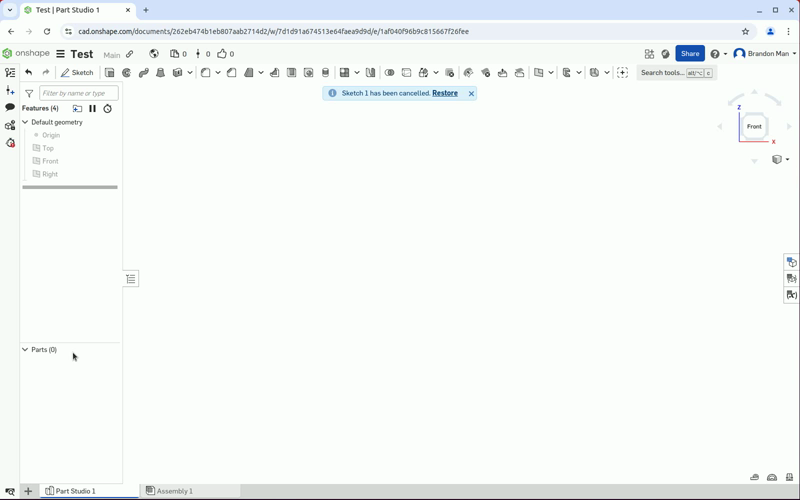
key(shift+y)
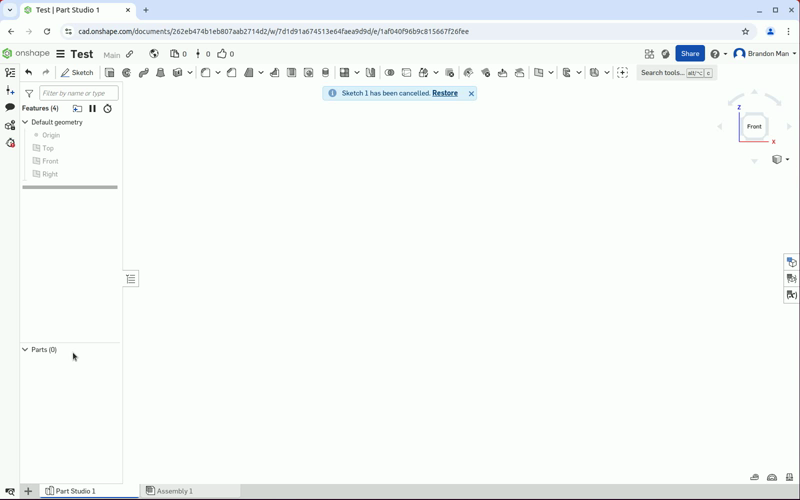
key(shift+s)
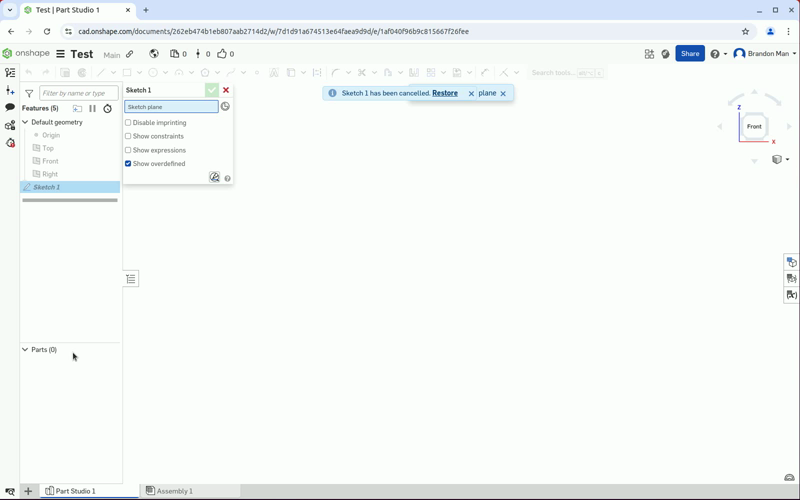
mouse_move(73, 163)
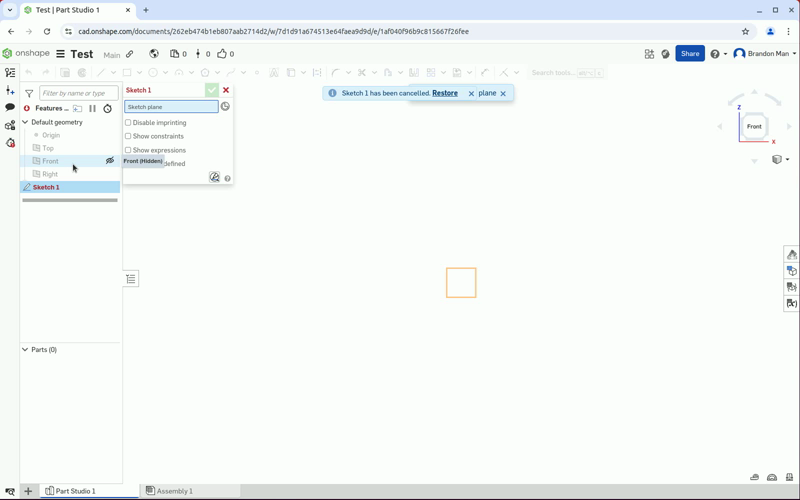
click(73, 163)
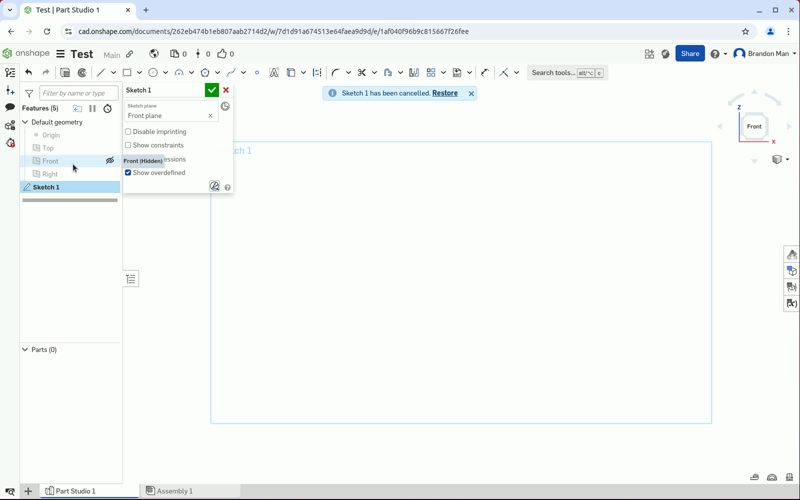
mouse_move(73, 352)
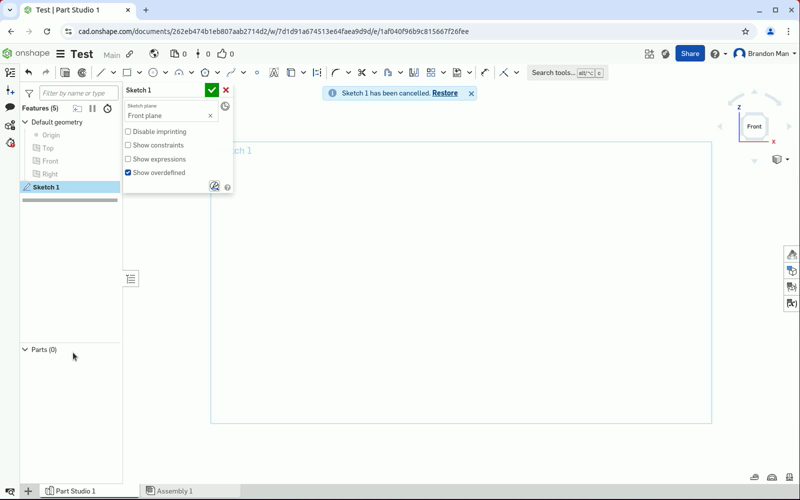
key(y)
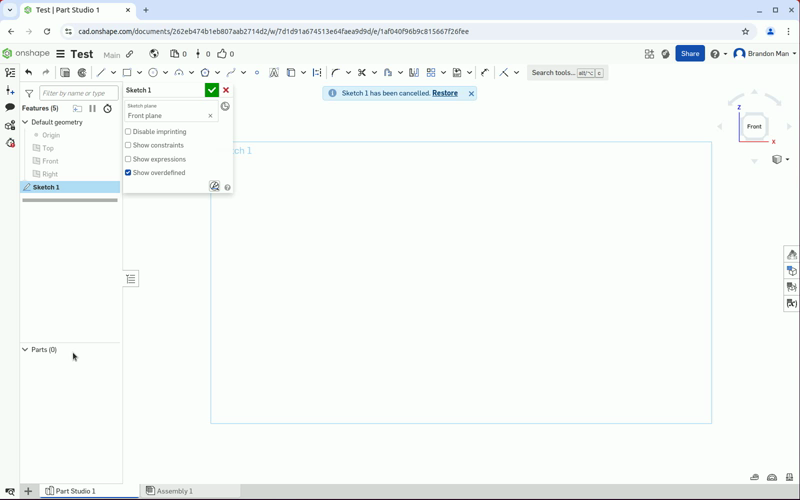
key(l)
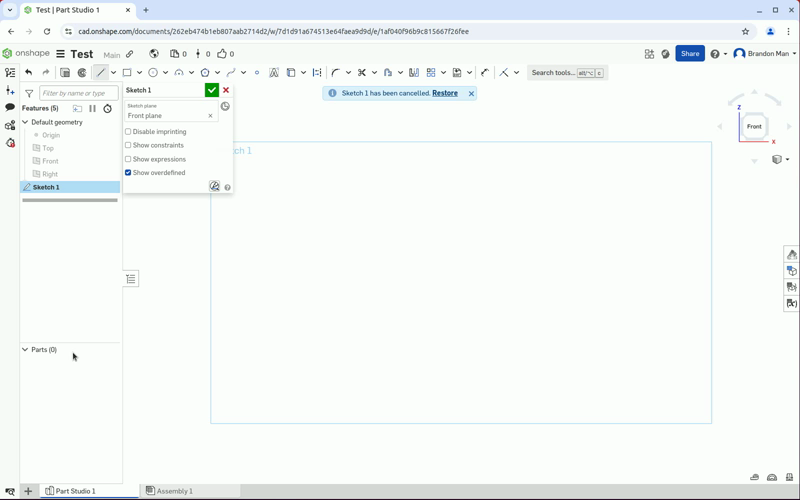
key_down(shift)
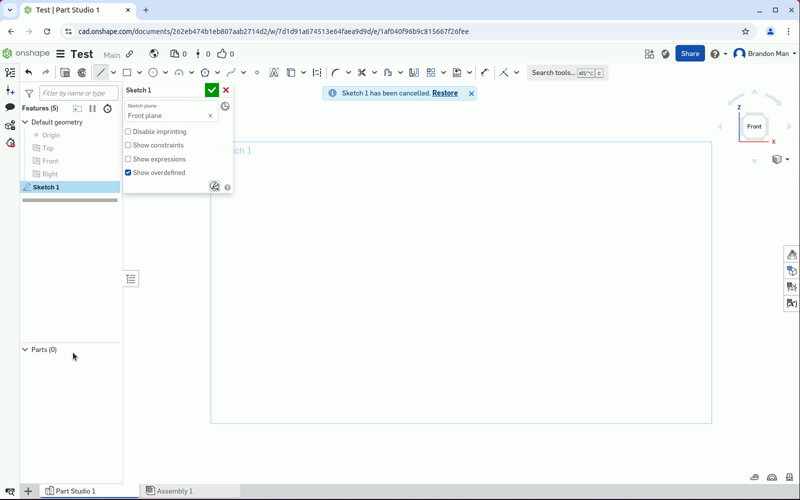
mouse_move(460, 282)
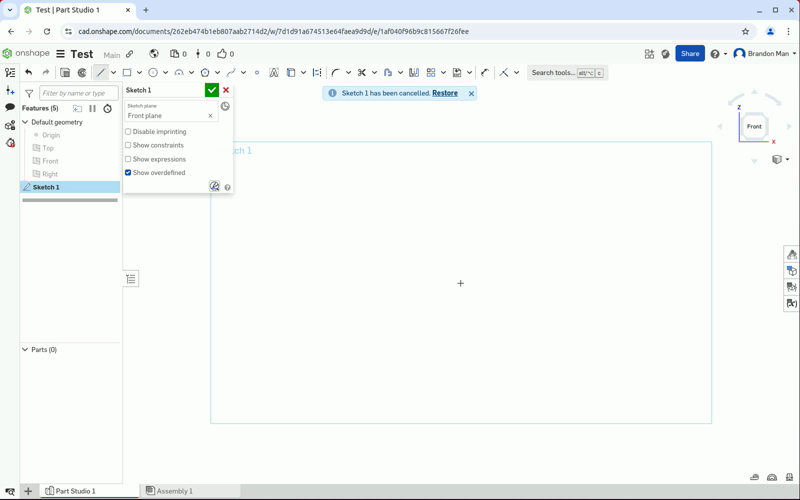
click(460, 282)
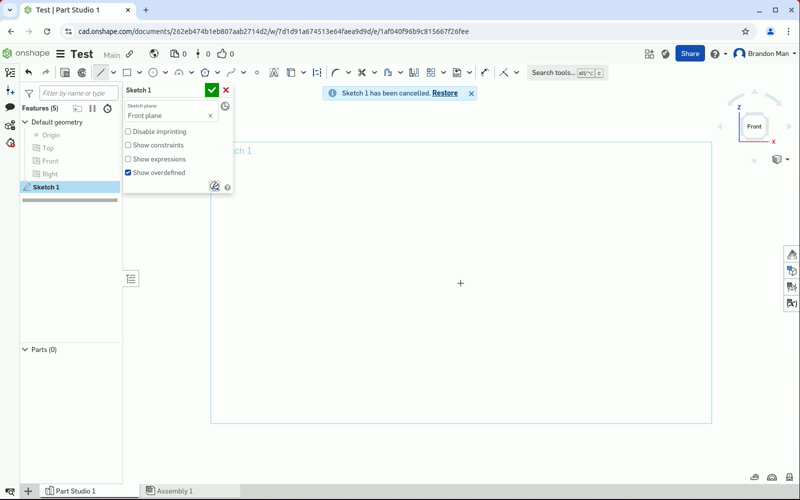
key_up(shift)
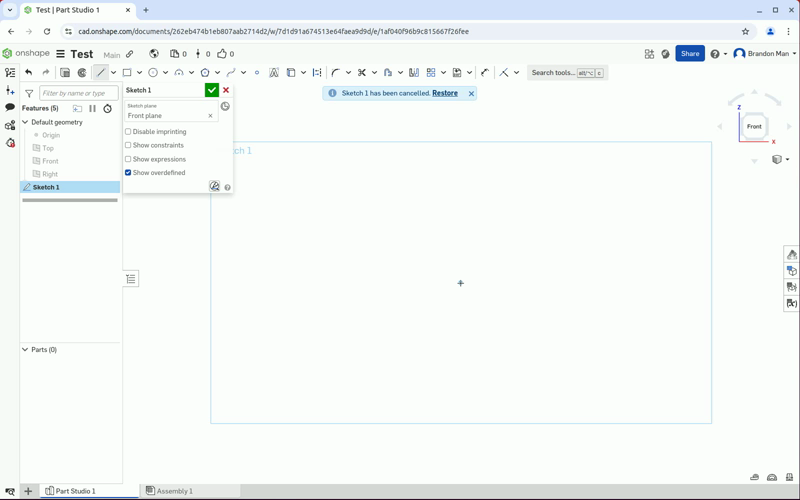
key_down(shift)
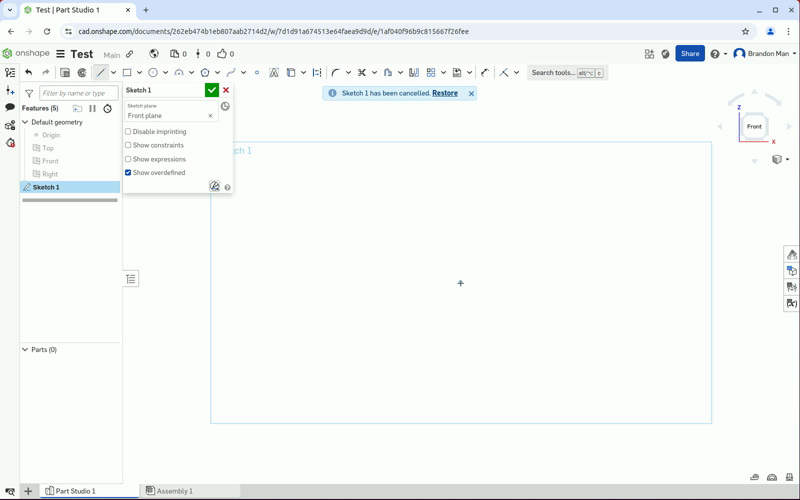
mouse_move(573, 282)
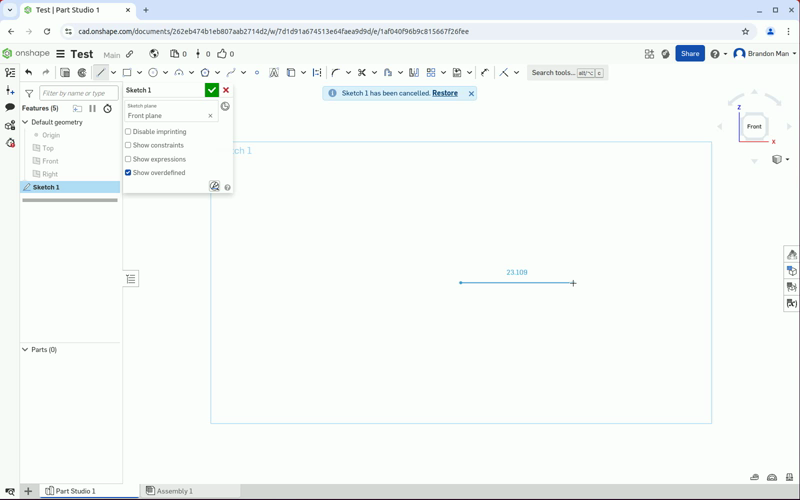
click(573, 282)
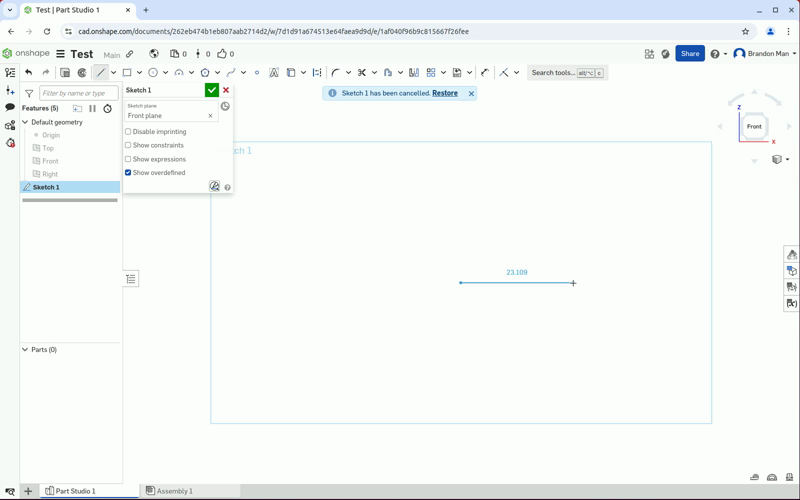
key_up(shift)
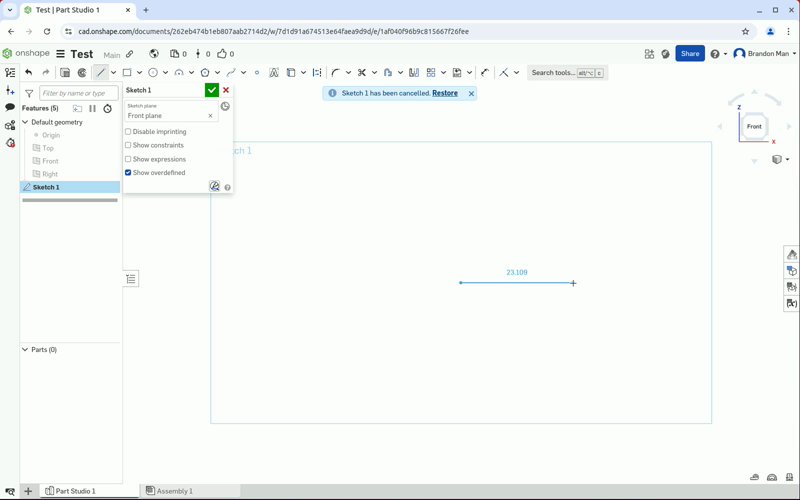
key_down(shift)
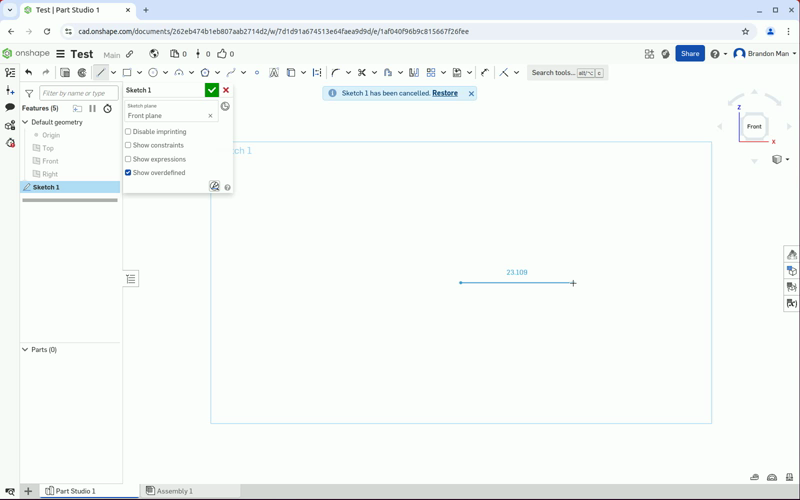
mouse_move(589, 282)
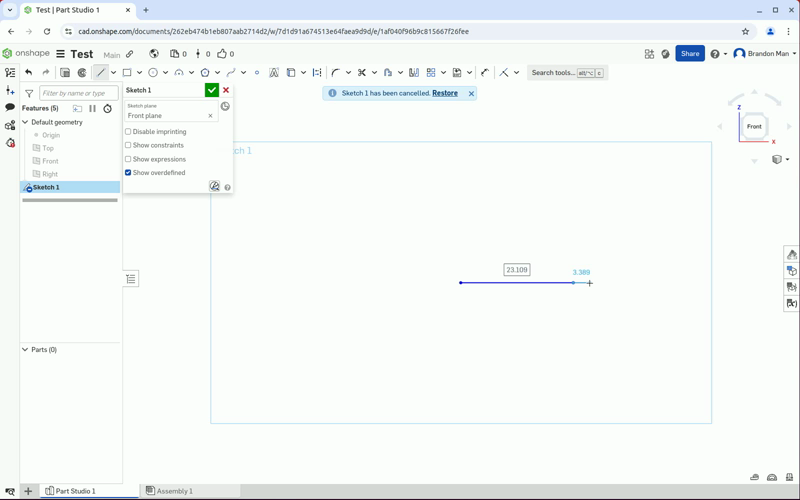
mouse_move(573, 271)
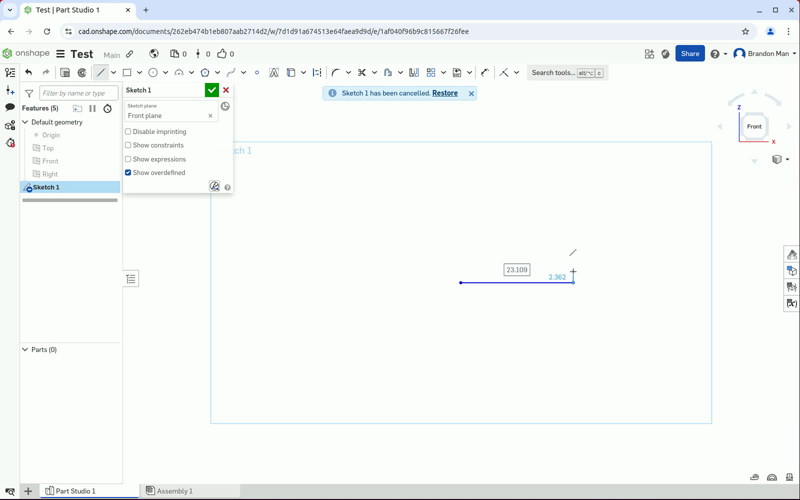
click(573, 271)
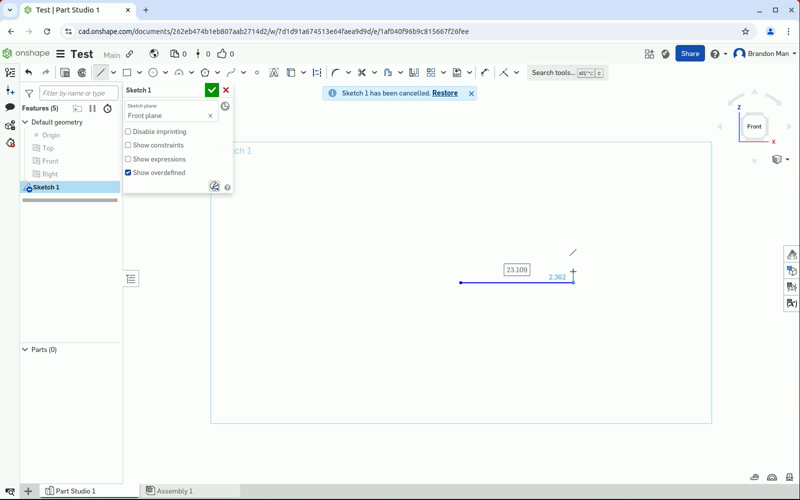
key_up(shift)
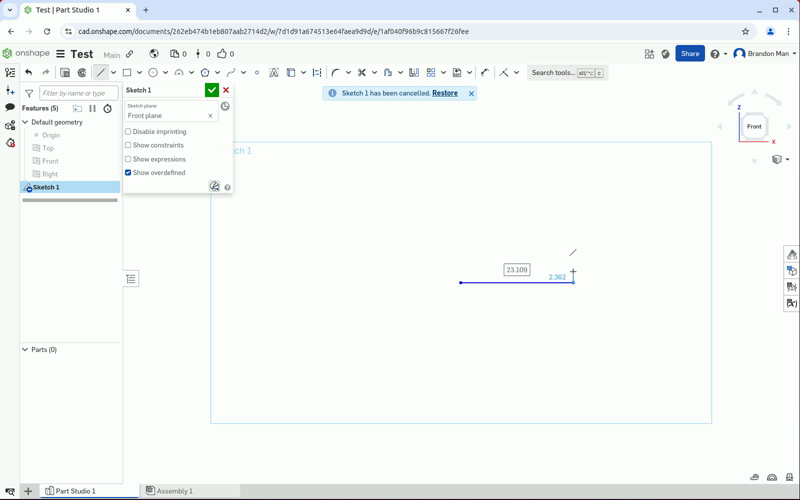
key(esc)
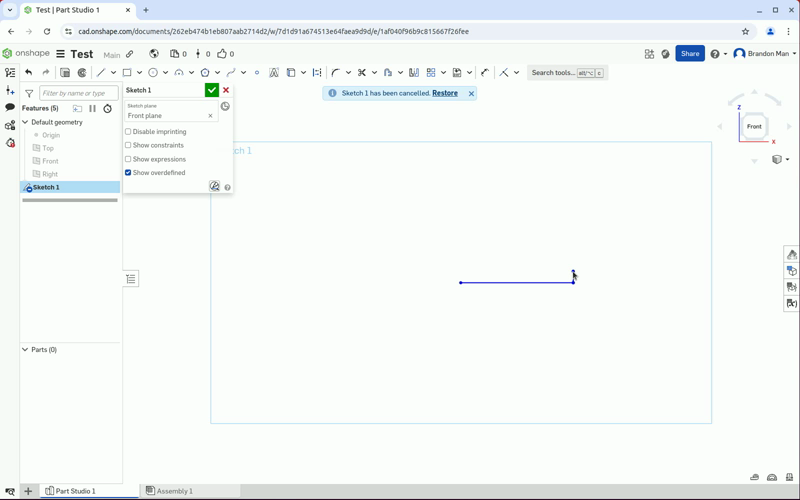
key(a)
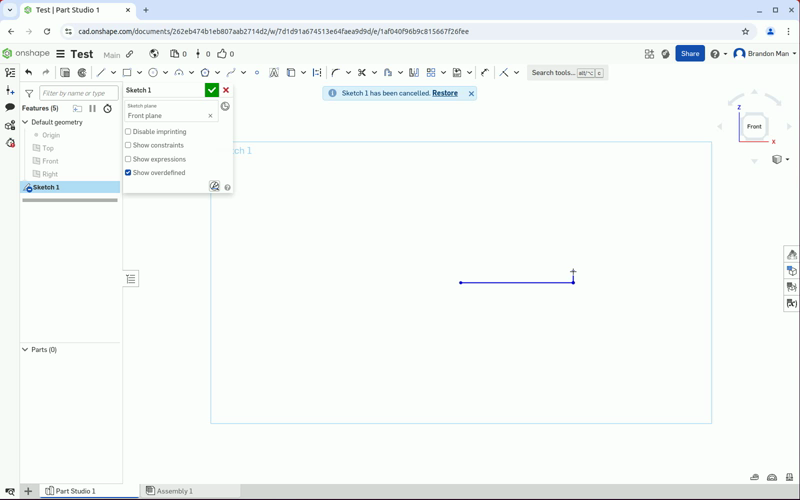
mouse_move(573, 271)
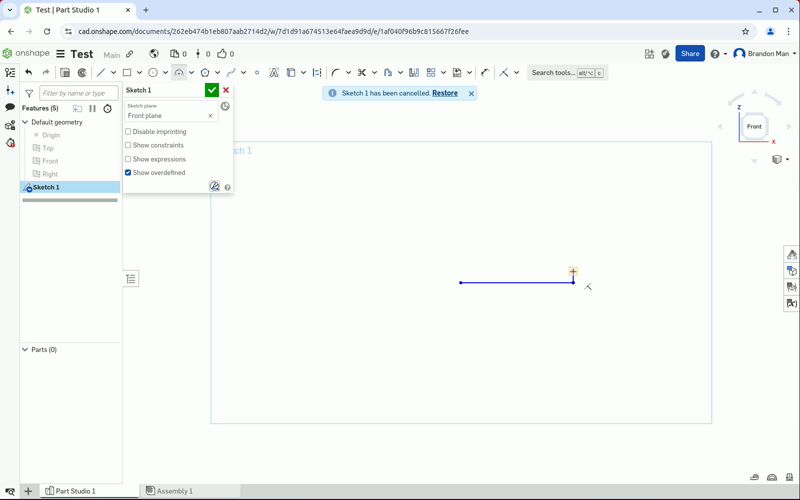
click(573, 271)
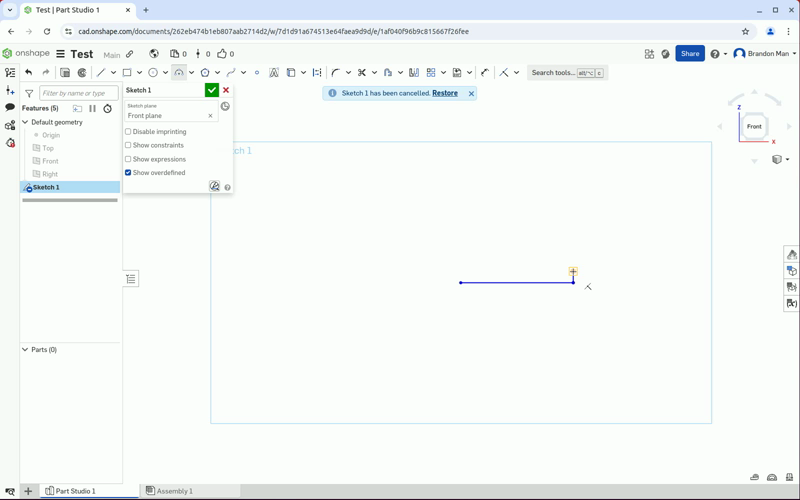
key_down(shift)
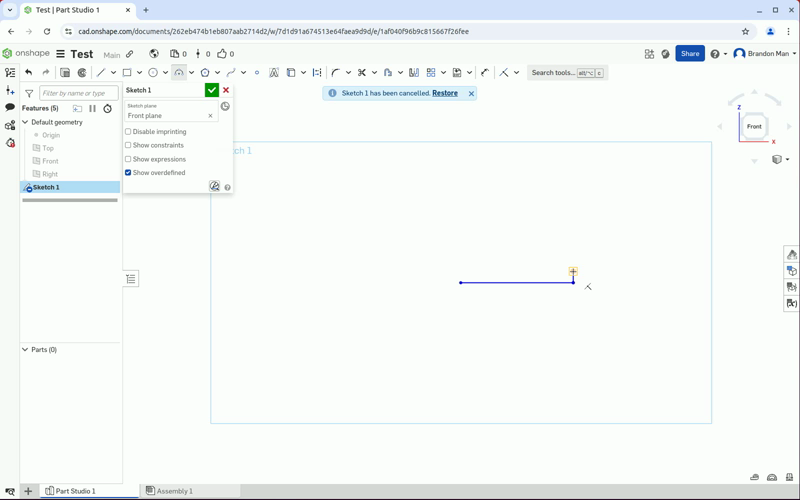
mouse_move(538, 248)
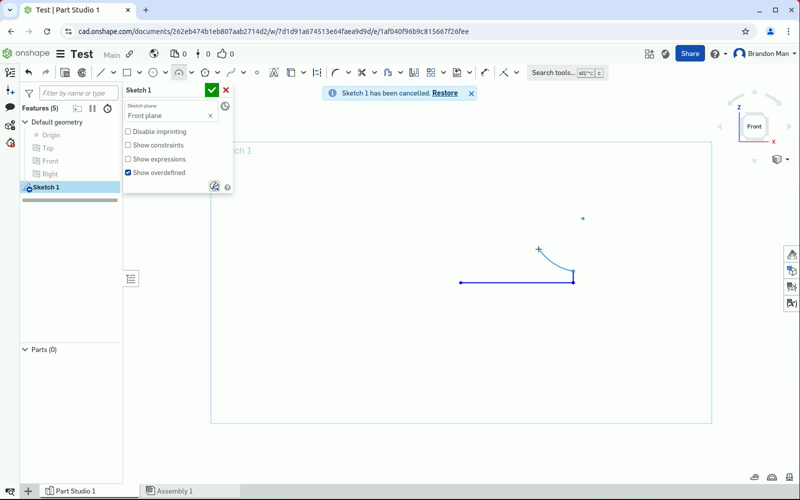
click(538, 248)
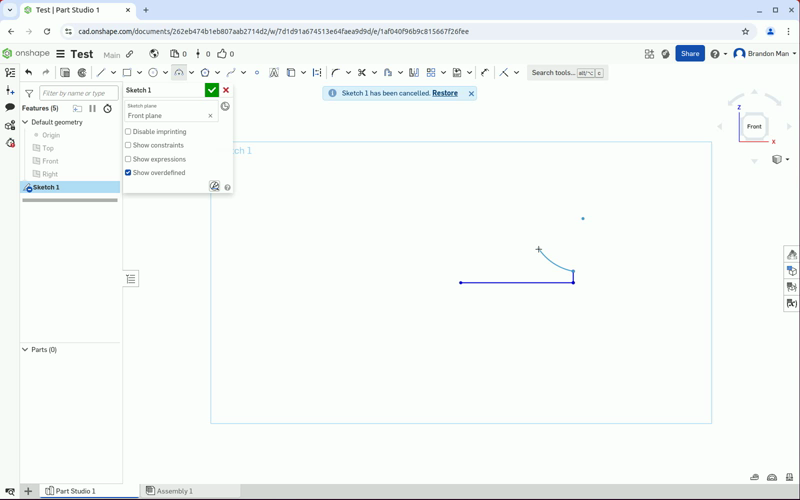
mouse_move(552, 265)
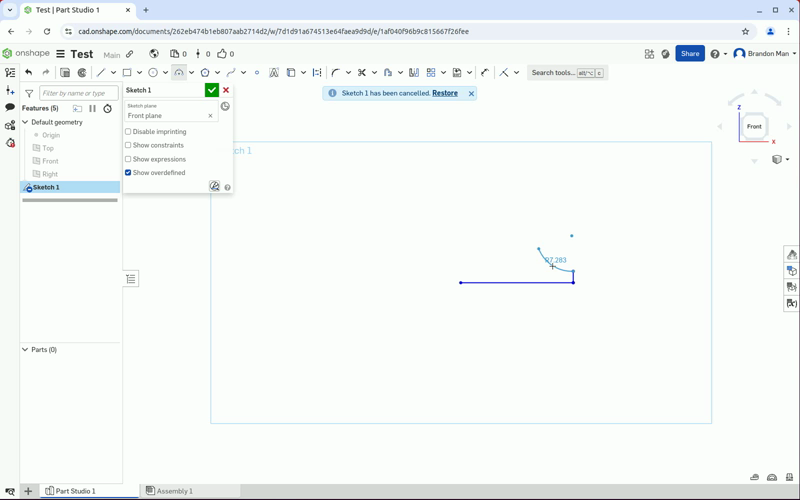
click(552, 265)
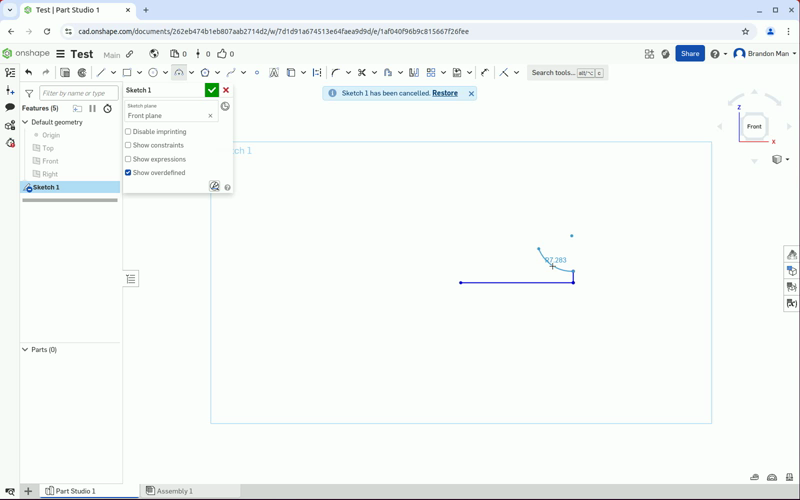
key_up(shift)
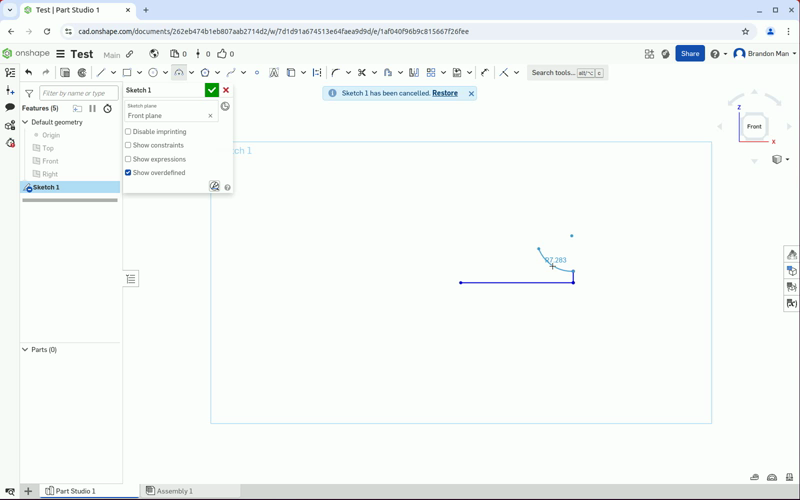
key(esc)
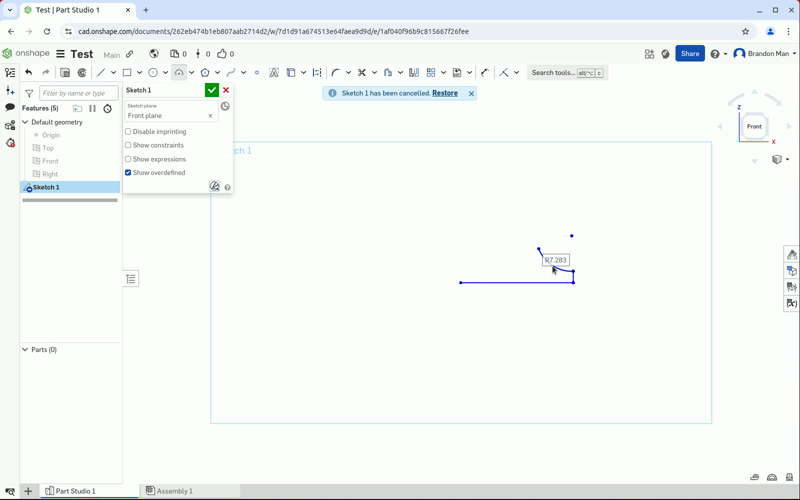
key(l)
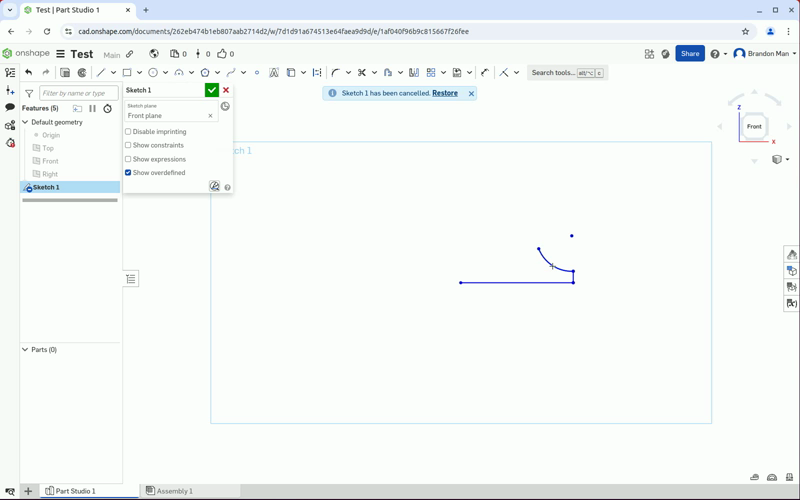
mouse_move(538, 248)
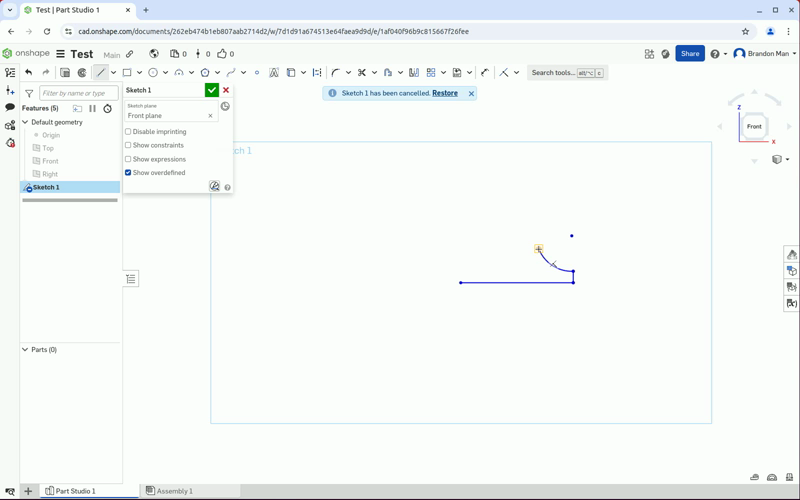
click(538, 248)
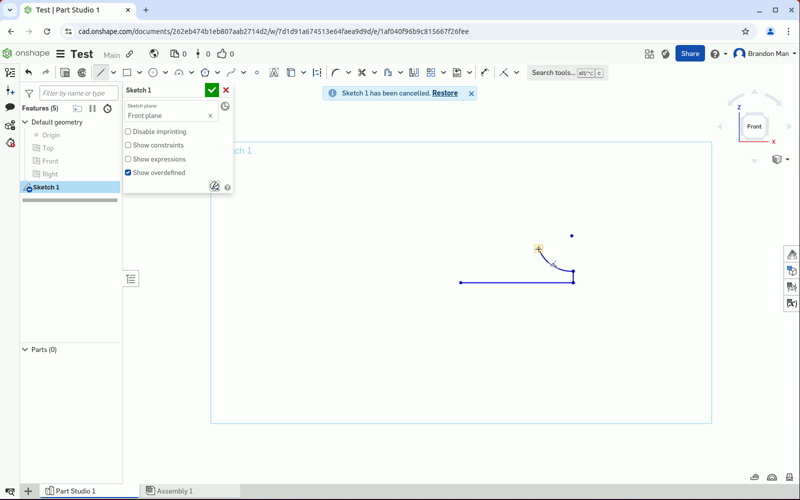
key_down(shift)
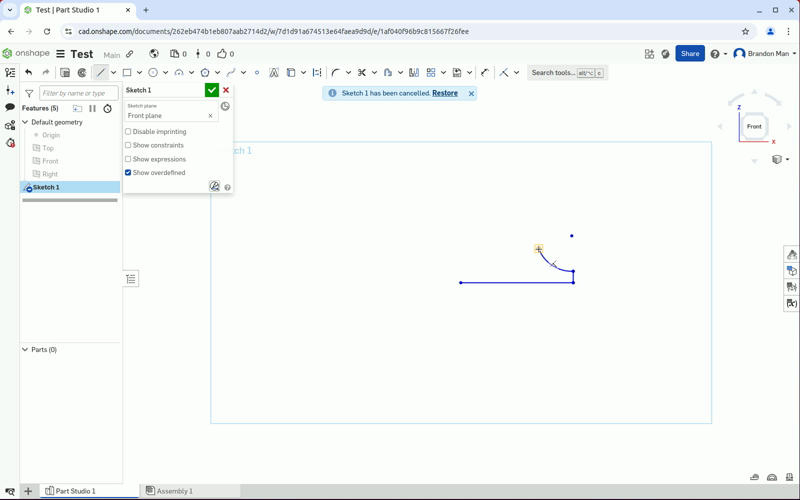
mouse_move(460, 248)
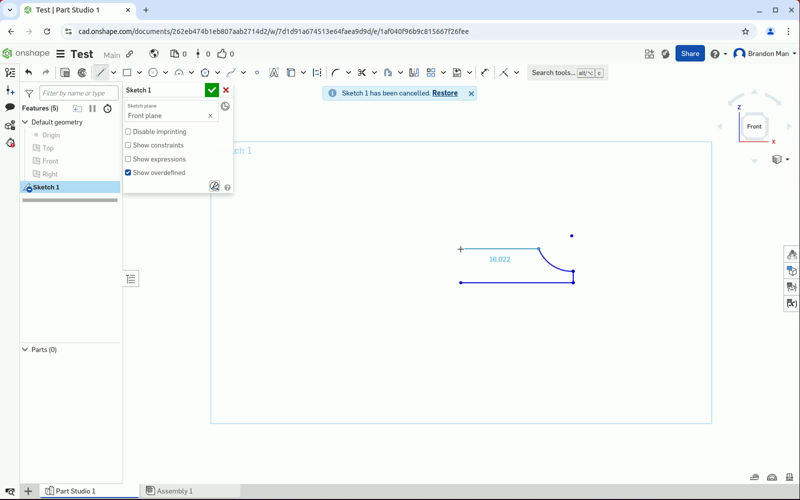
click(460, 248)
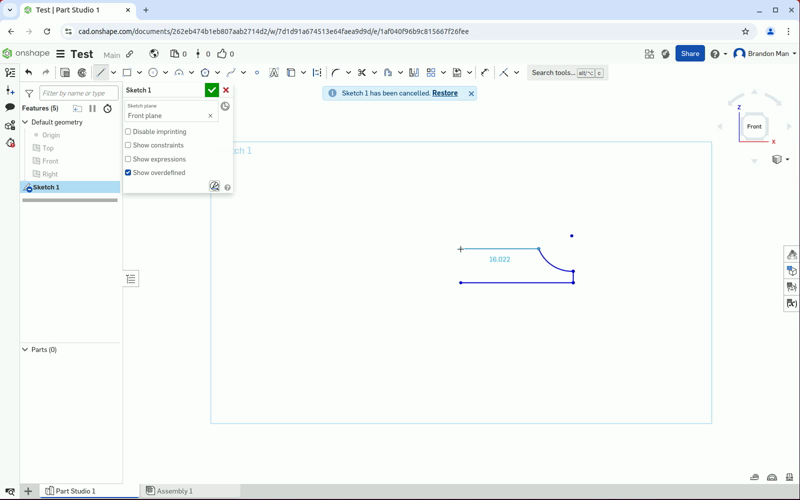
key_up(shift)
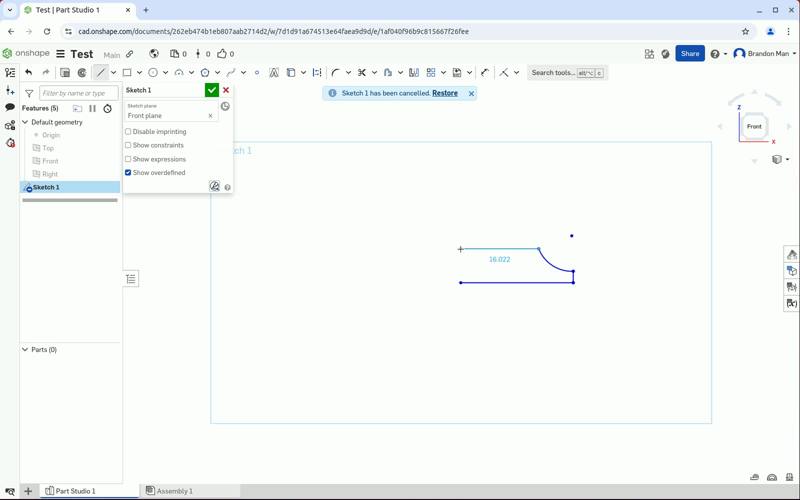
key_down(shift)
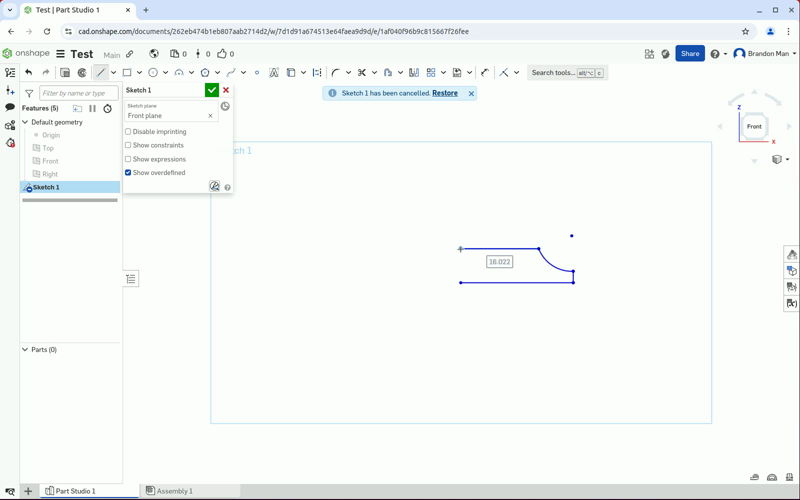
mouse_move(490, 248)
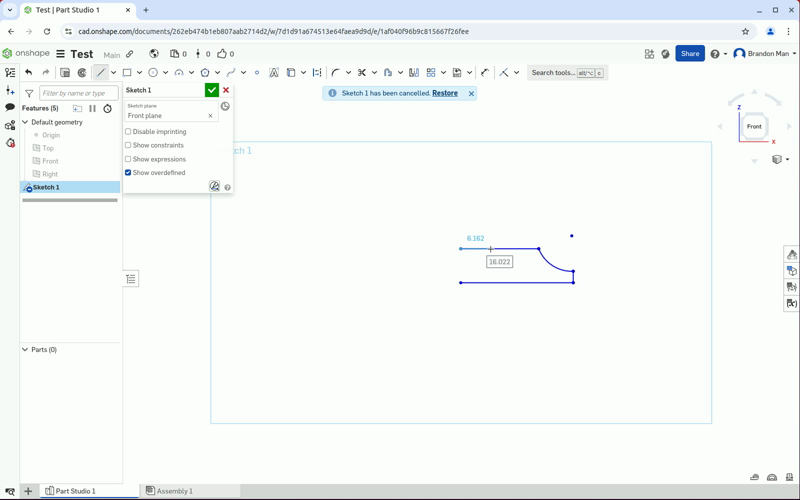
mouse_move(460, 258)
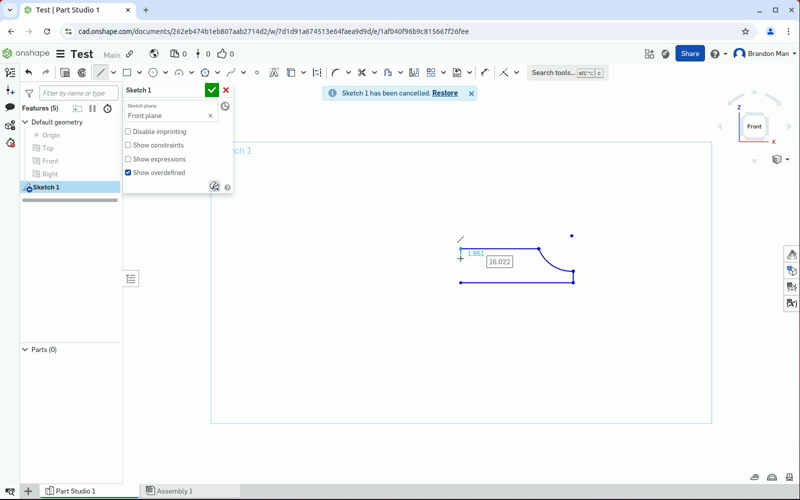
click(460, 258)
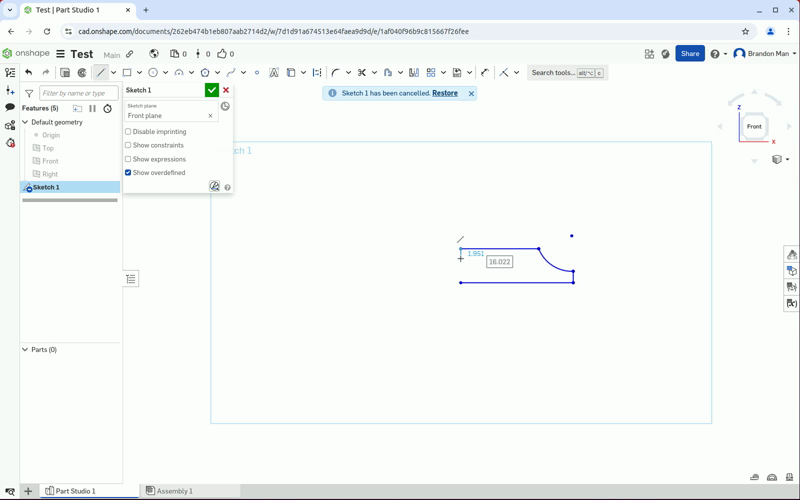
key_up(shift)
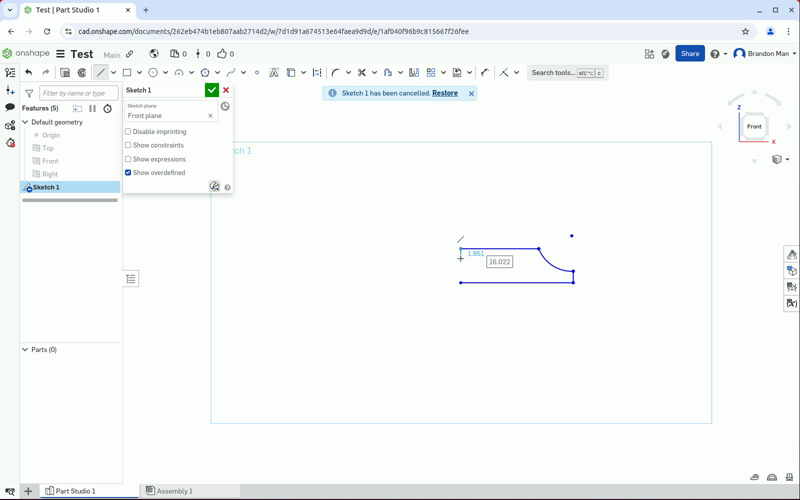
key(esc)
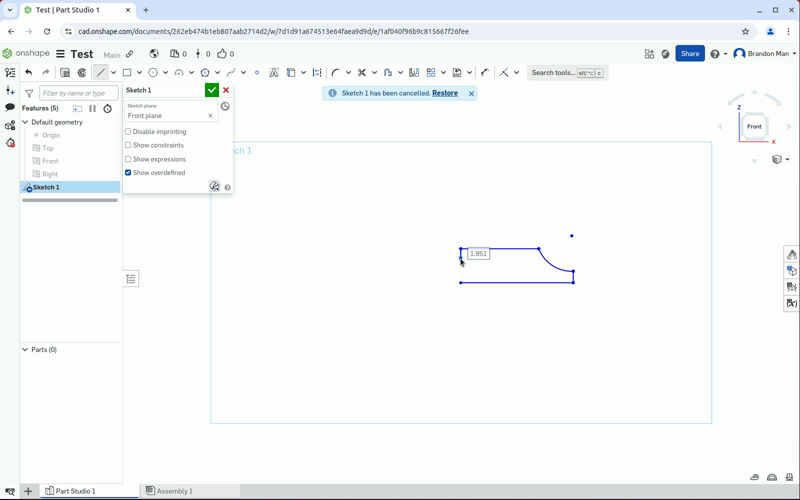
key(a)
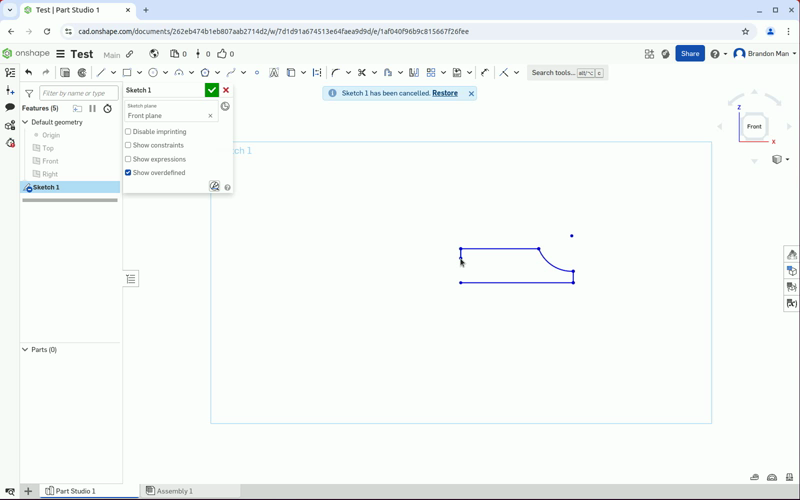
mouse_move(460, 258)
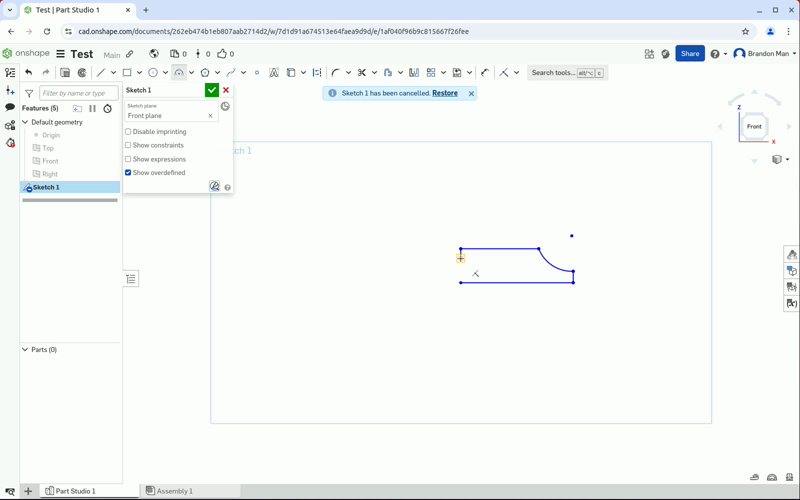
click(460, 258)
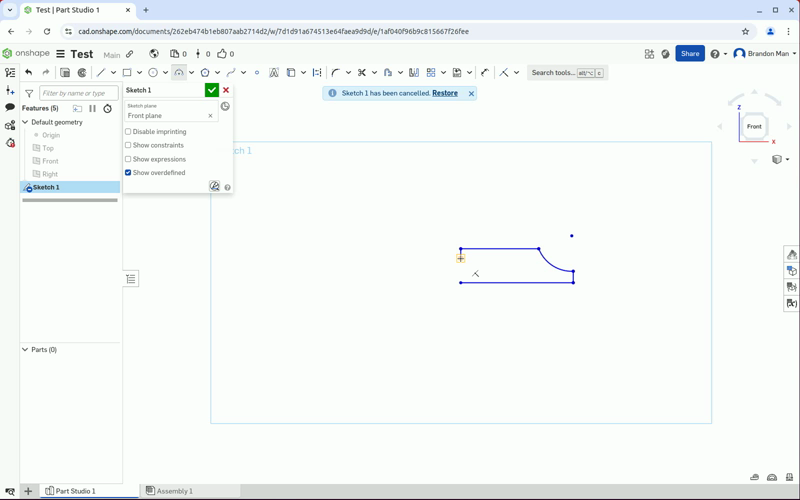
key_down(shift)
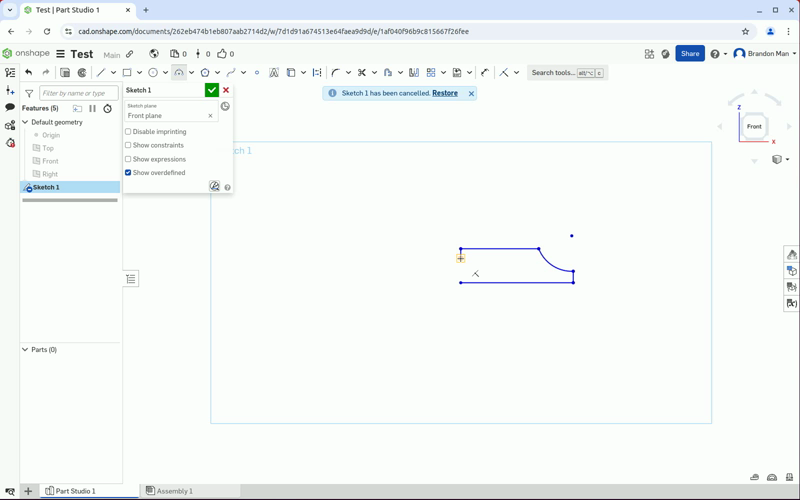
mouse_move(460, 273)
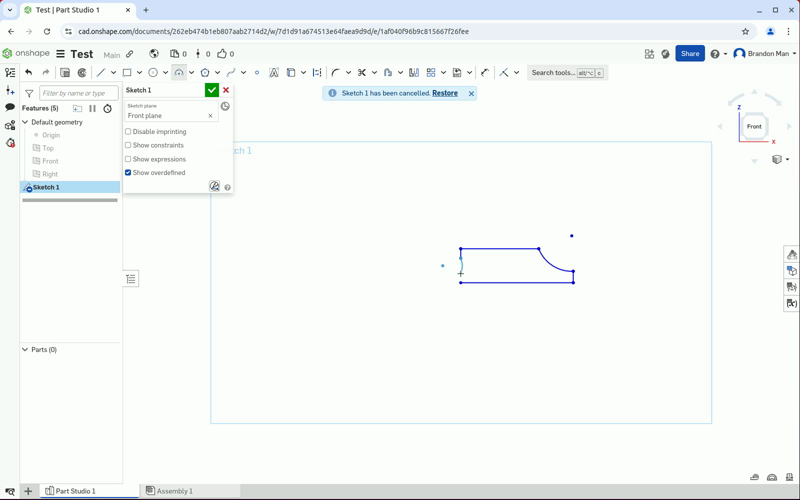
click(460, 273)
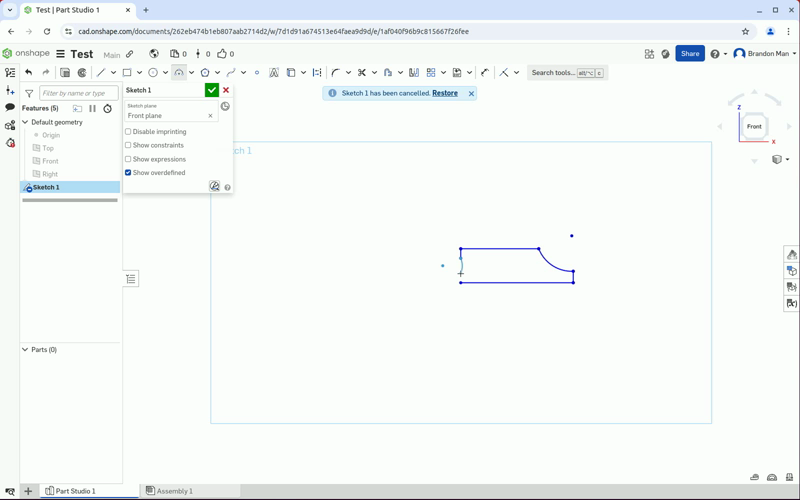
mouse_move(468, 265)
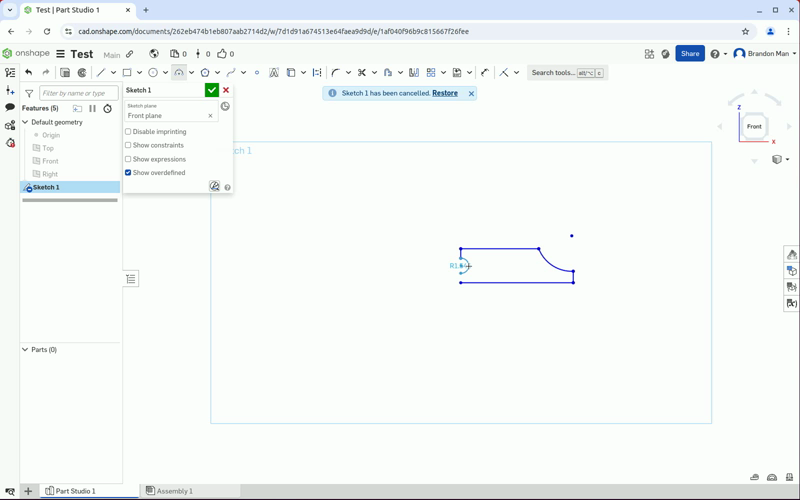
click(468, 265)
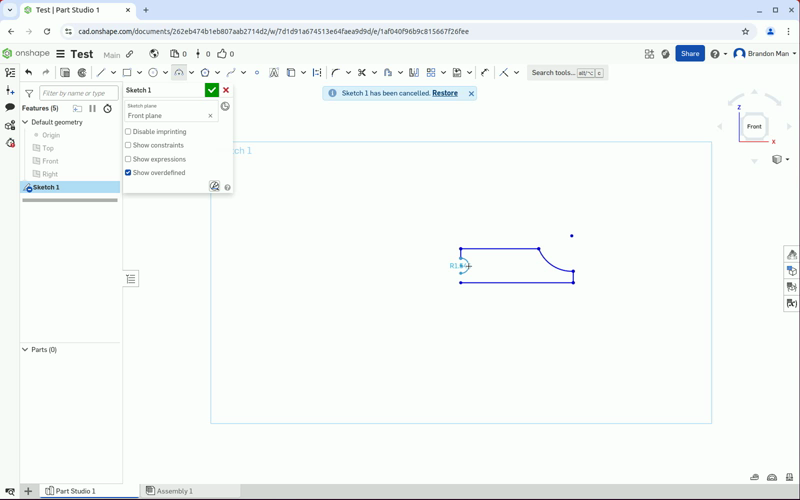
key_up(shift)
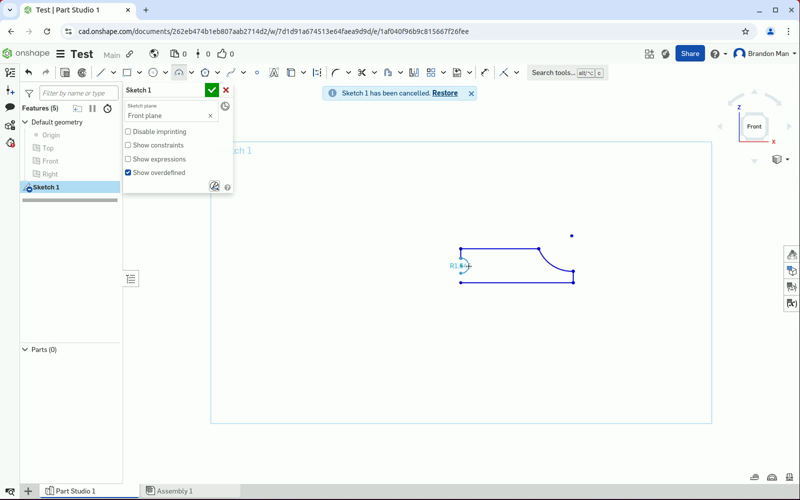
key(esc)
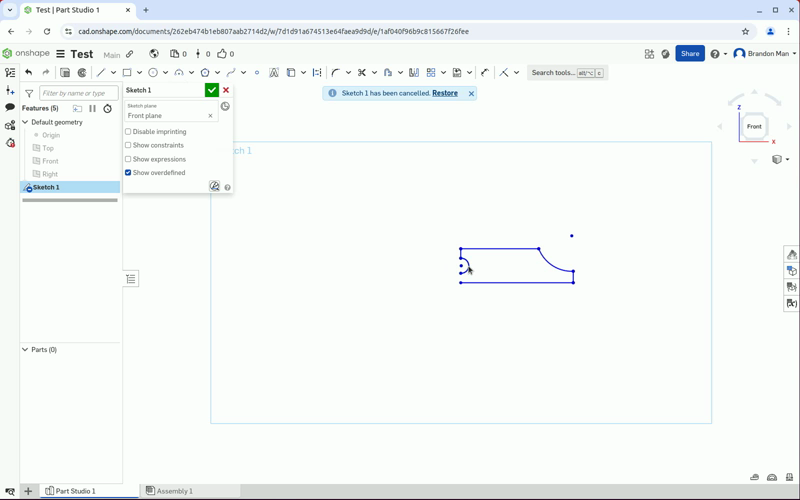
key(l)
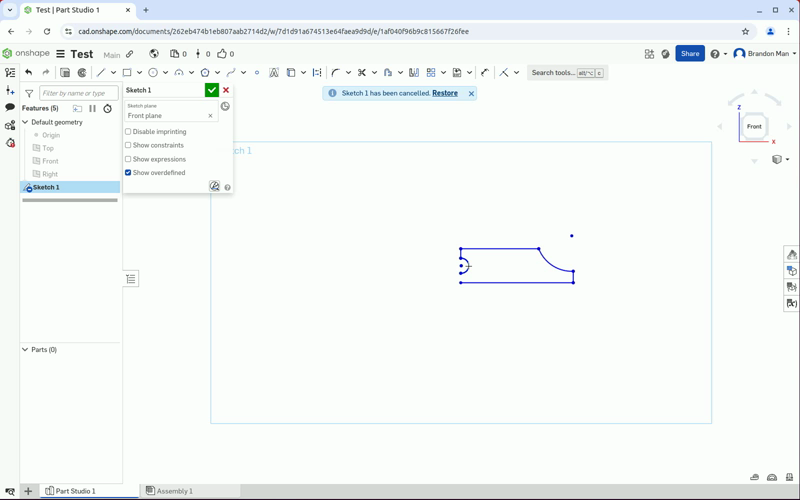
mouse_move(460, 273)
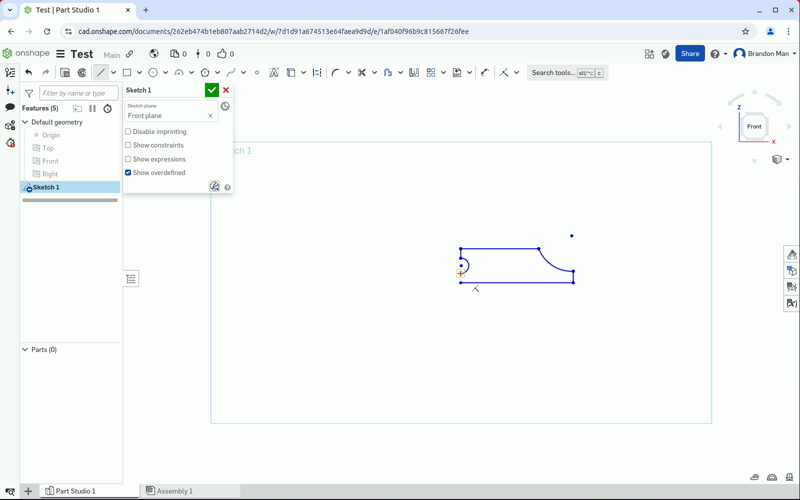
click(460, 273)
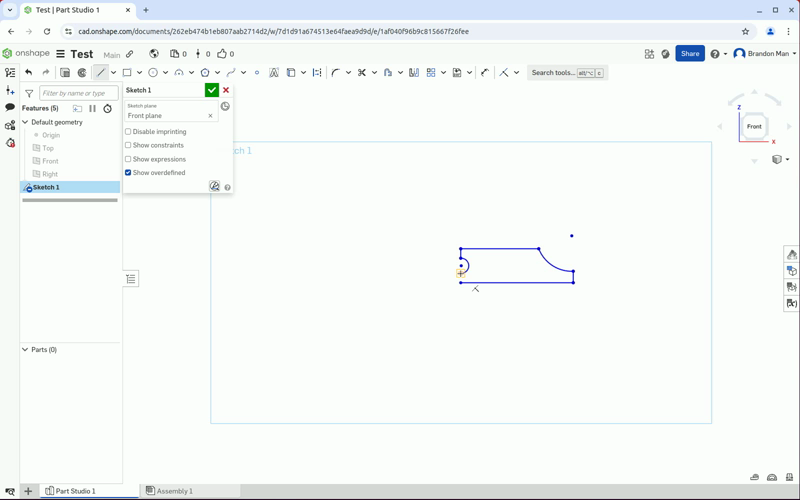
mouse_move(490, 273)
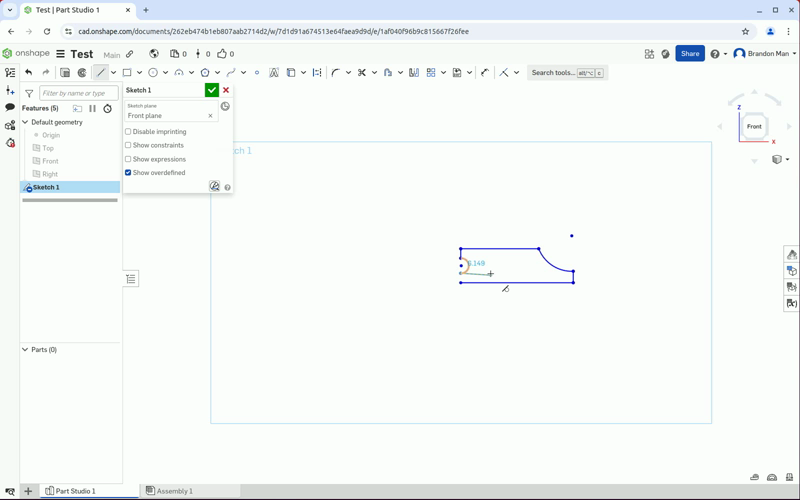
key_down(shift)
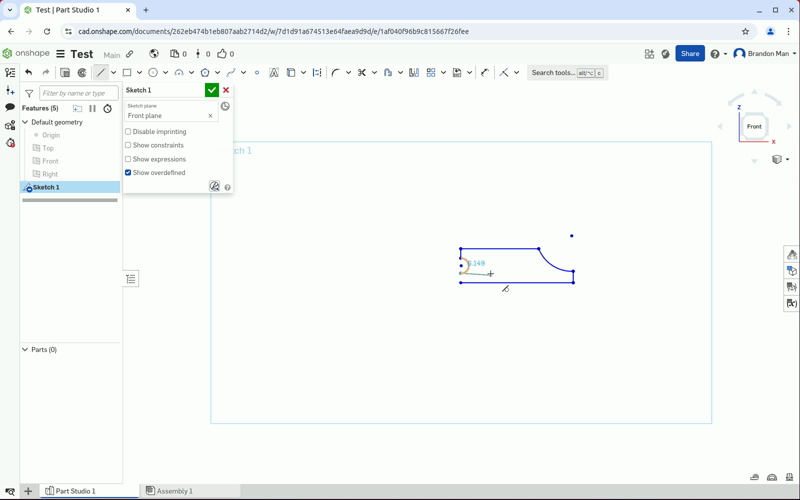
mouse_move(460, 282)
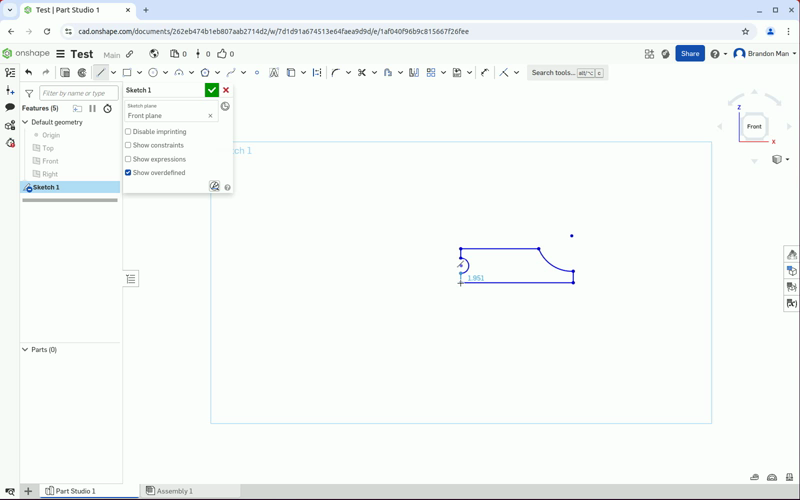
key_up(shift)
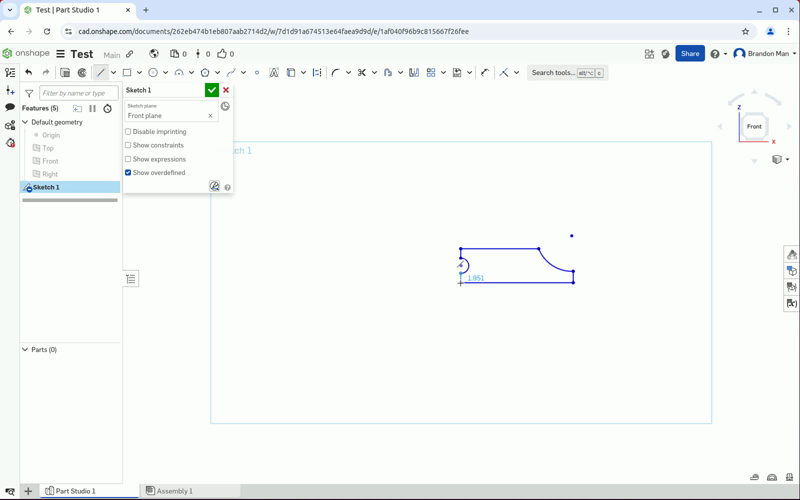
click(460, 282)
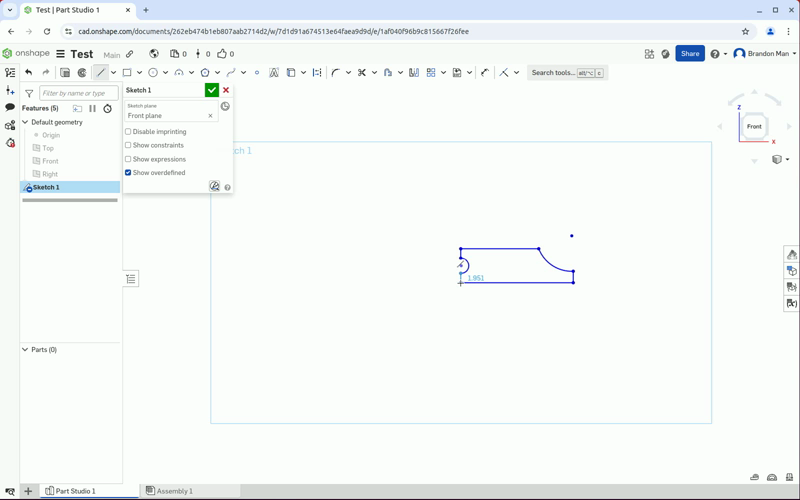
key(esc)
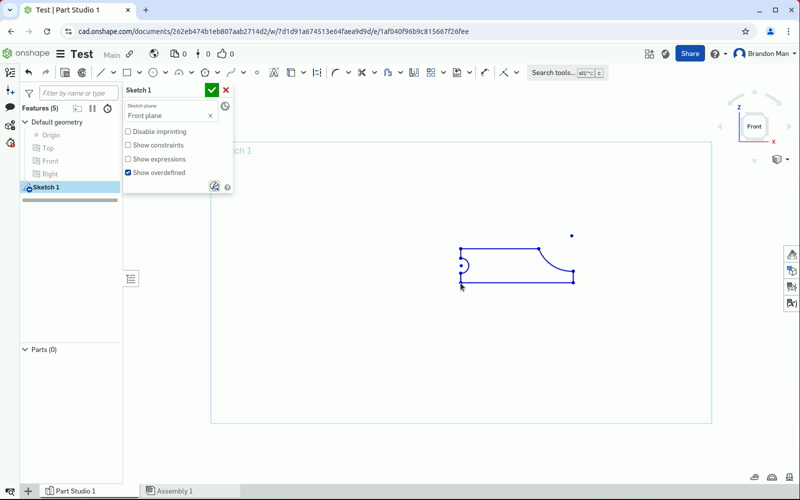
mouse_move(468, 275)
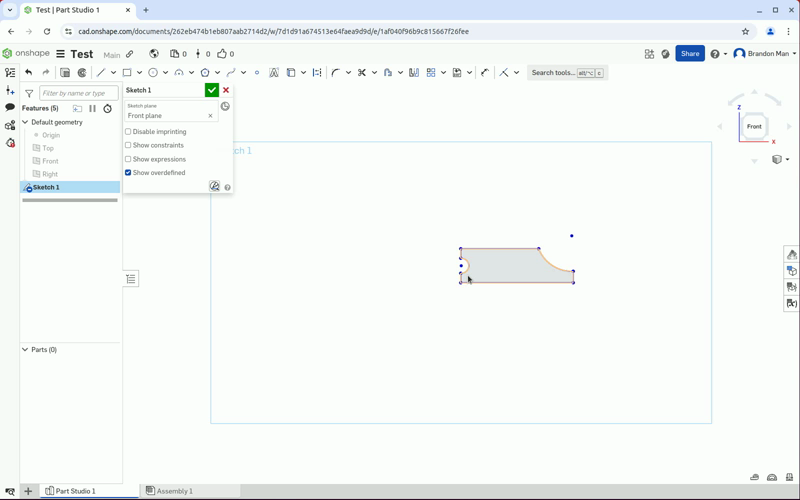
scroll(6)
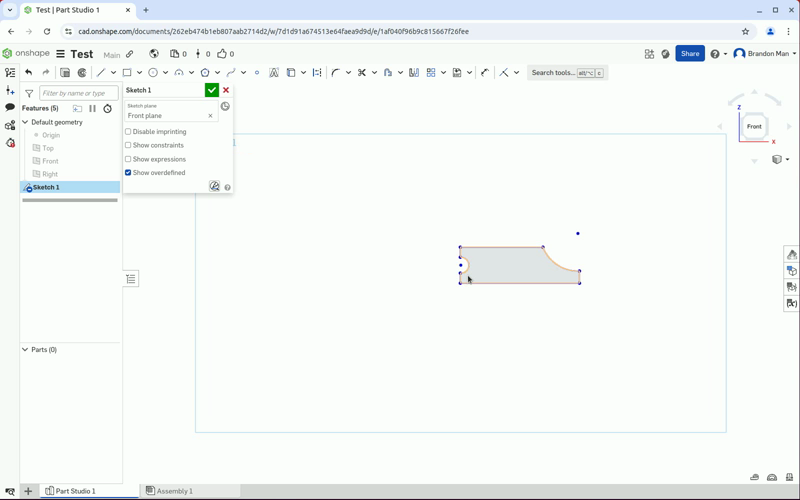
scroll(6)
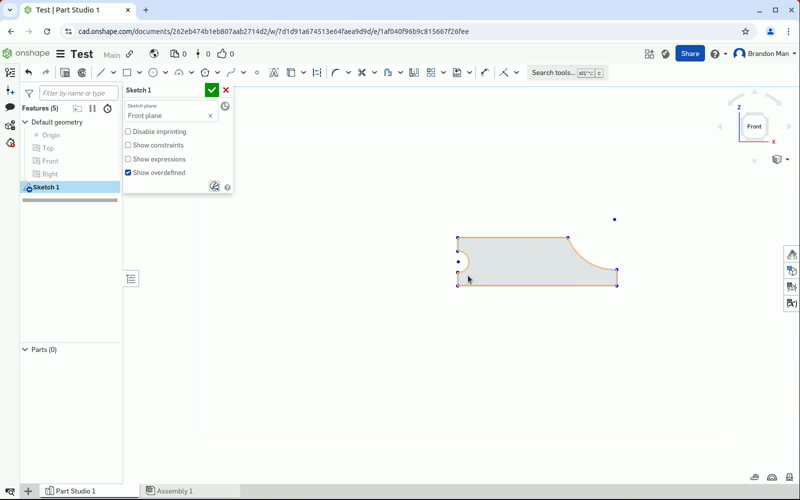
scroll(6)
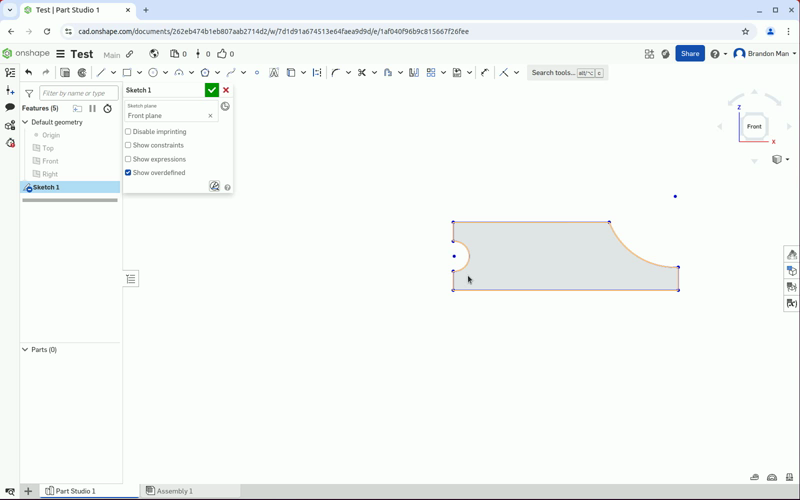
scroll(6)
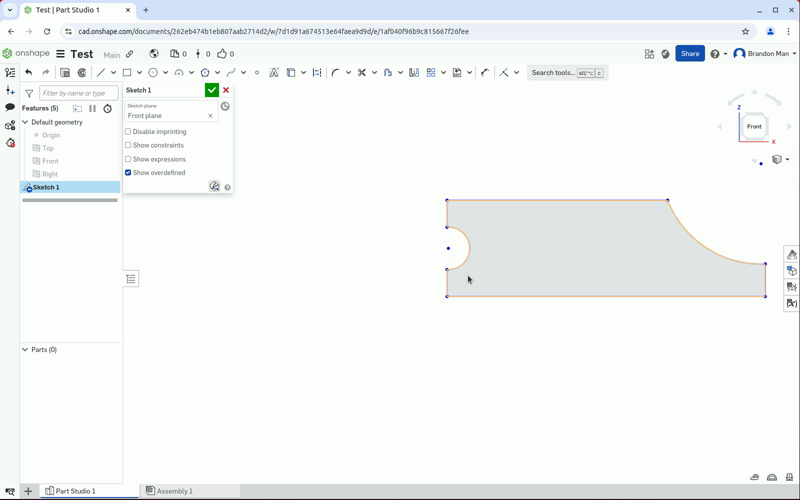
scroll(6)
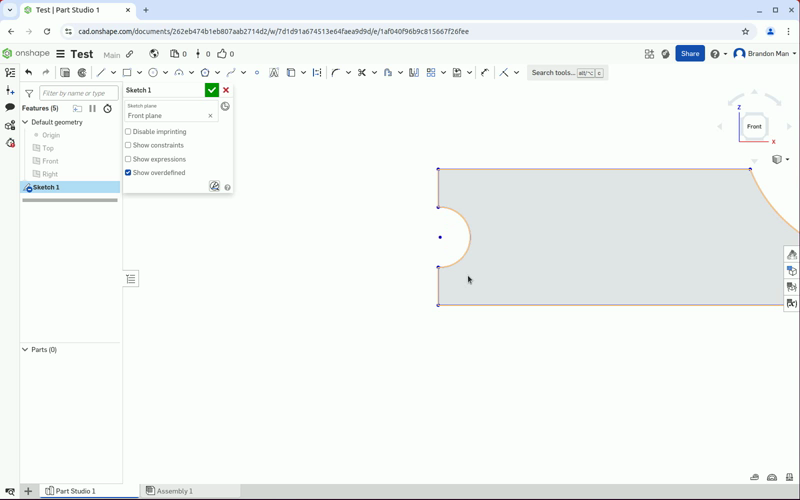
scroll(6)
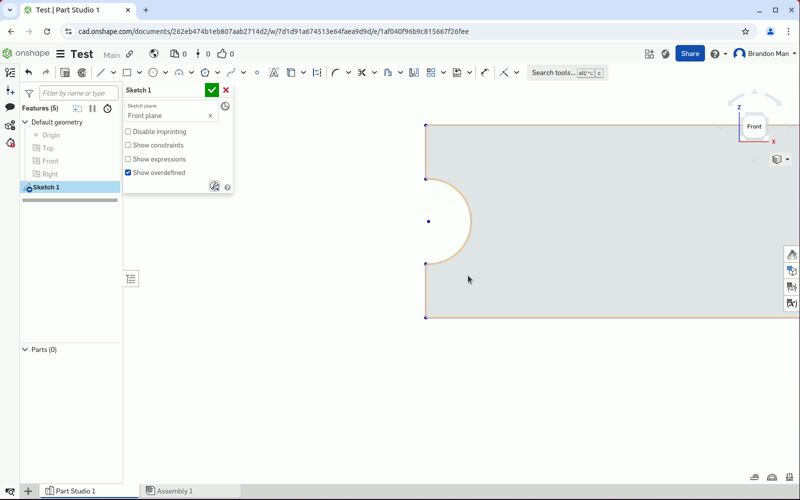
scroll(6)
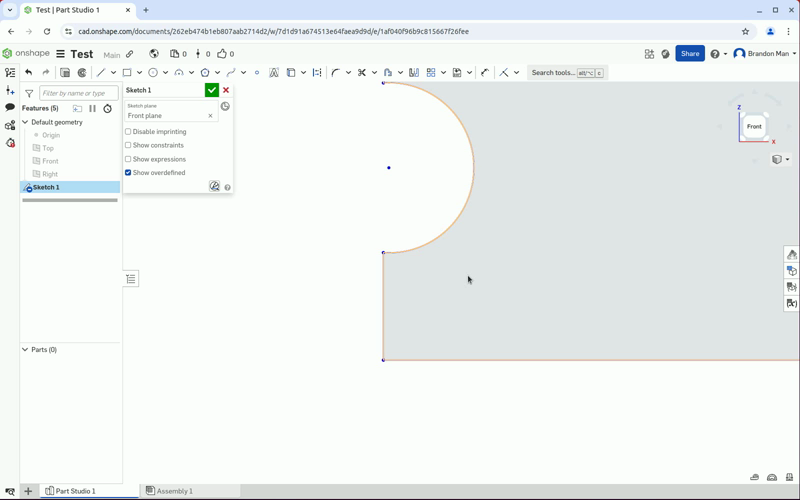
click(468, 275)
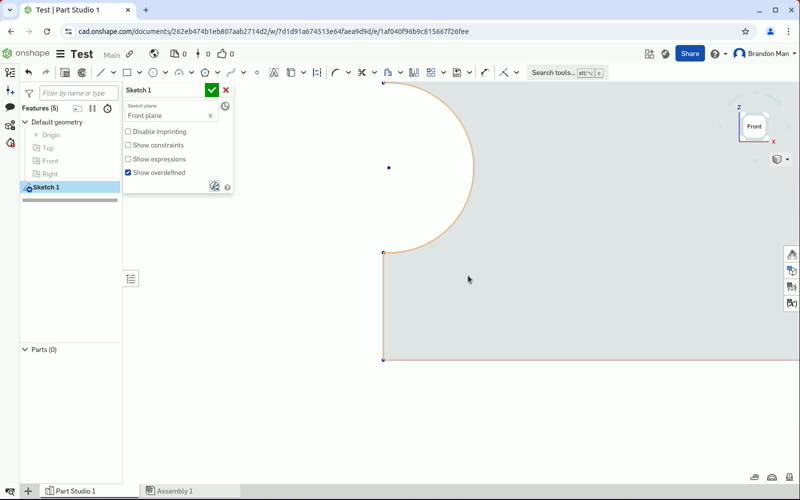
scroll(-6)
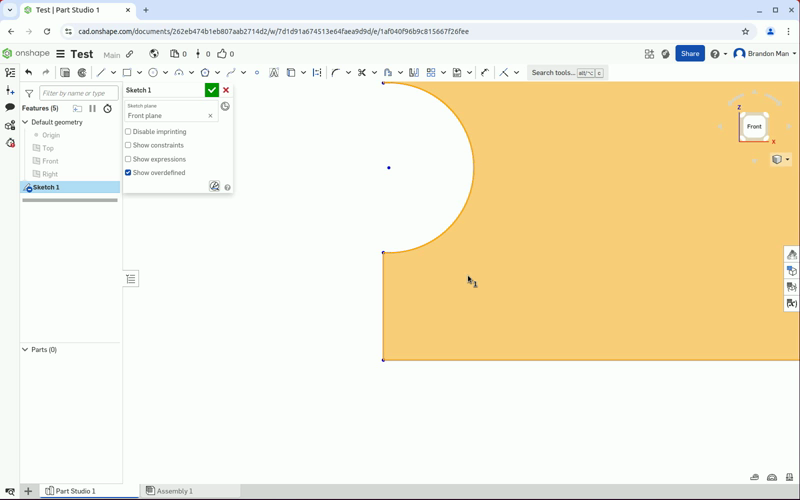
scroll(-6)
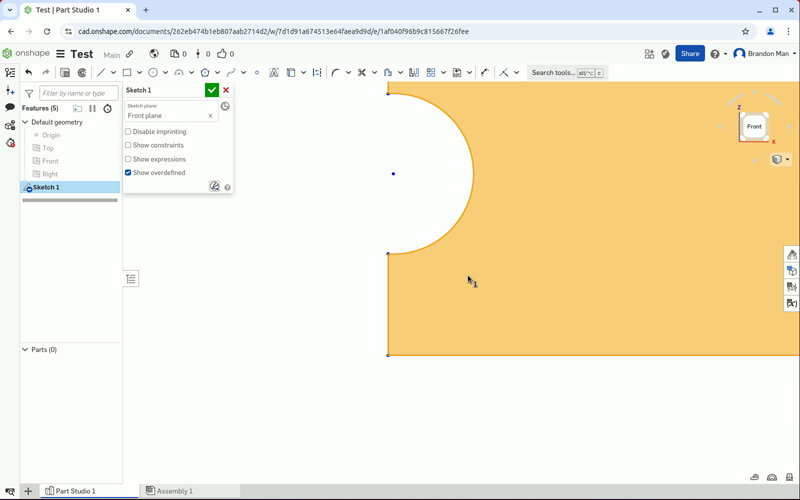
scroll(-6)
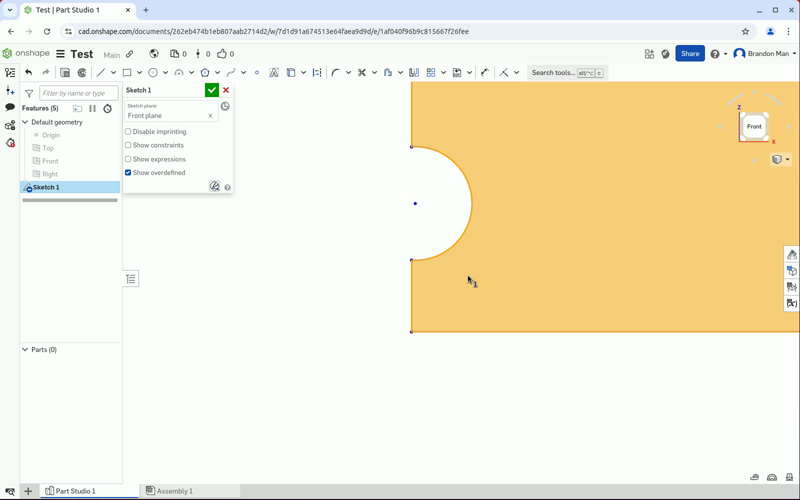
scroll(-6)
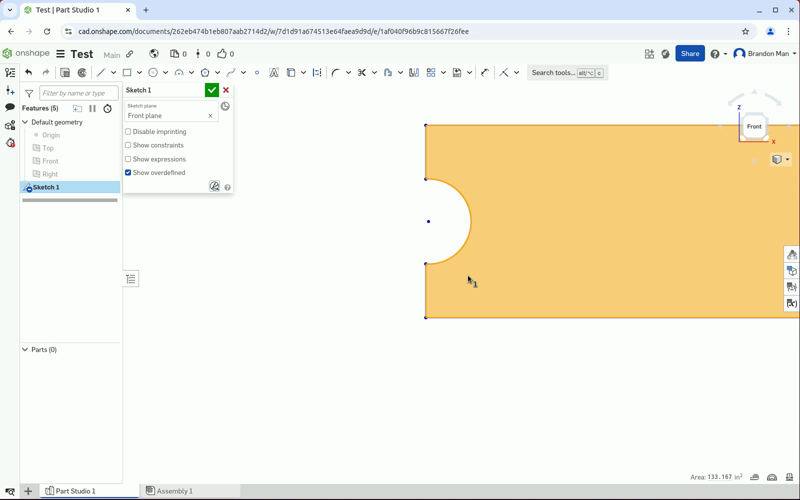
scroll(-6)
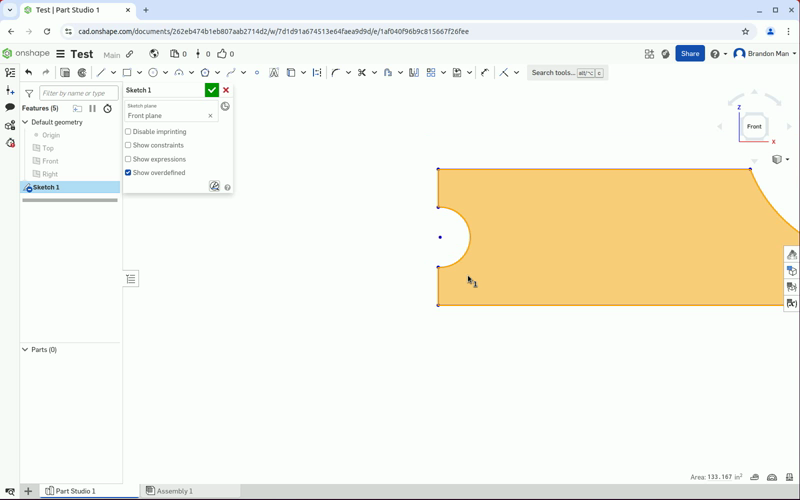
scroll(-6)
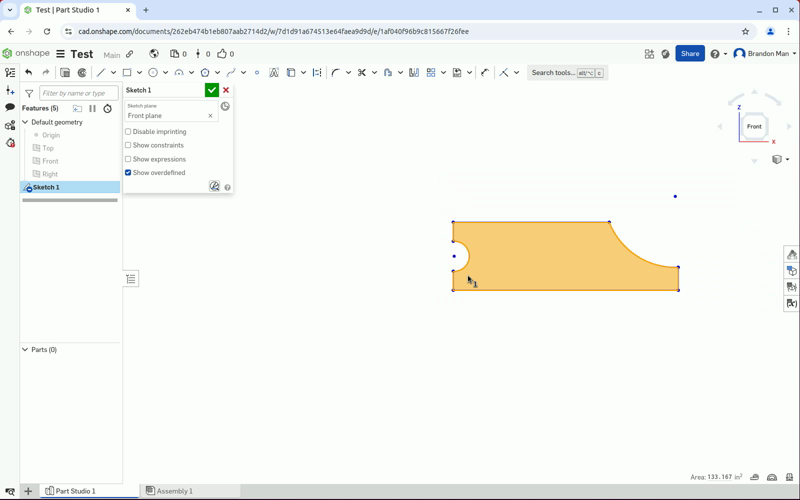
scroll(-6)
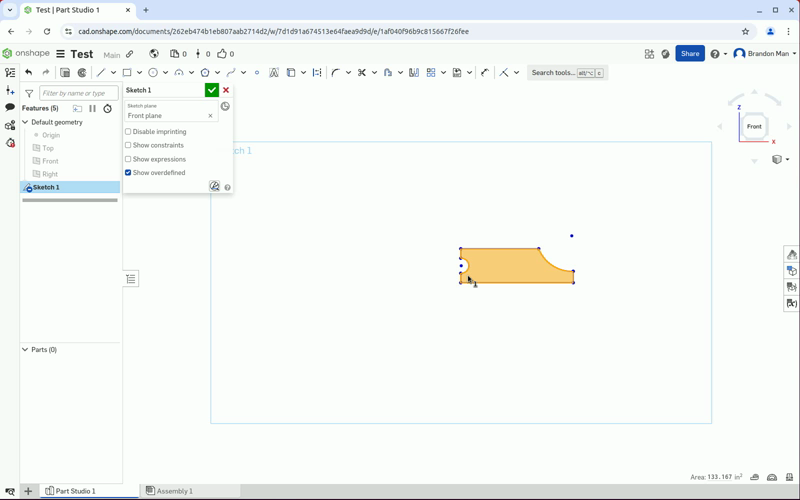
mouse_move(73, 352)
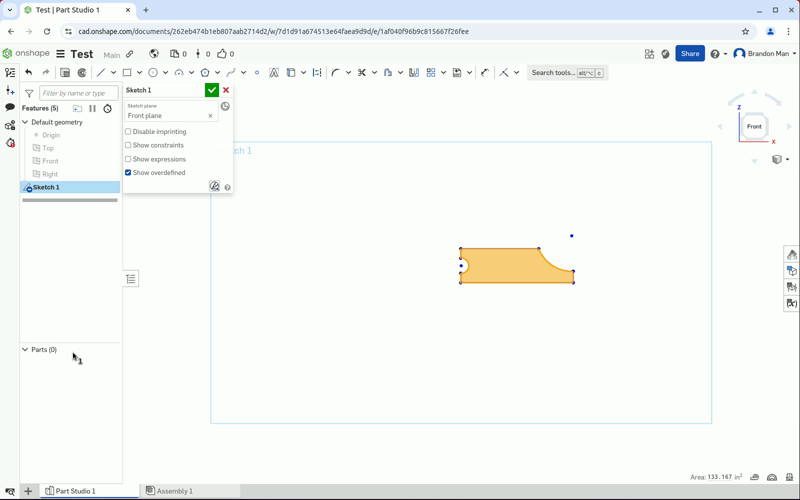
key(shift+y)
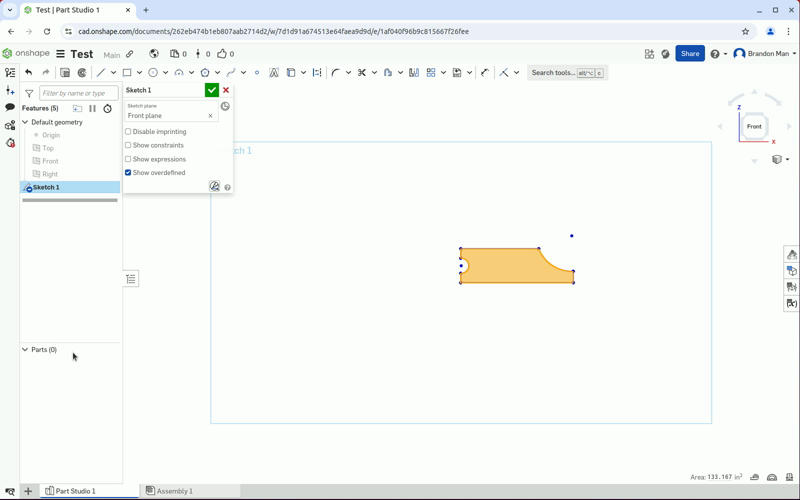
key(shift+e)
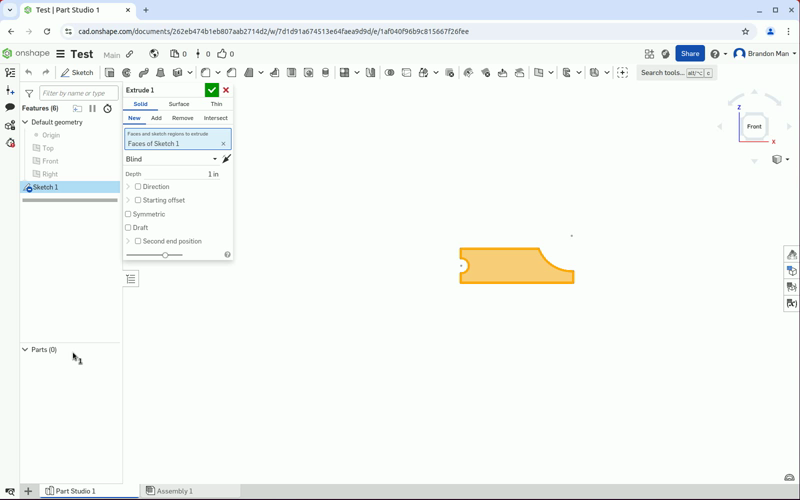
mouse_move(143, 106)
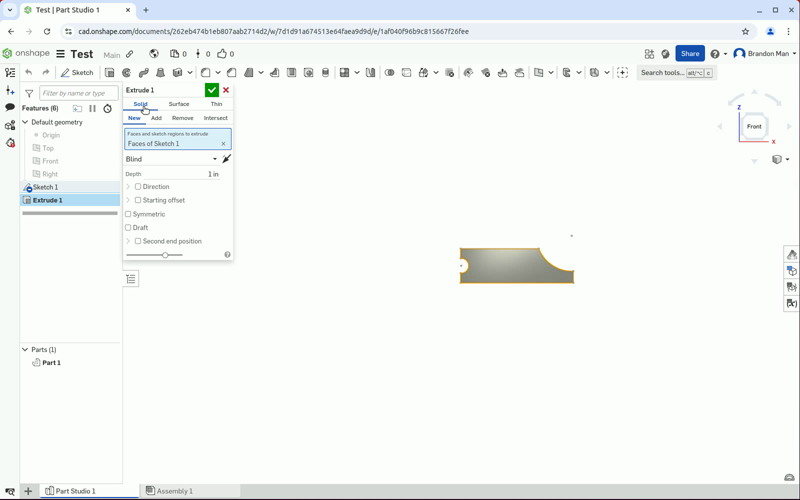
click(143, 106)
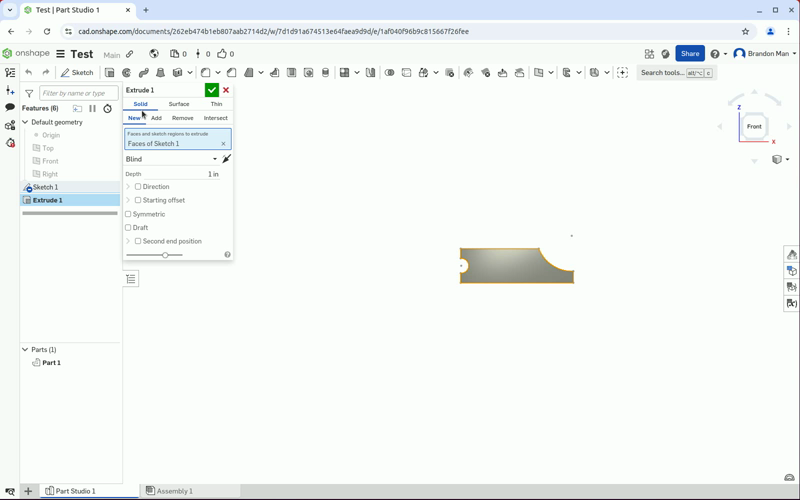
mouse_move(137, 120)
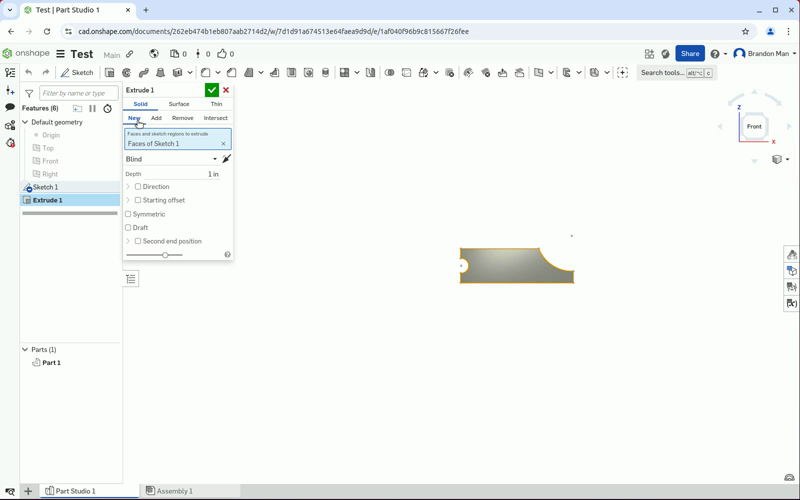
click(137, 120)
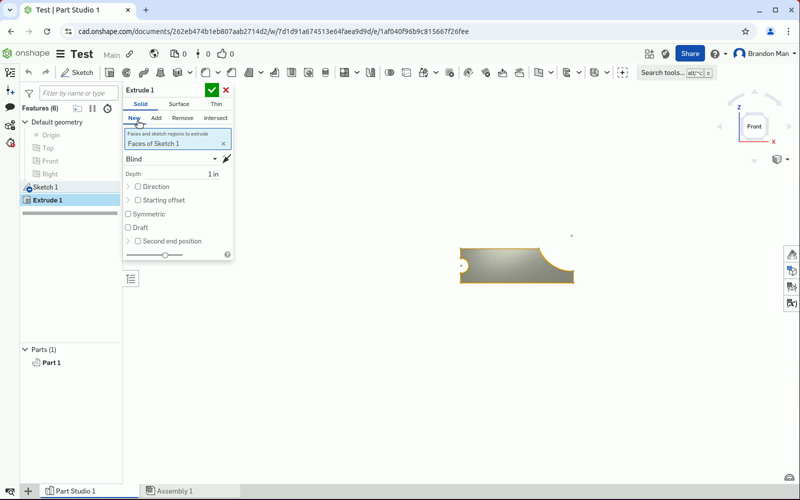
key(tab, 4)
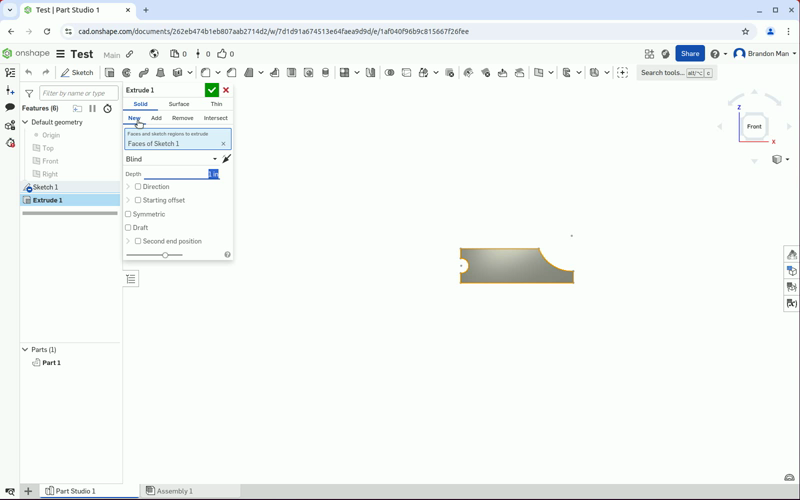
text(5.536)
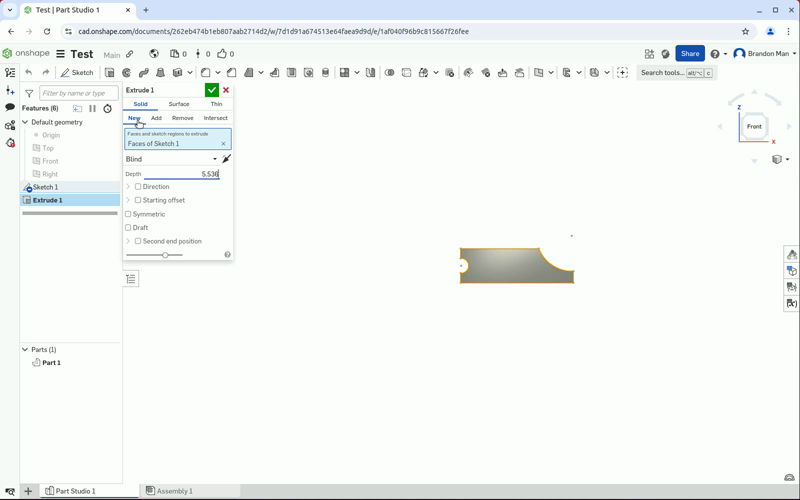
key(enter)
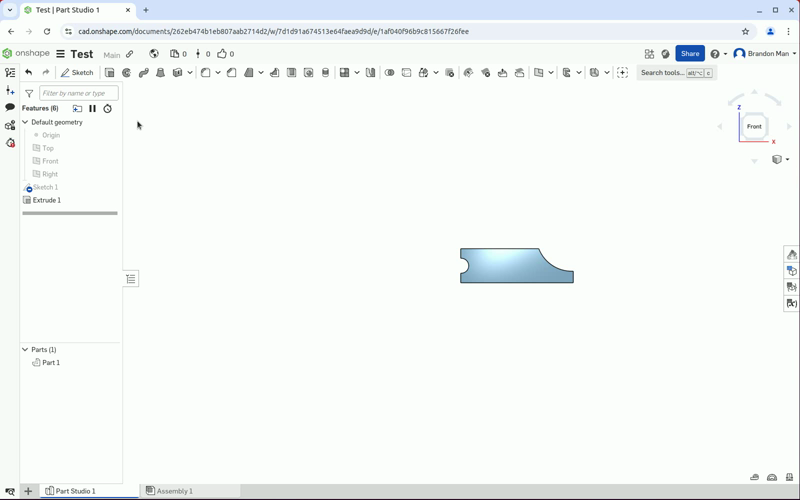
key(shift+h)
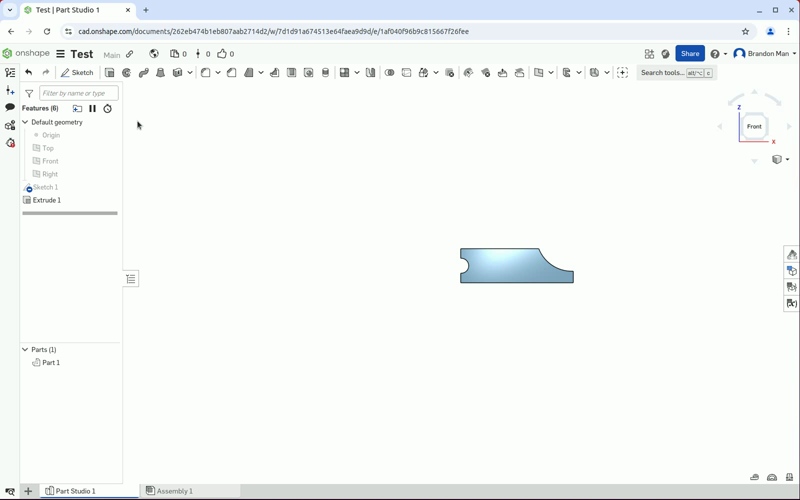
key(shift+h)
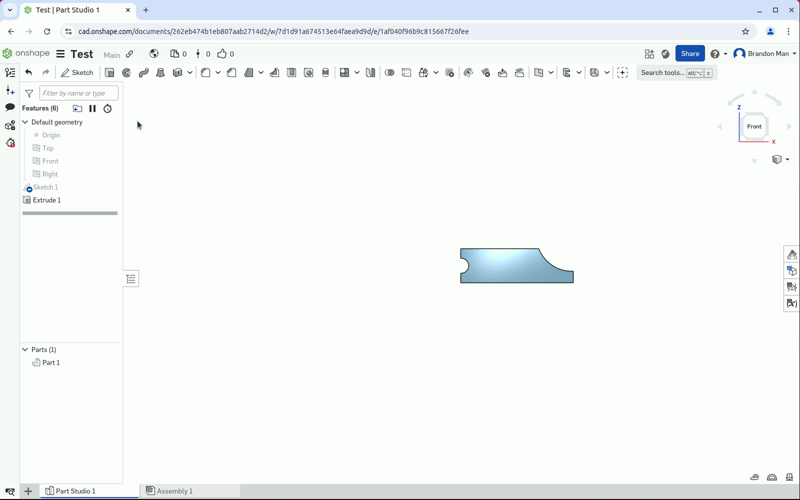
mouse_move(73, 189)
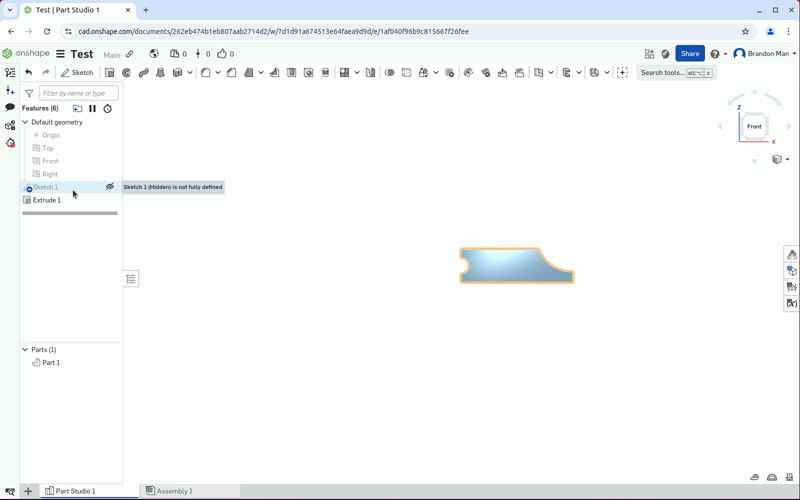
click(73, 189)
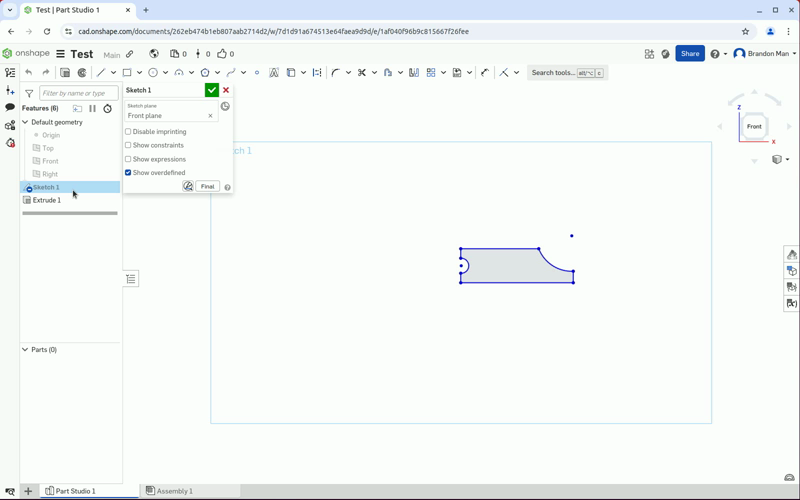
mouse_move(229, 92)
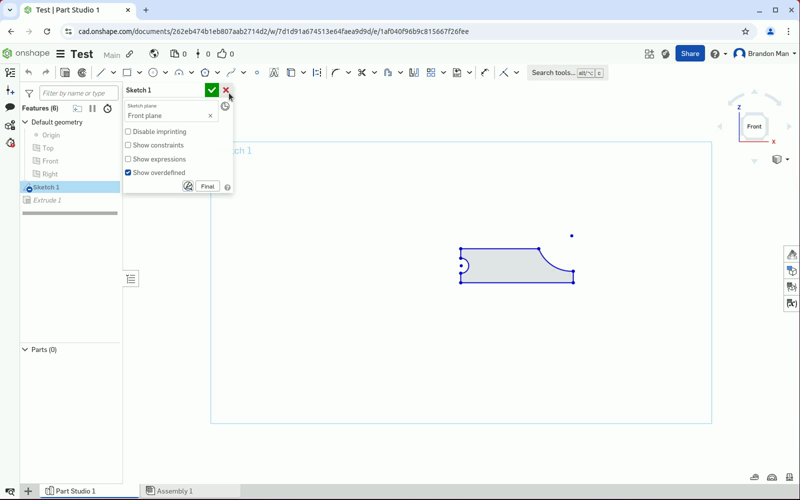
click(229, 92)
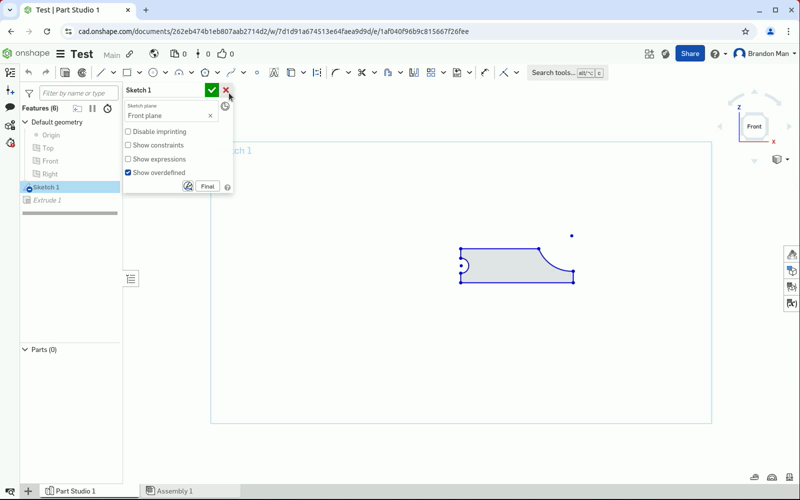
key(shift+s)
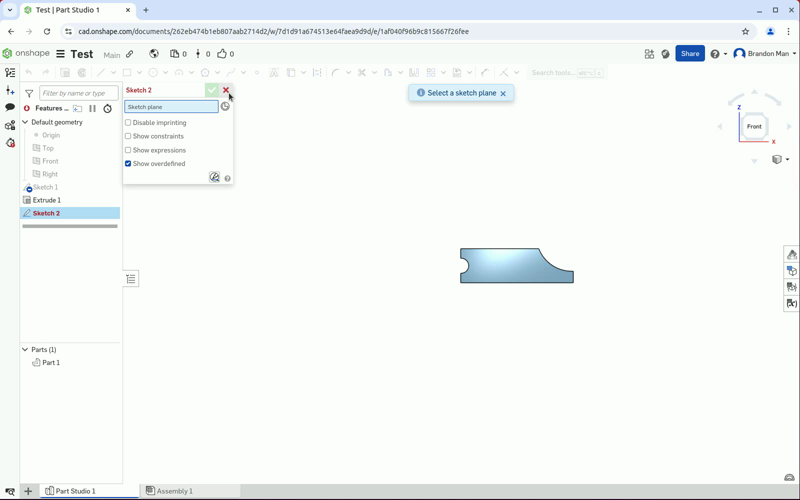
mouse_move(73, 163)
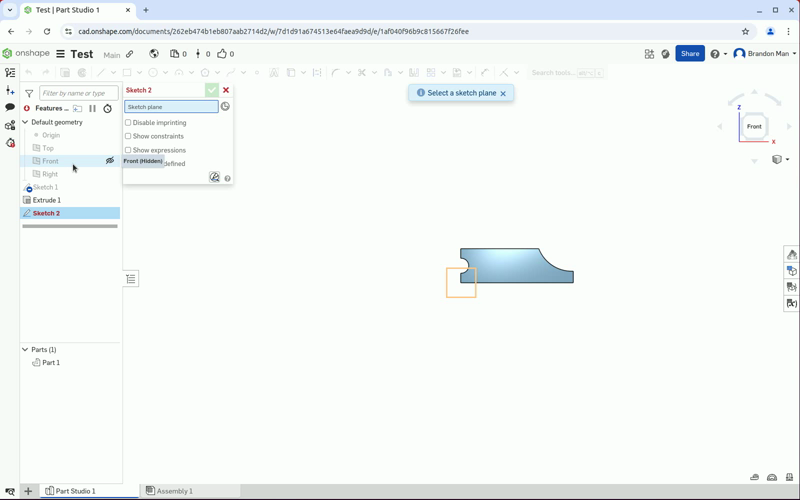
click(73, 163)
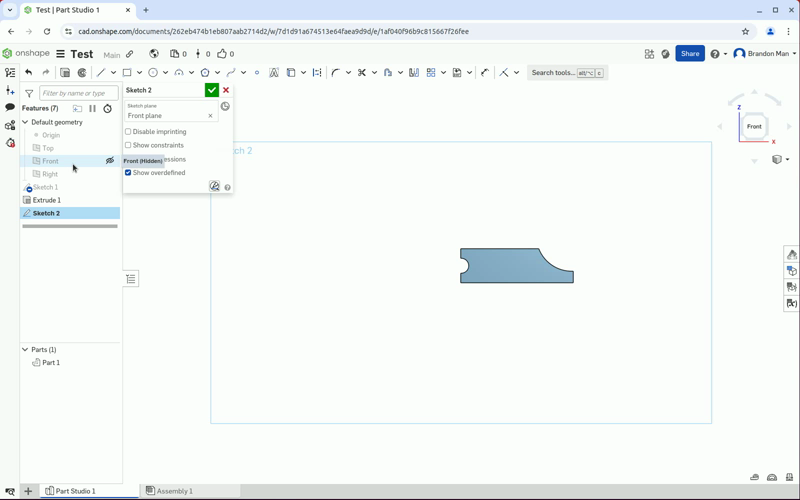
mouse_move(73, 352)
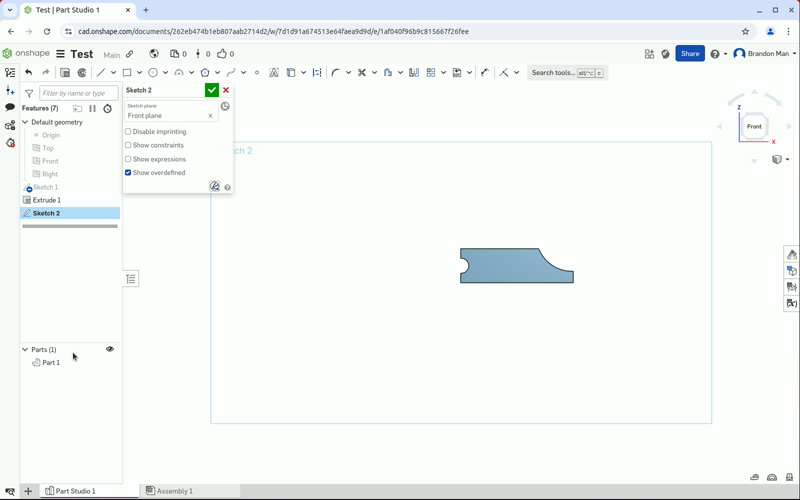
key(y)
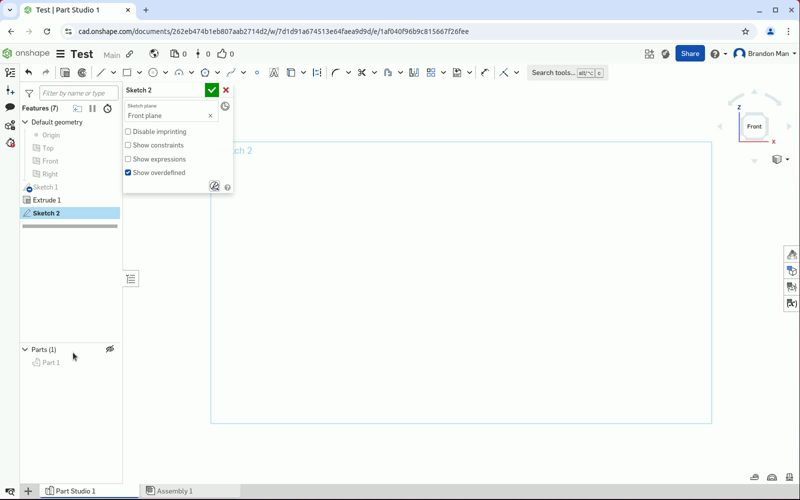
key(l)
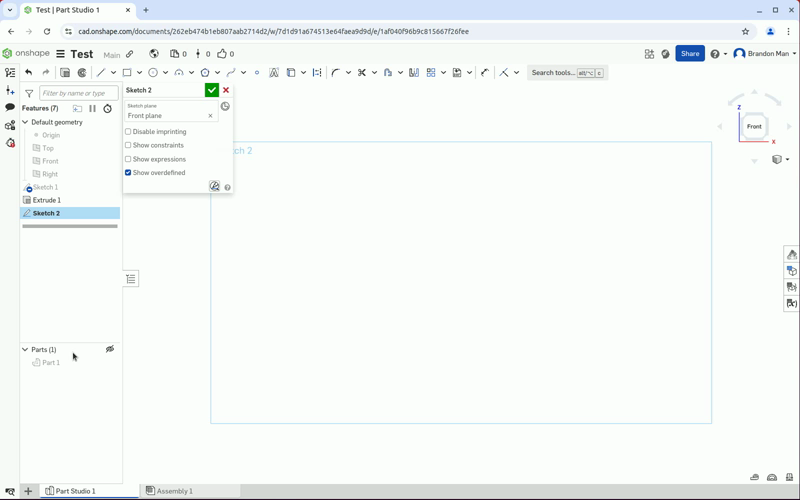
key_down(shift)
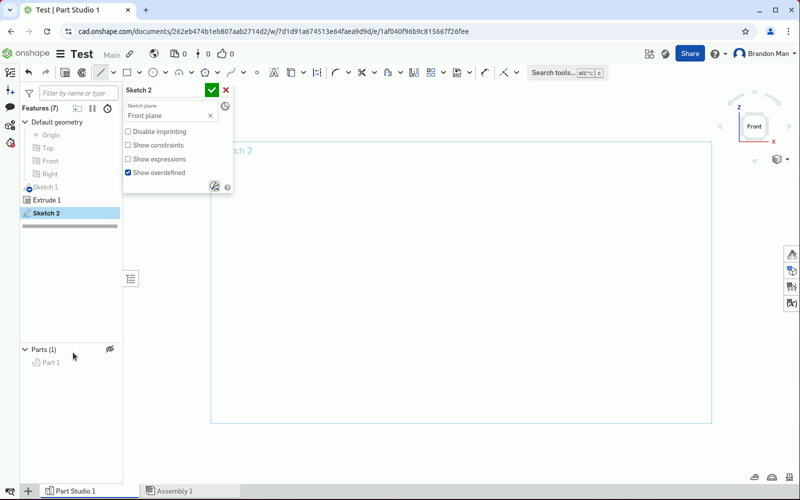
mouse_move(443, 265)
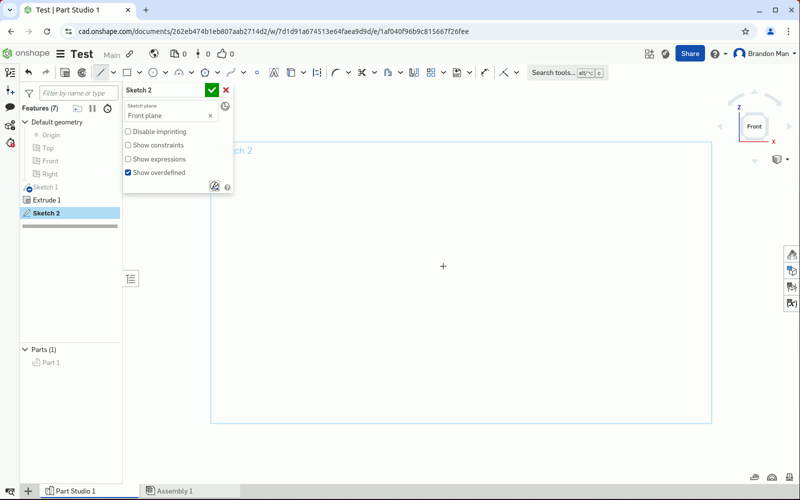
click(443, 265)
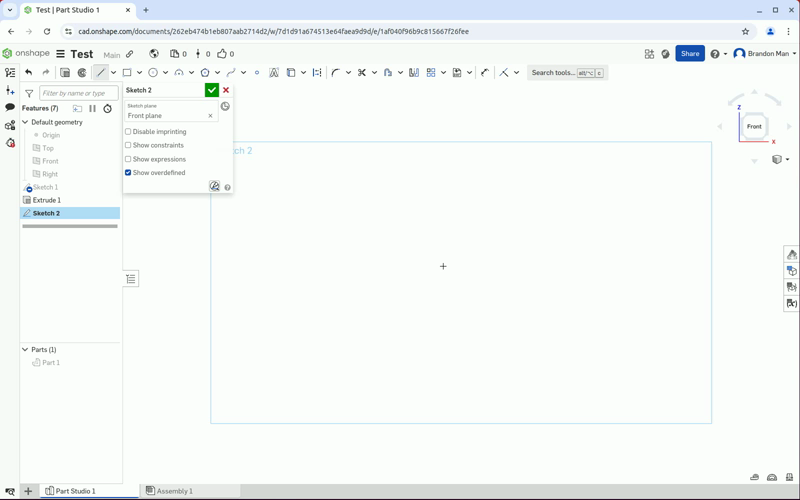
key_up(shift)
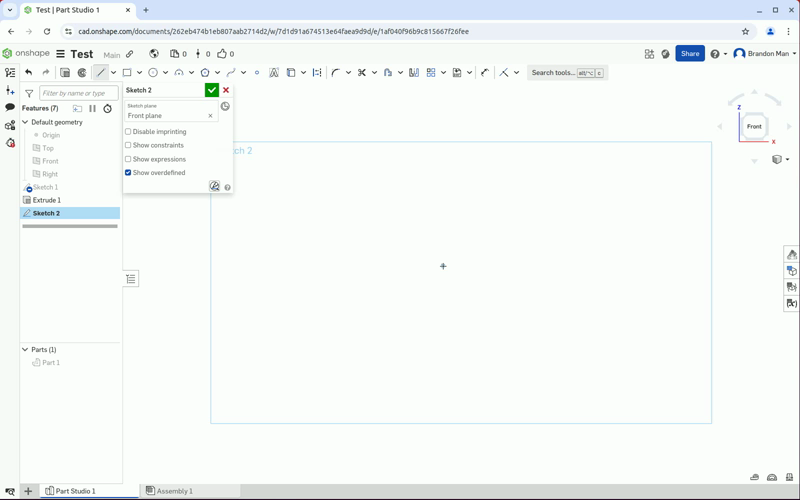
key_down(shift)
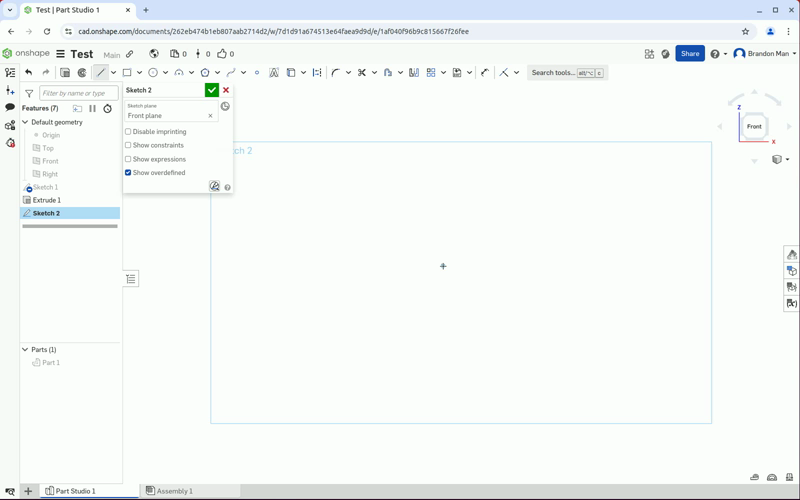
mouse_move(473, 265)
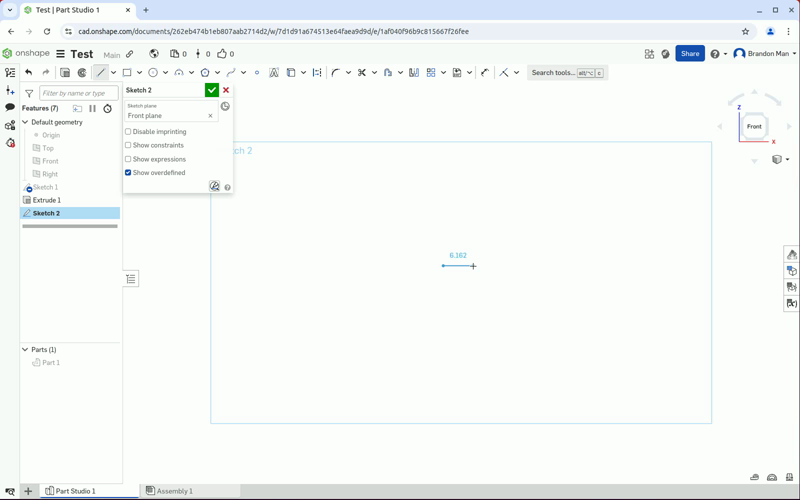
mouse_move(453, 265)
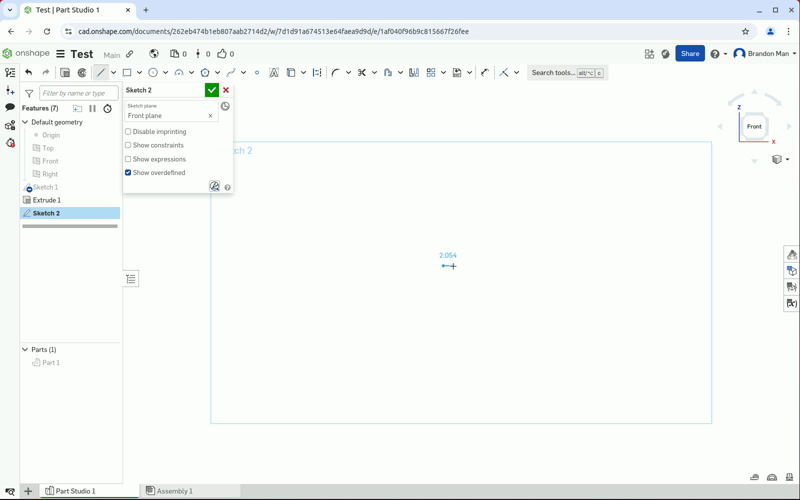
click(453, 265)
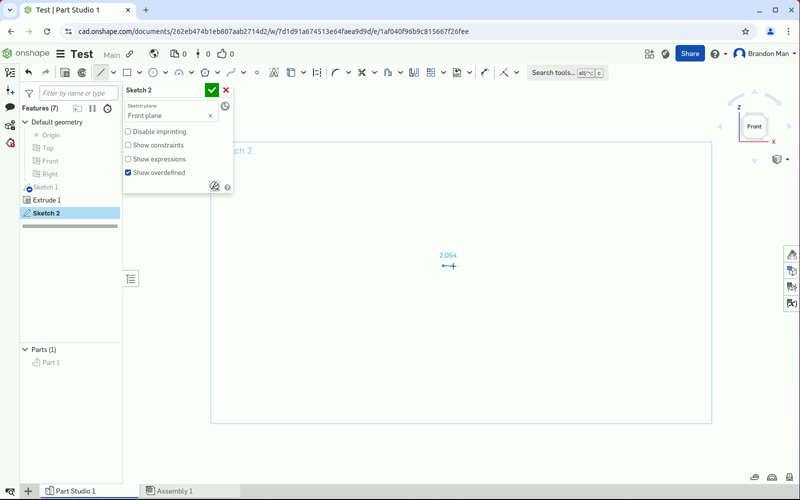
key_up(shift)
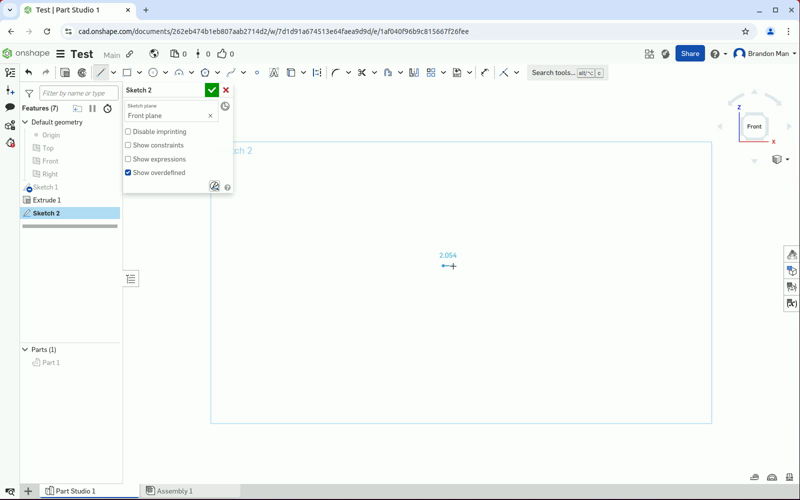
key(esc)
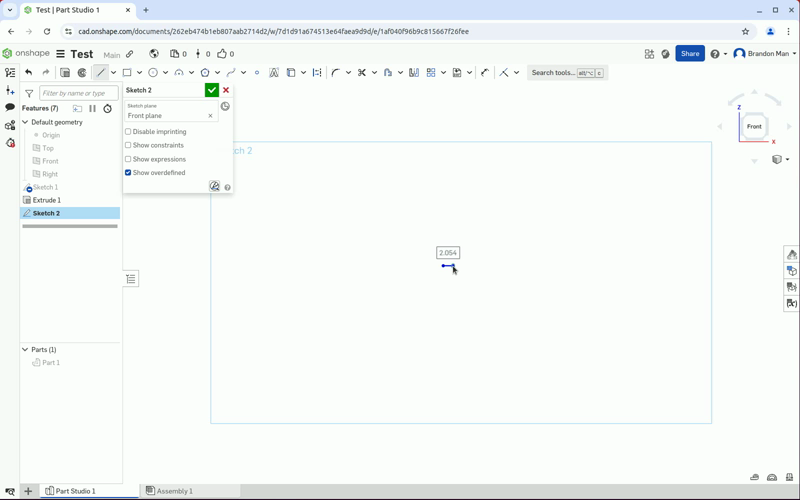
key(a)
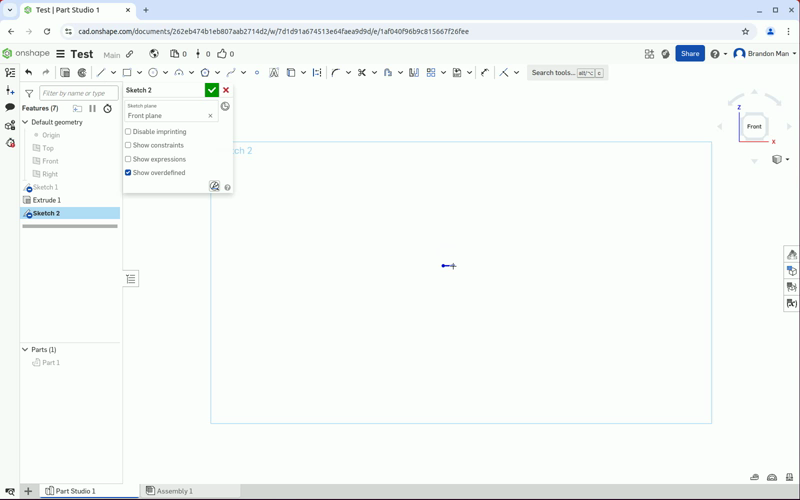
mouse_move(453, 265)
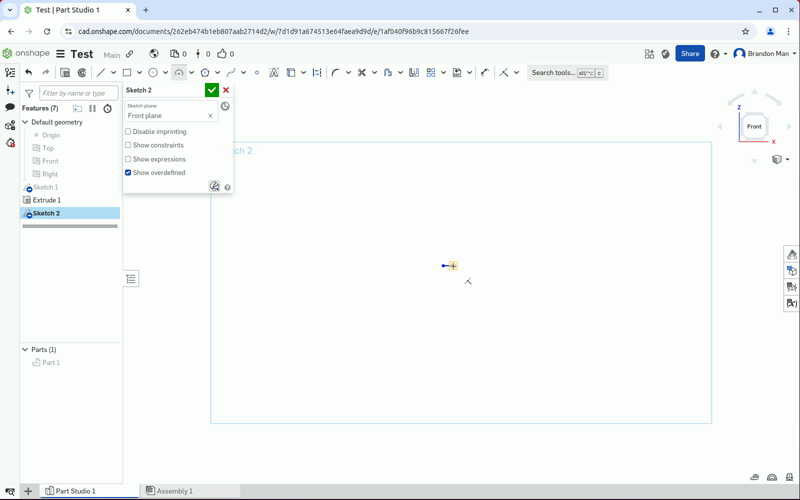
click(453, 265)
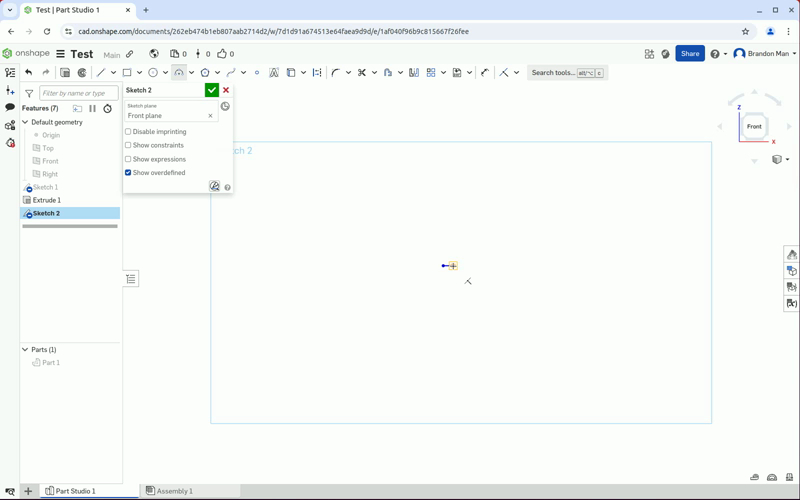
key_down(shift)
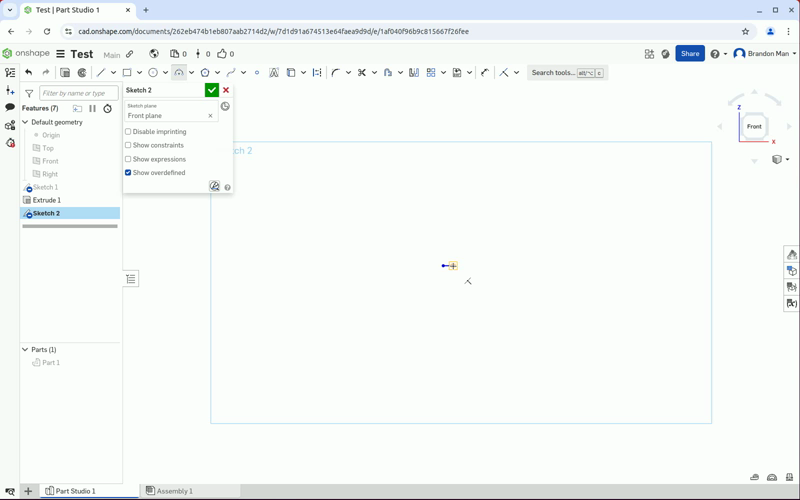
mouse_move(461, 256)
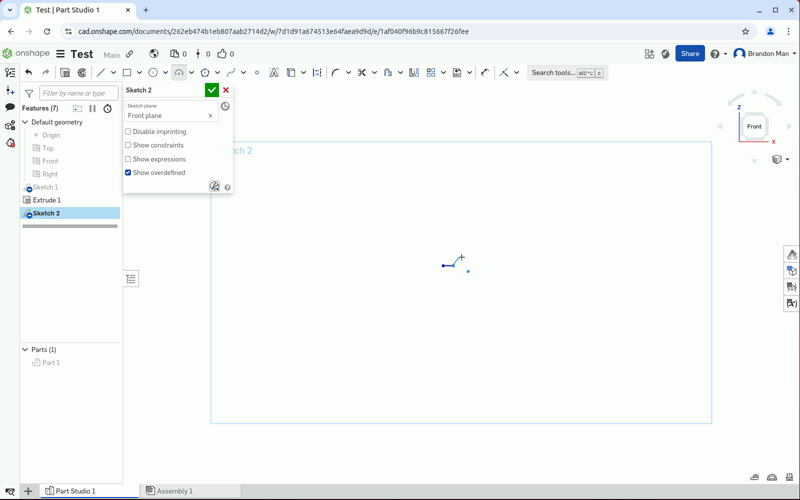
click(461, 256)
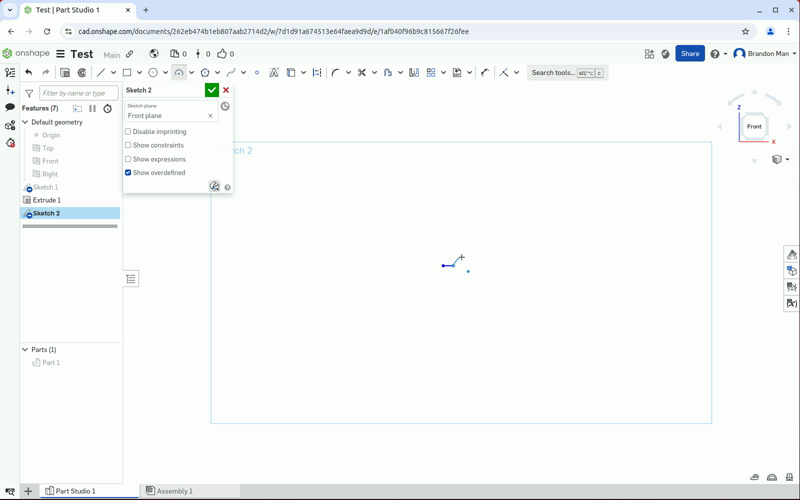
mouse_move(455, 259)
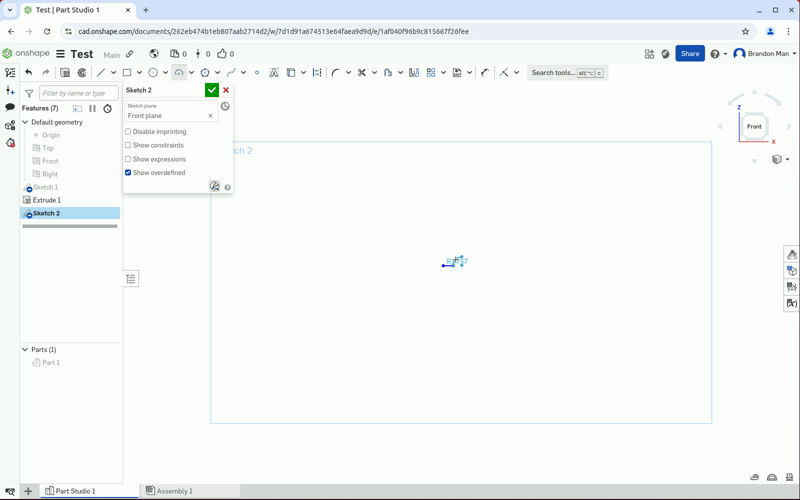
click(455, 259)
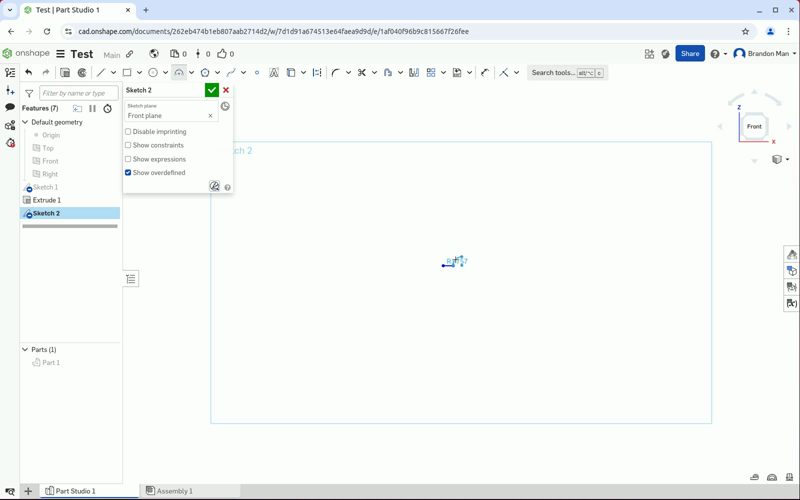
key_up(shift)
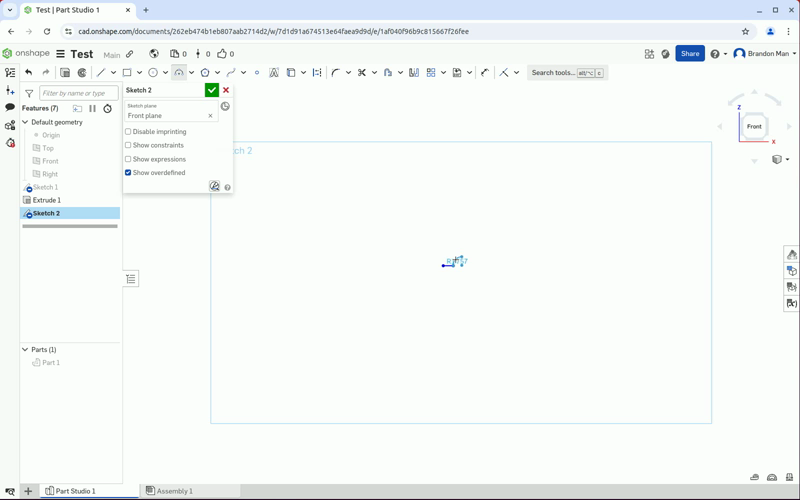
key(esc)
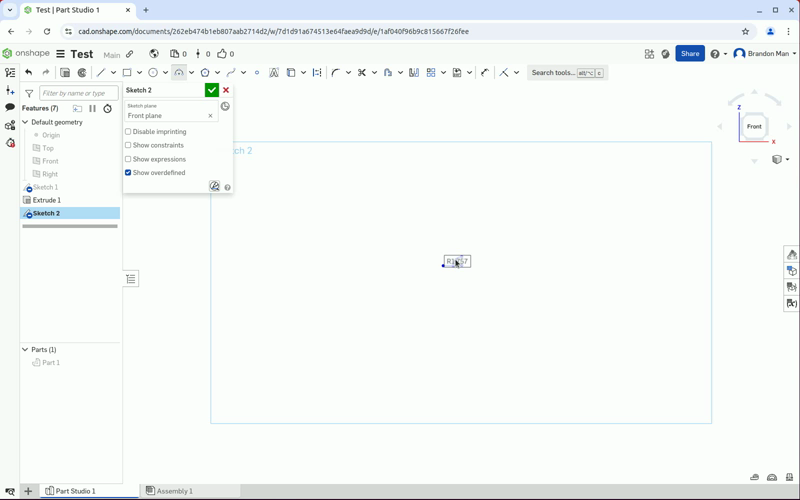
key(l)
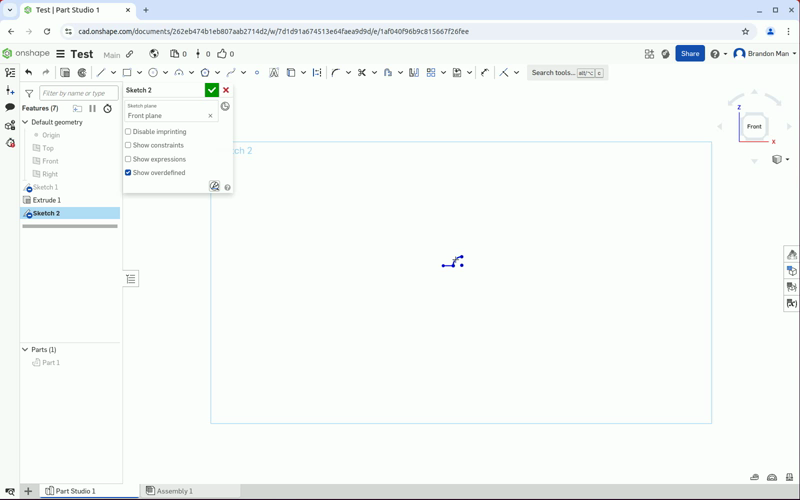
mouse_move(461, 256)
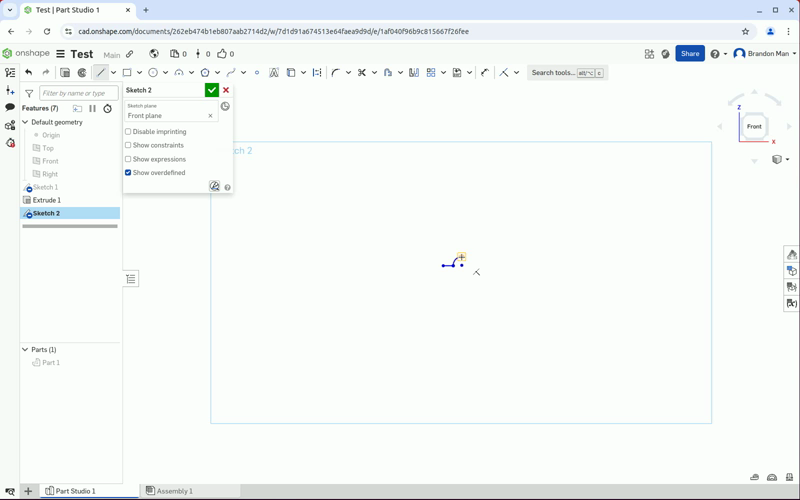
click(461, 256)
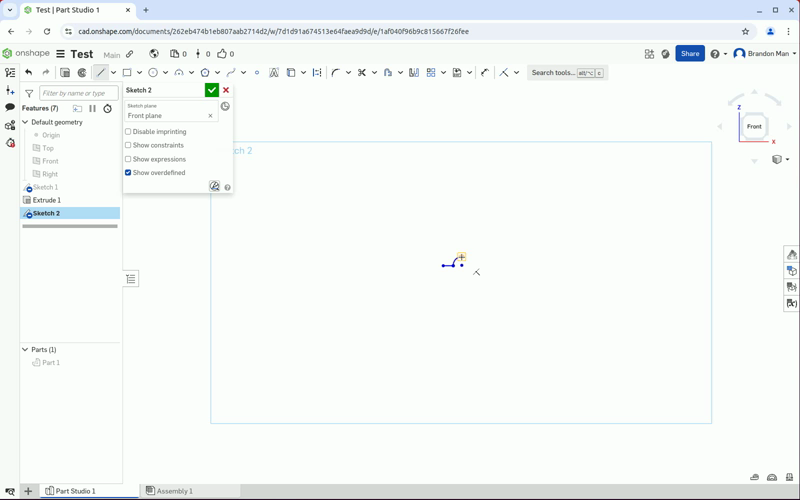
key_down(shift)
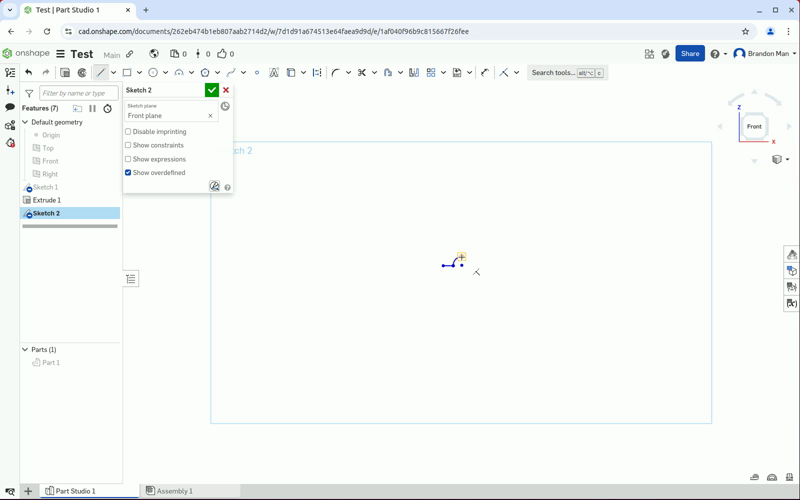
mouse_move(491, 256)
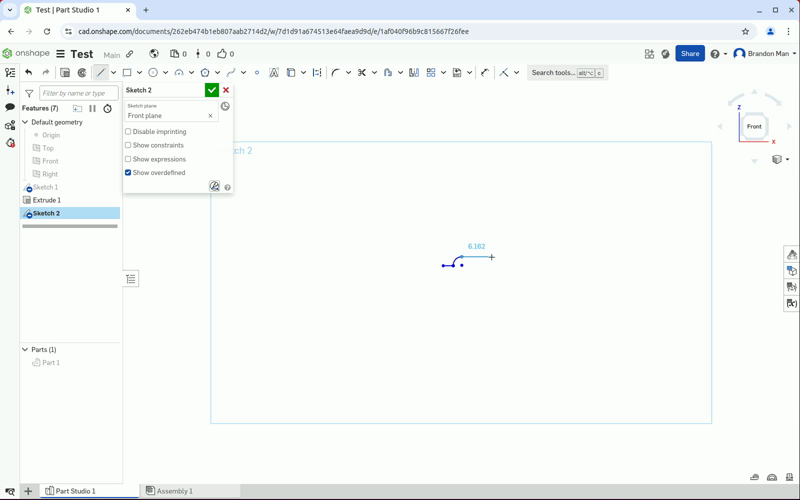
mouse_move(461, 246)
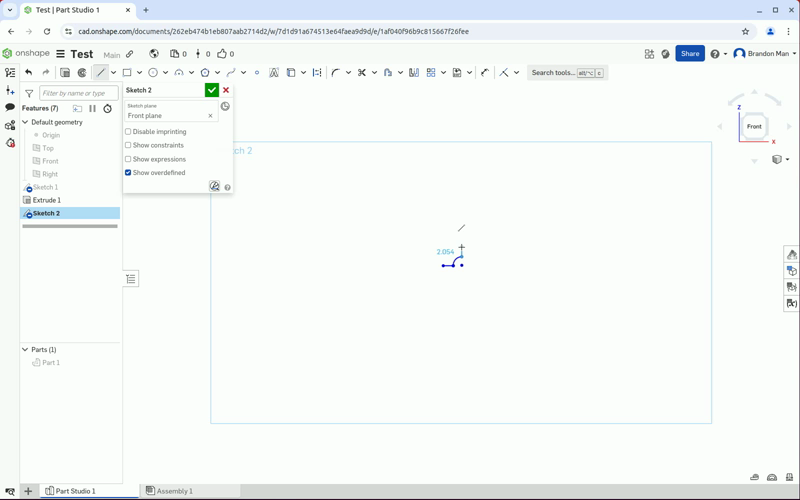
click(461, 246)
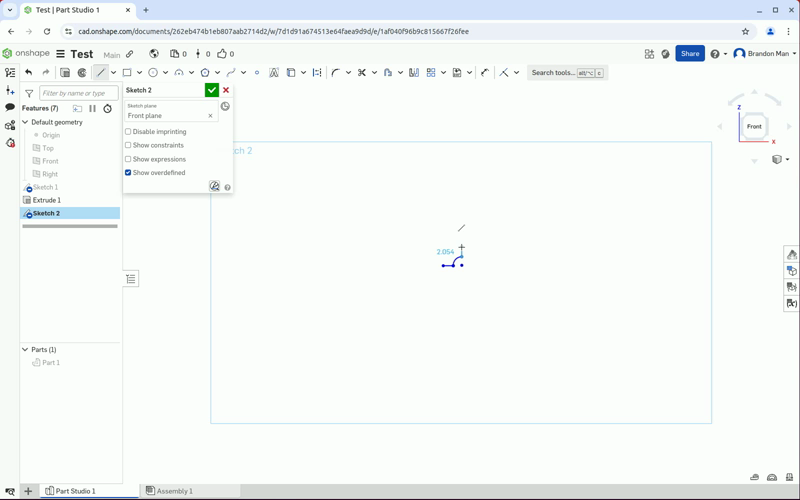
key_up(shift)
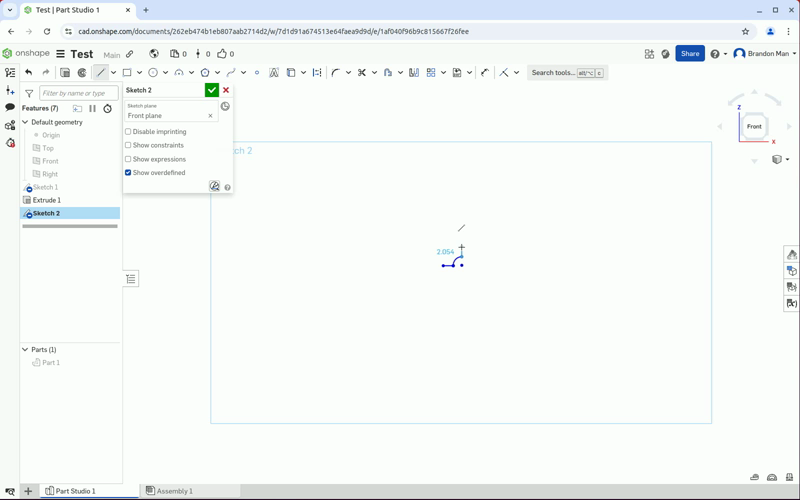
key(esc)
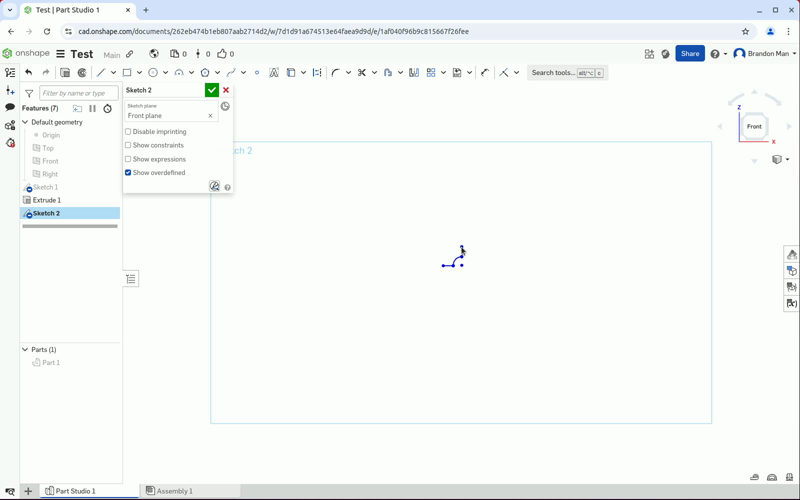
key(a)
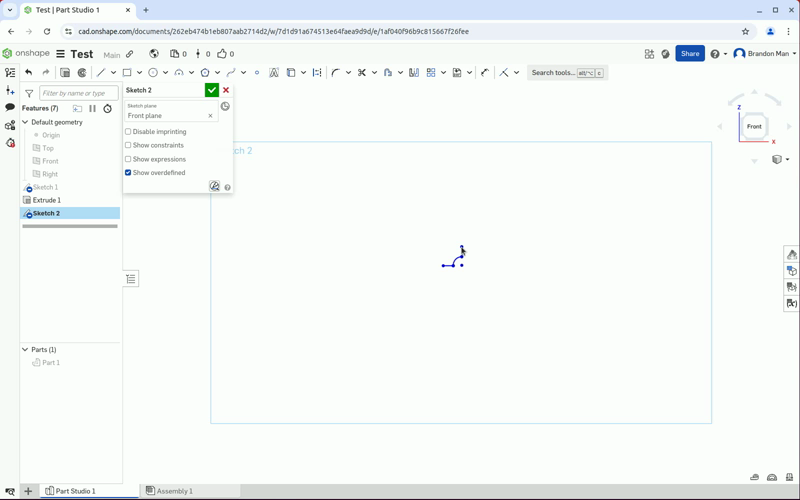
mouse_move(461, 246)
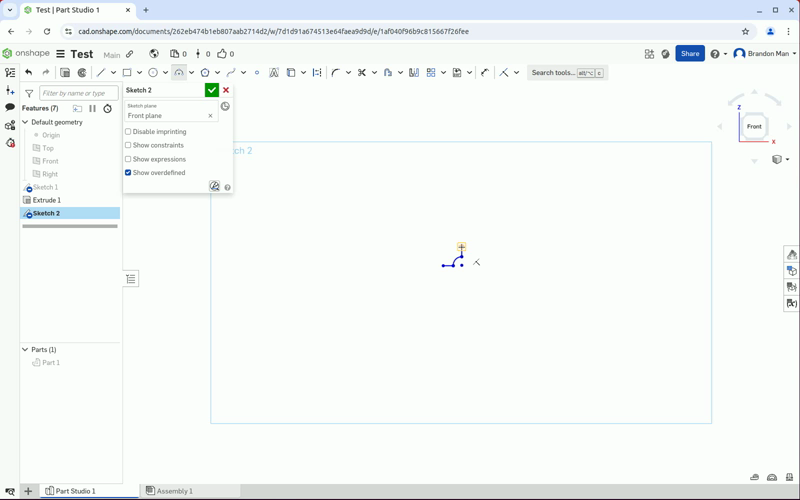
click(461, 246)
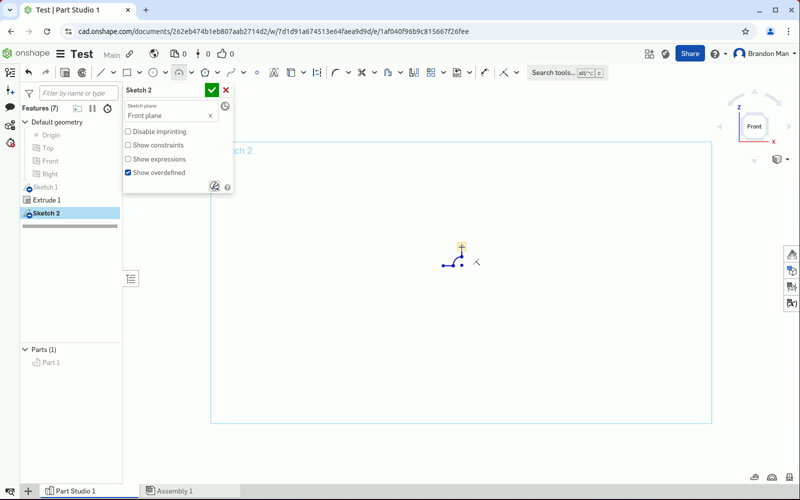
mouse_move(443, 265)
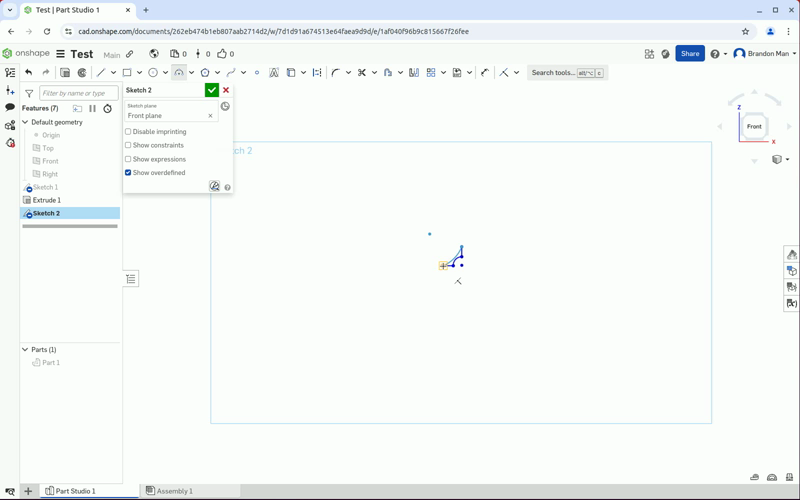
click(443, 265)
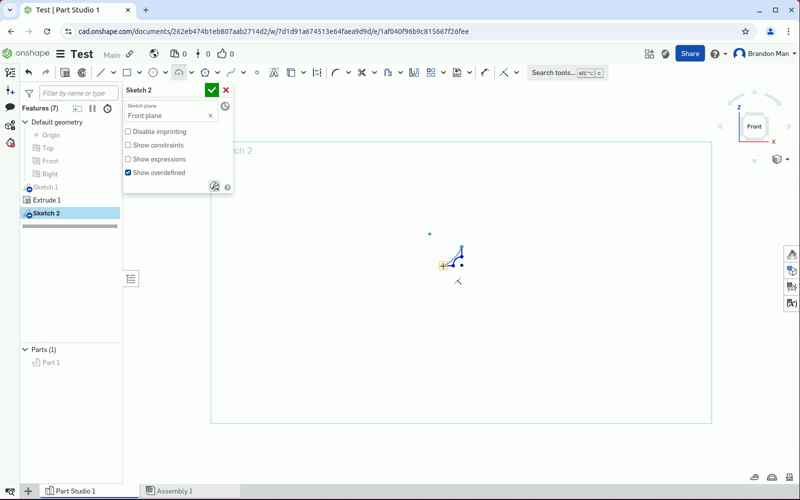
key_down(shift)
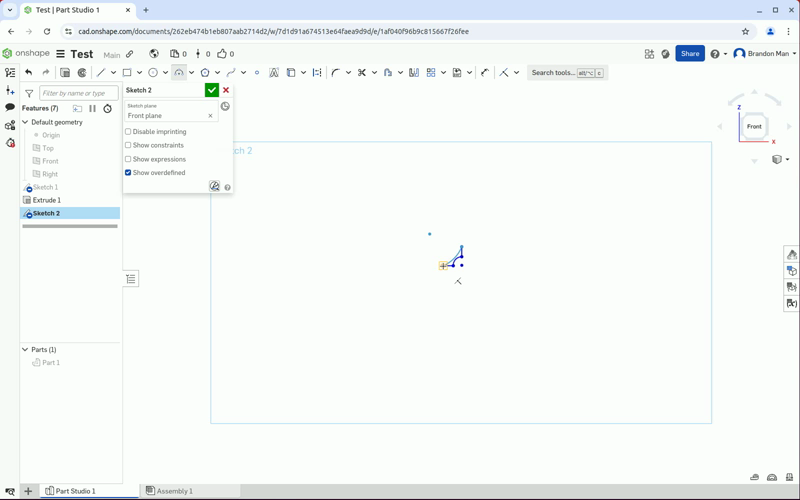
mouse_move(448, 252)
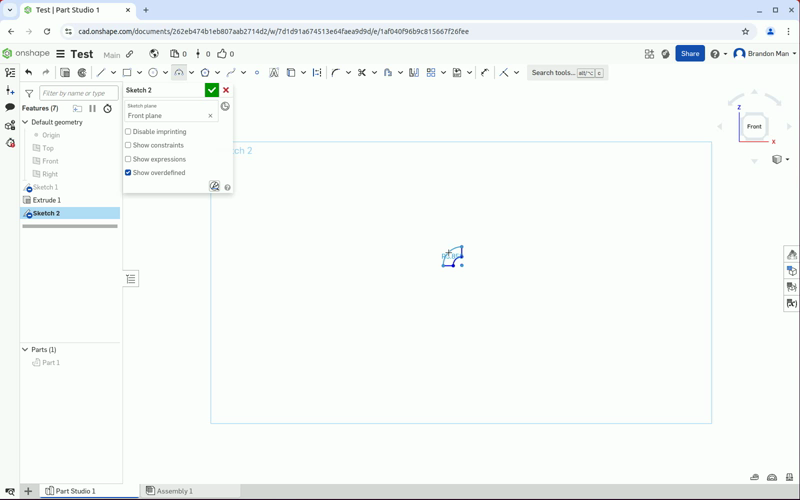
click(448, 252)
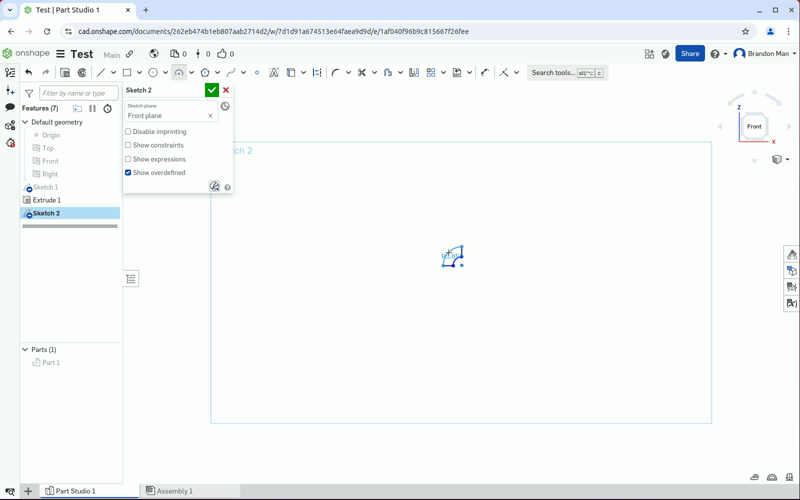
key_up(shift)
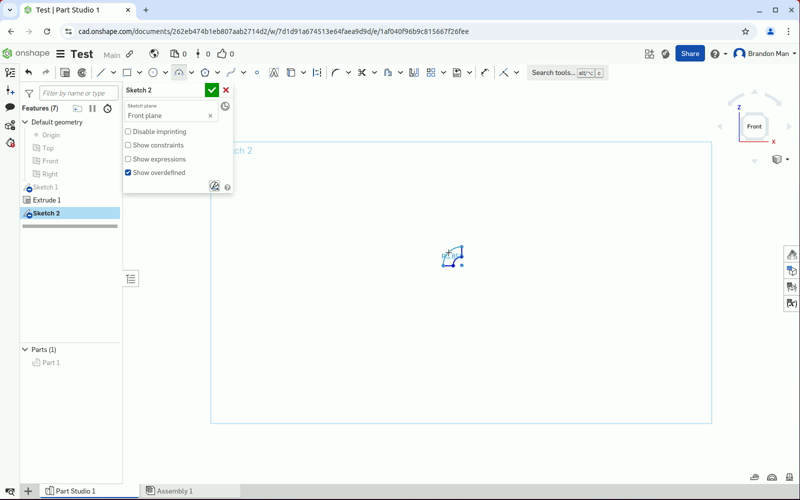
key(esc)
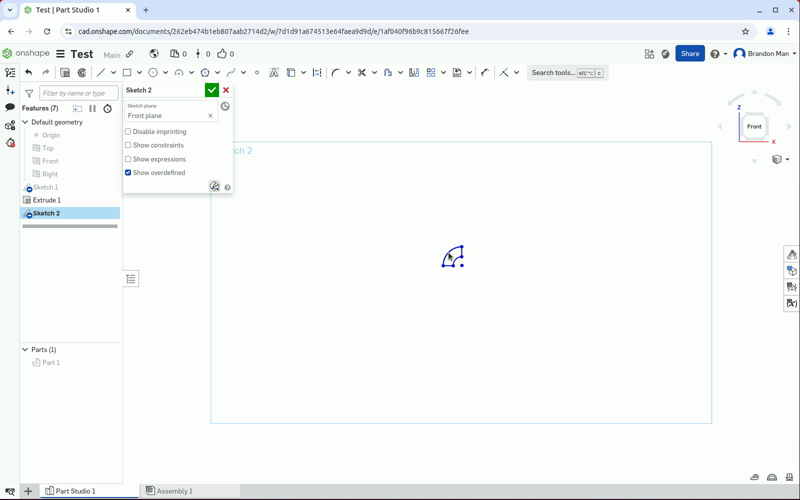
mouse_move(451, 265)
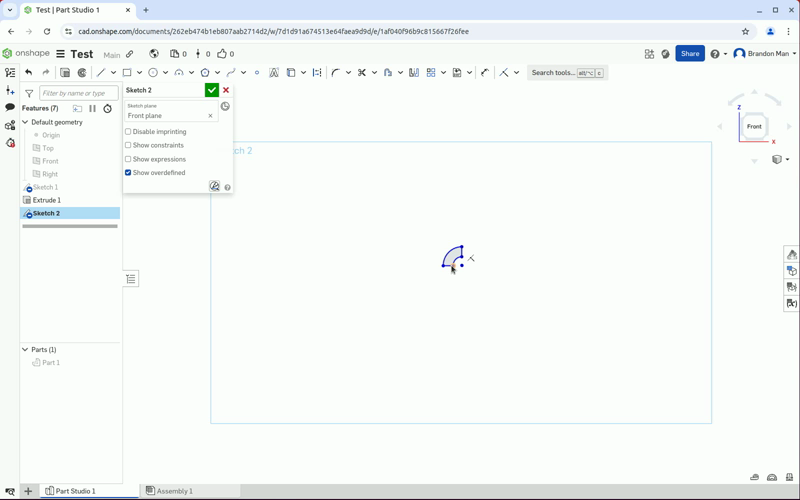
scroll(6)
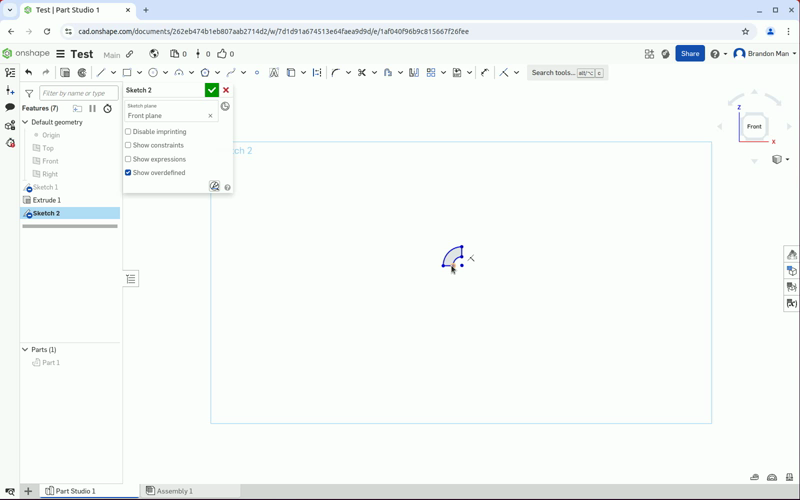
scroll(6)
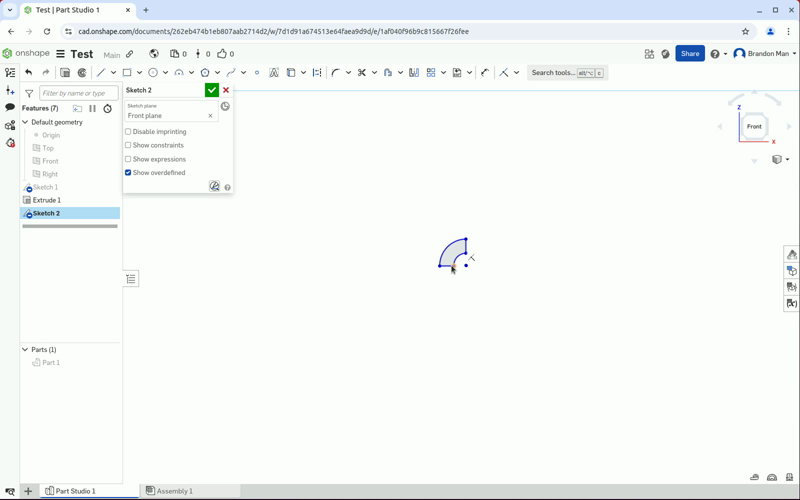
scroll(6)
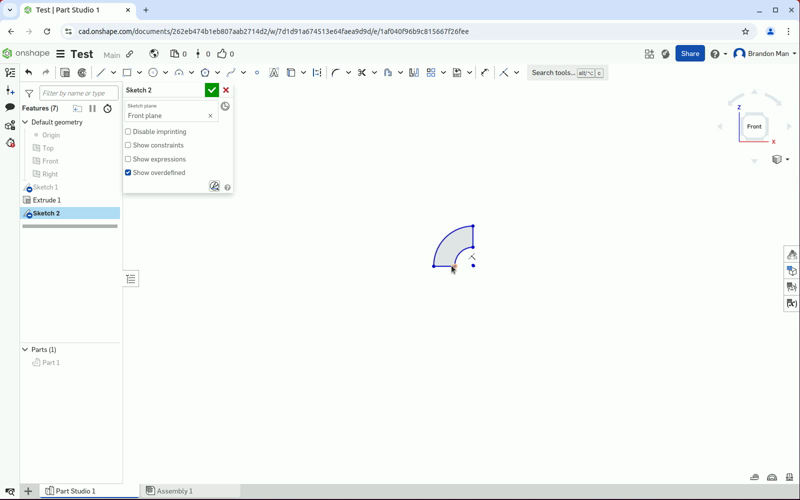
scroll(6)
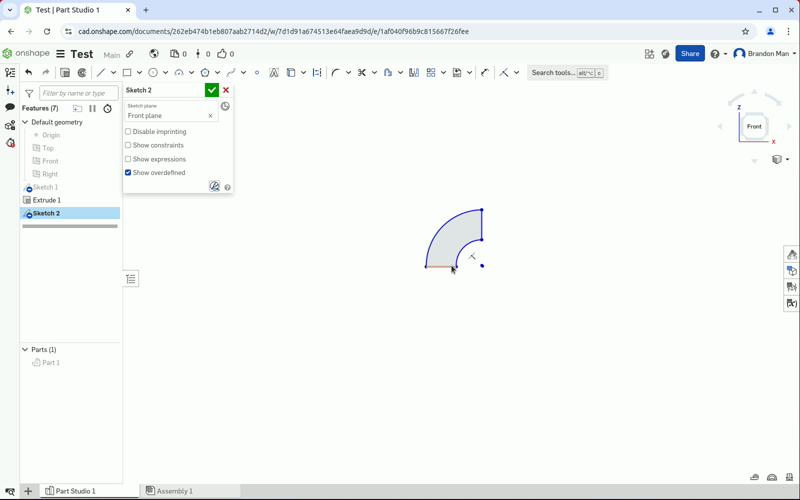
scroll(6)
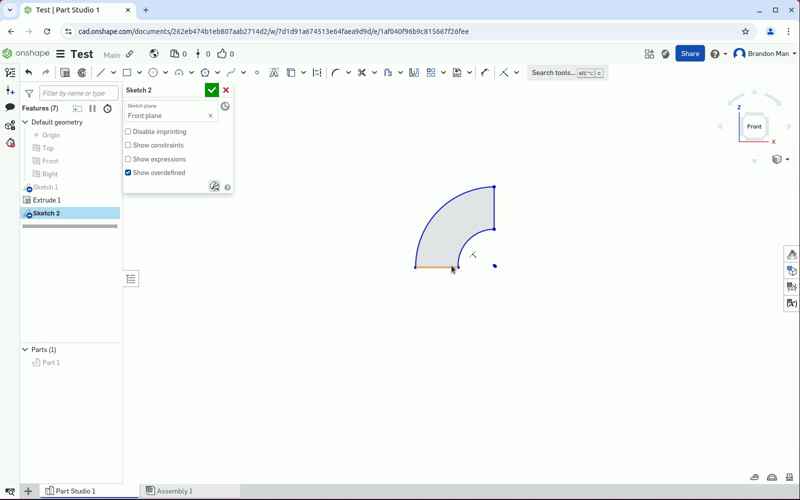
scroll(6)
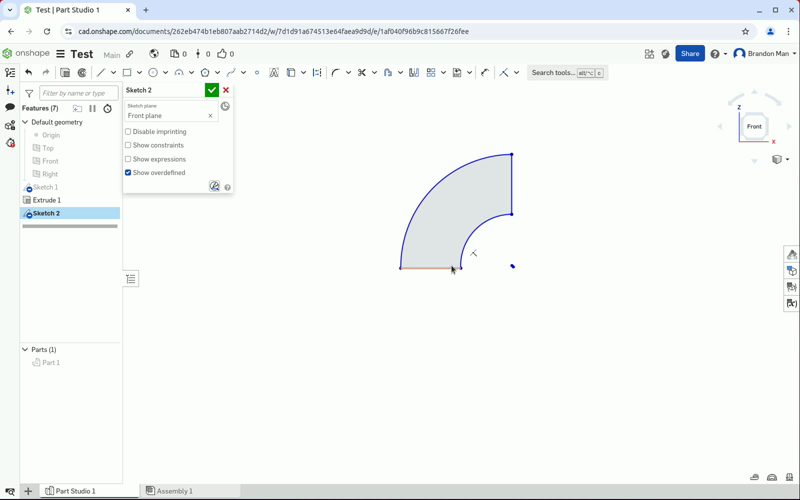
scroll(6)
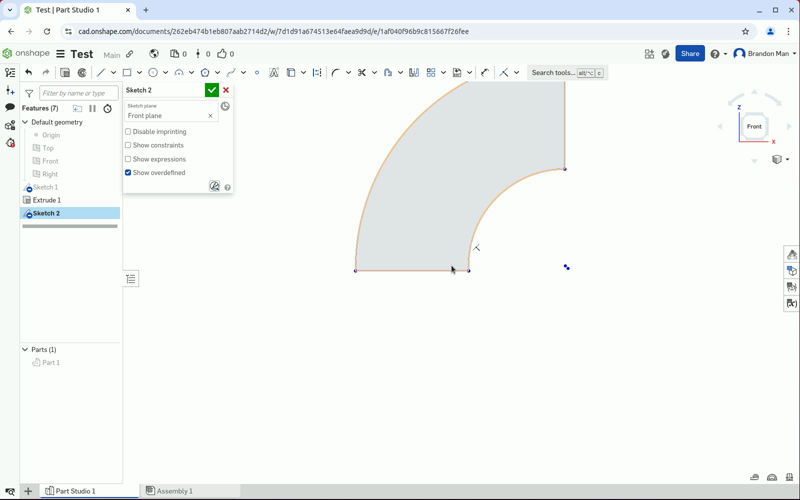
click(451, 265)
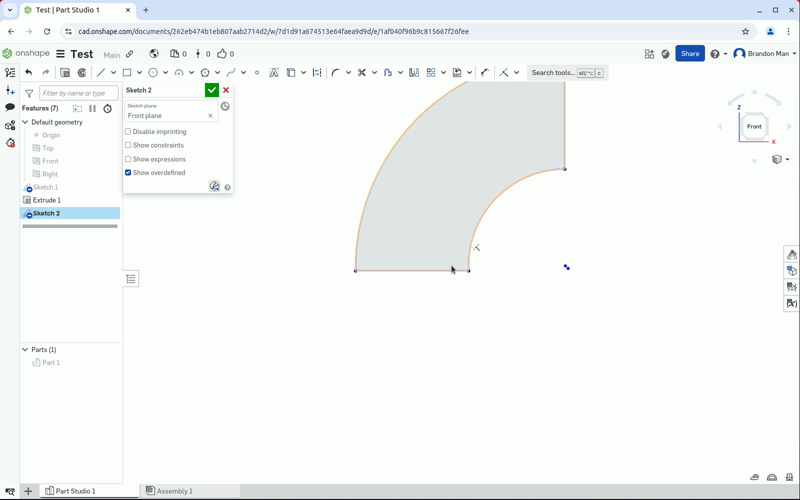
scroll(-6)
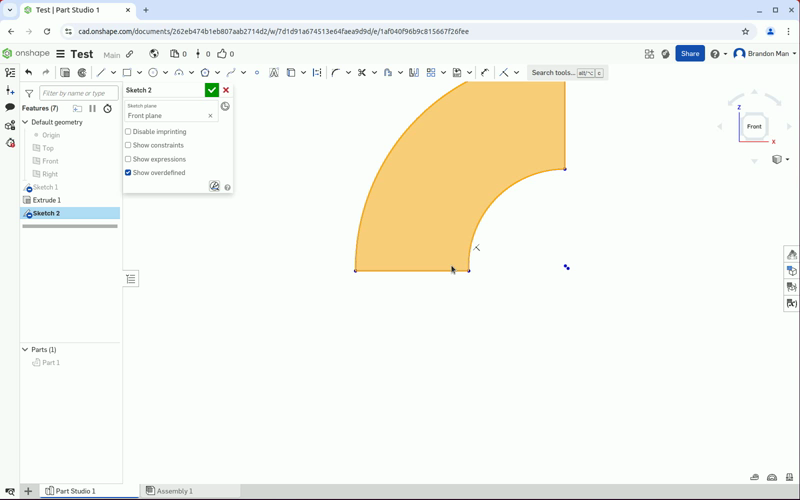
scroll(-6)
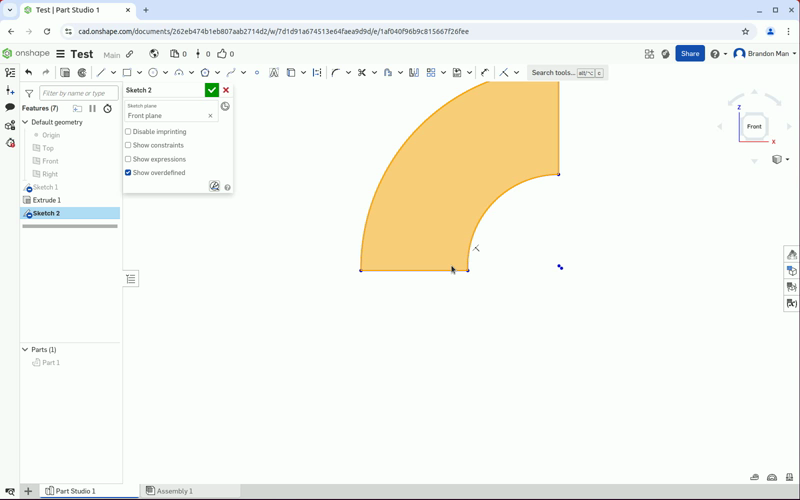
scroll(-6)
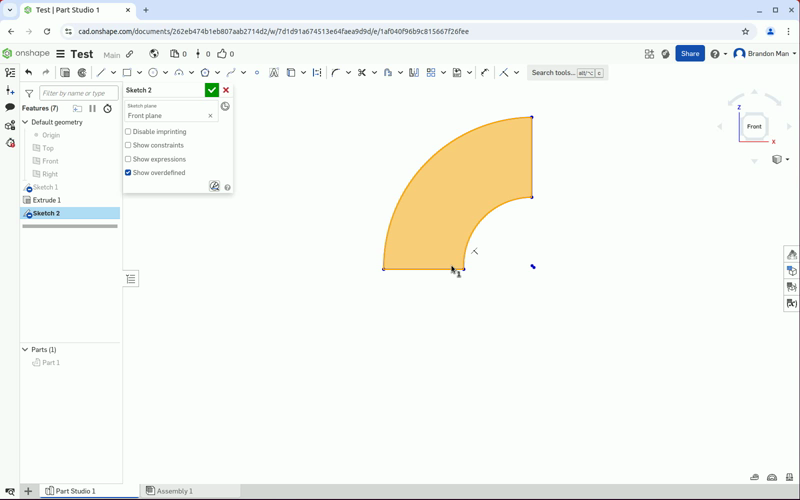
scroll(-6)
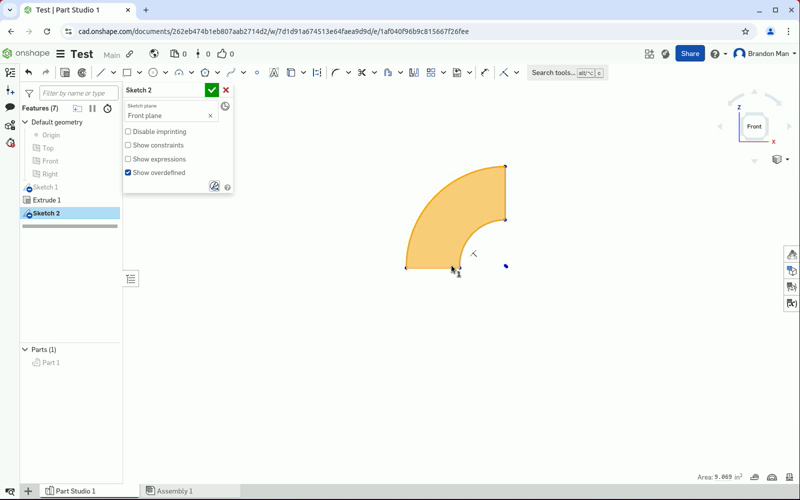
scroll(-6)
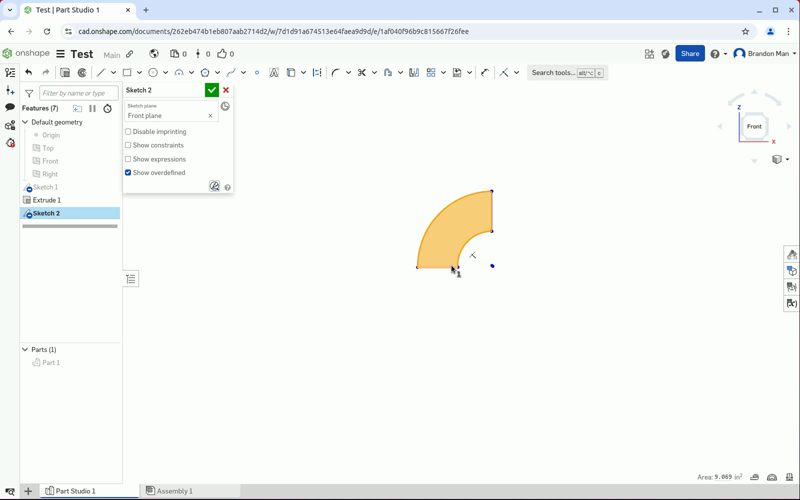
scroll(-6)
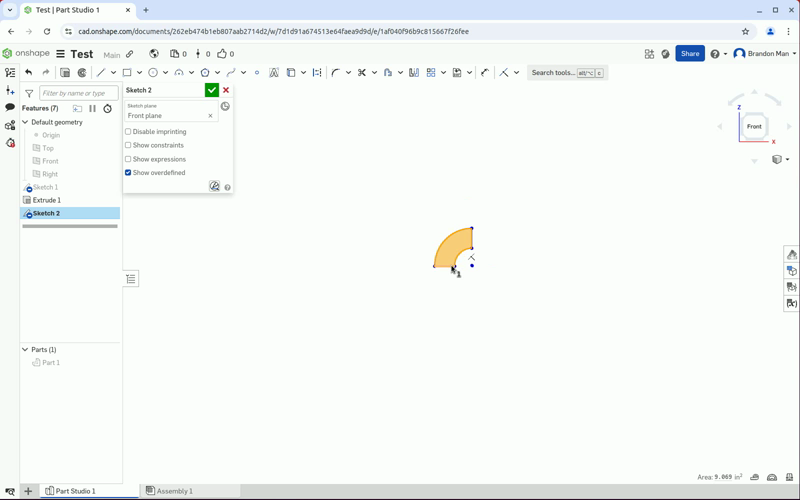
scroll(-6)
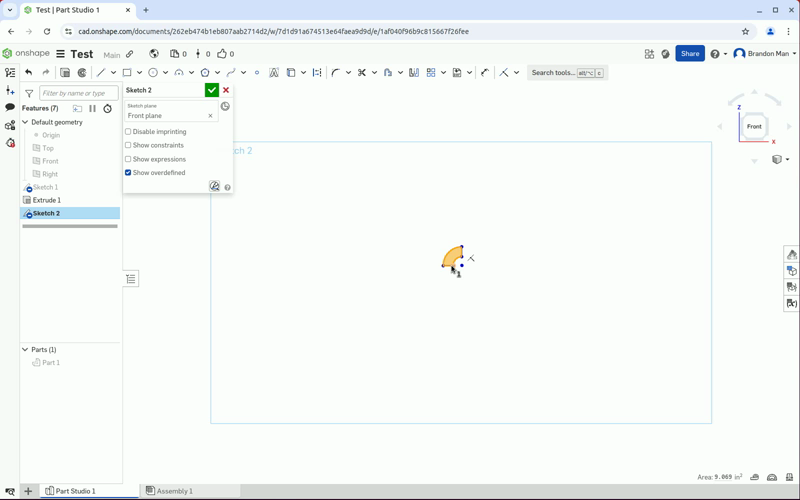
mouse_move(73, 352)
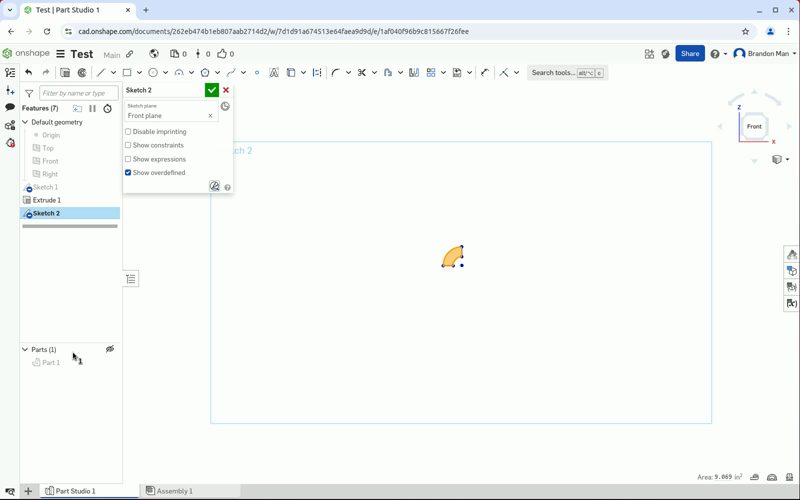
key(shift+y)
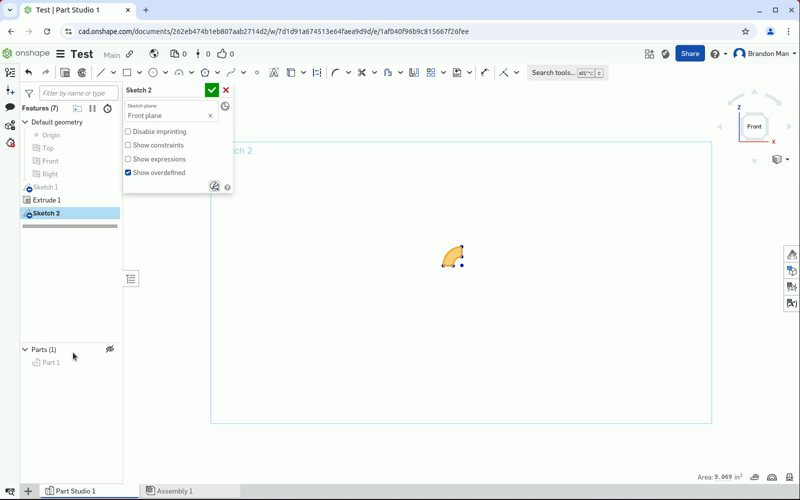
key(shift+e)
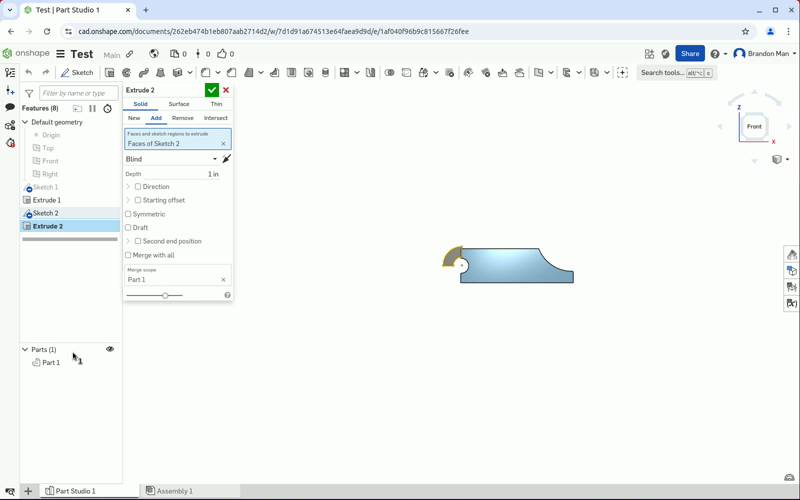
mouse_move(143, 106)
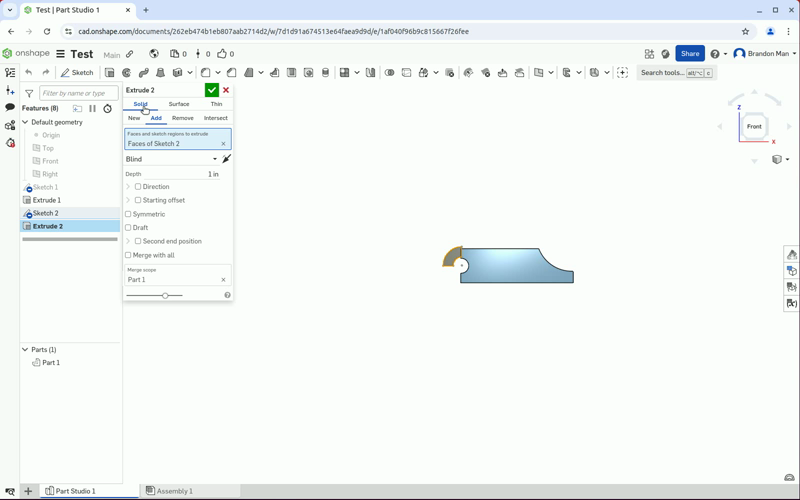
click(143, 106)
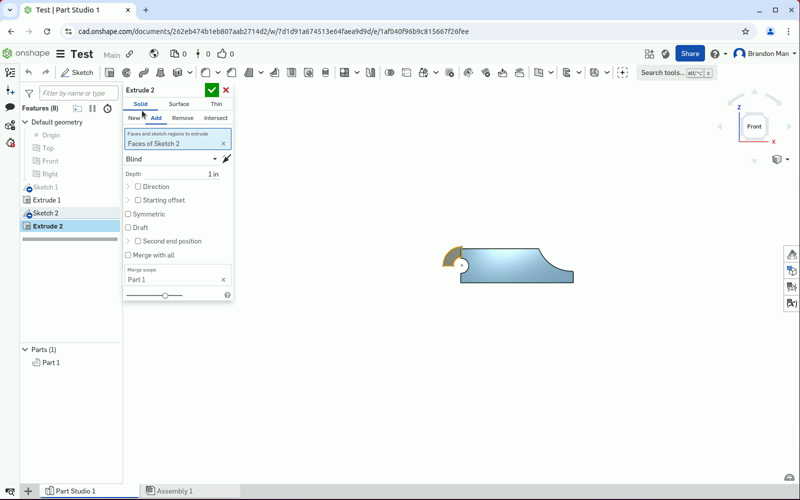
mouse_move(137, 120)
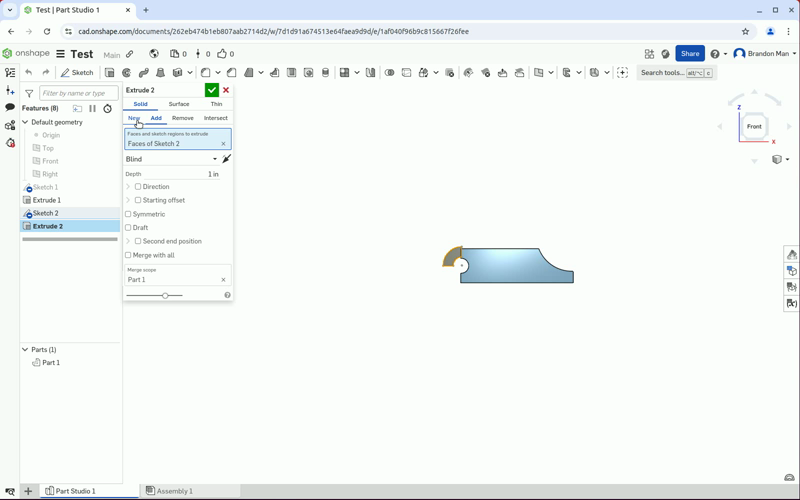
click(137, 120)
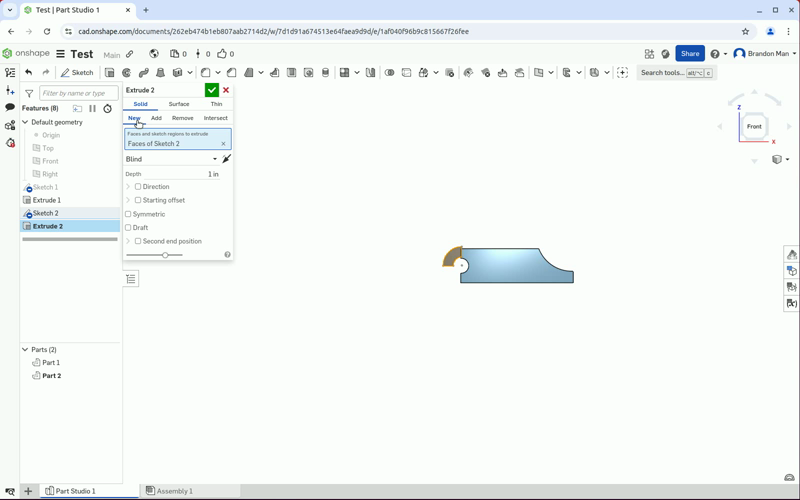
key(tab, 4)
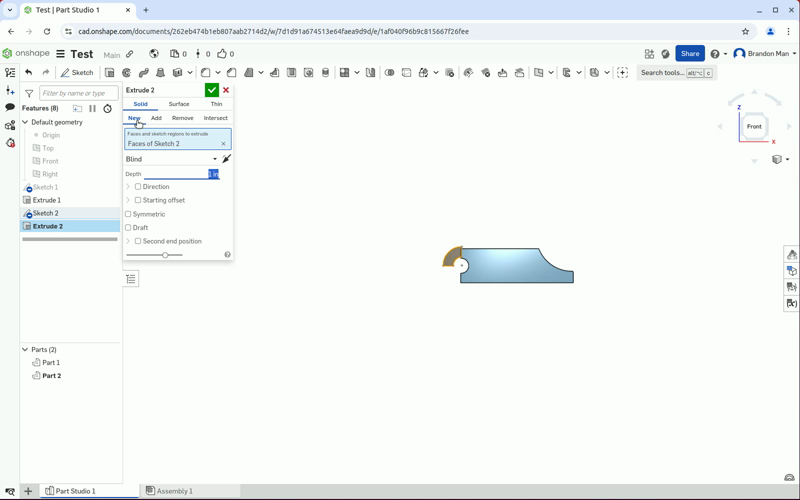
text(5.536)
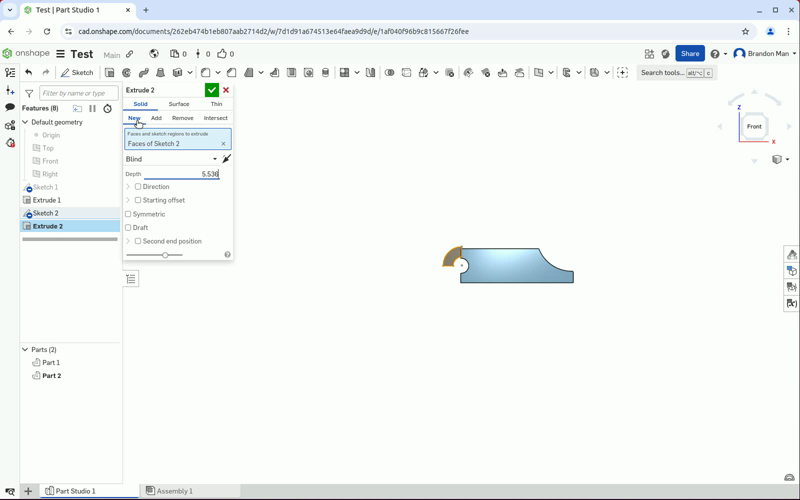
key(enter)
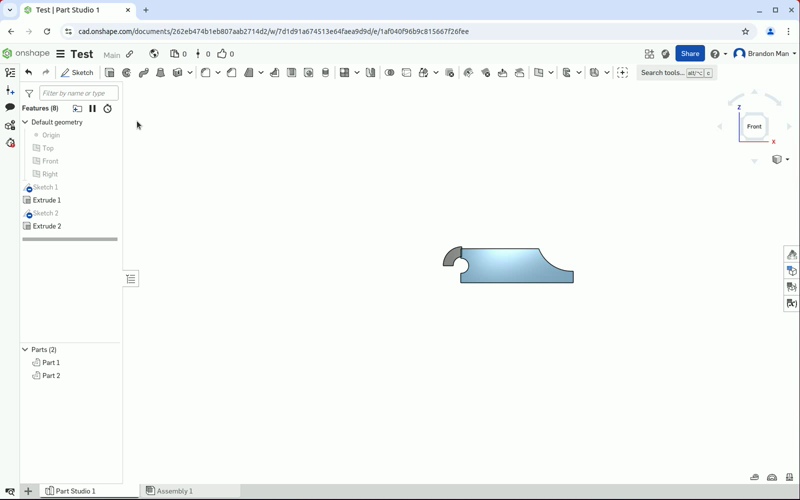
key(shift+h)
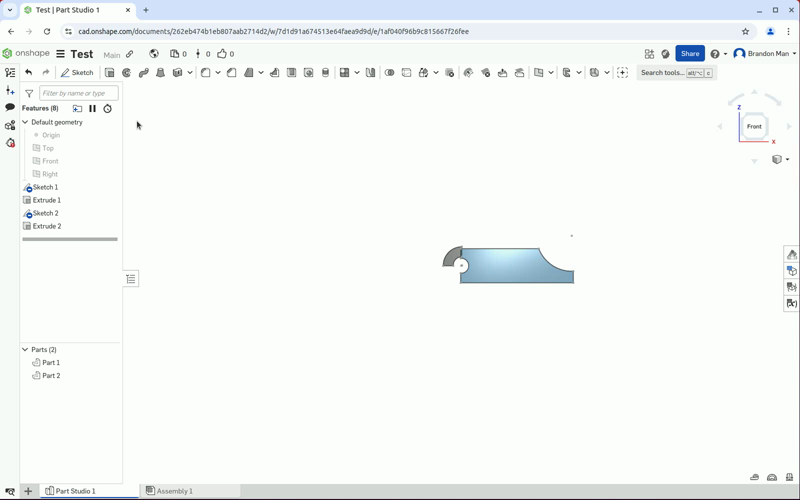
key(shift+h)
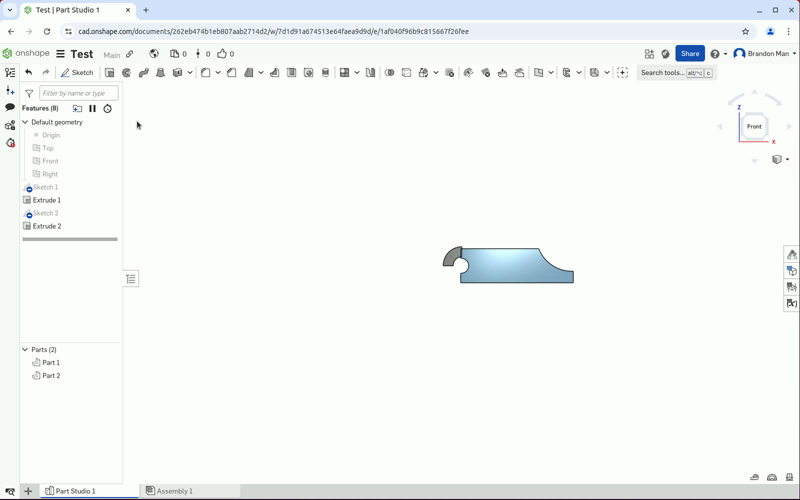
mouse_move(73, 189)
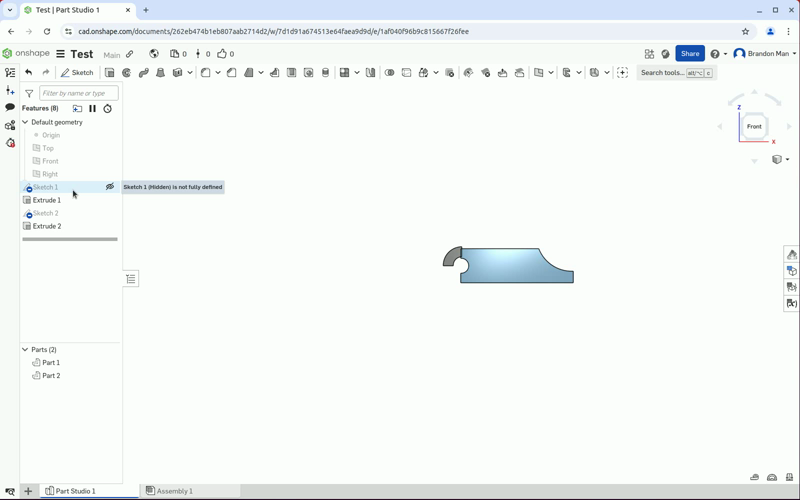
click(73, 189)
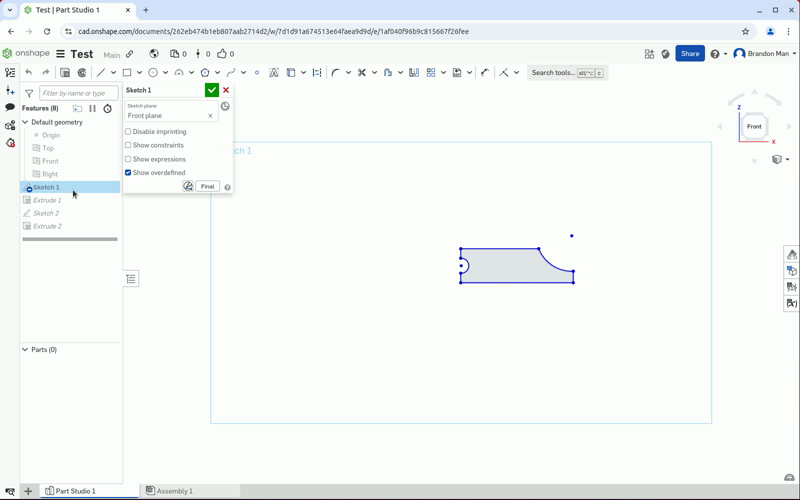
mouse_move(229, 92)
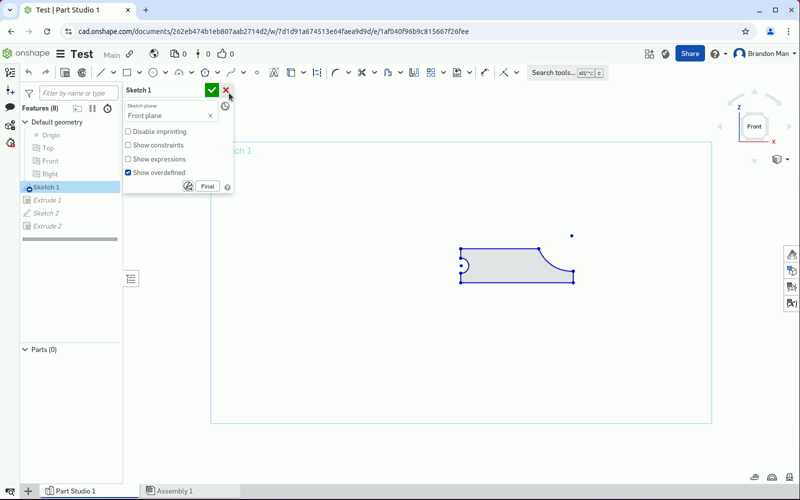
click(229, 92)
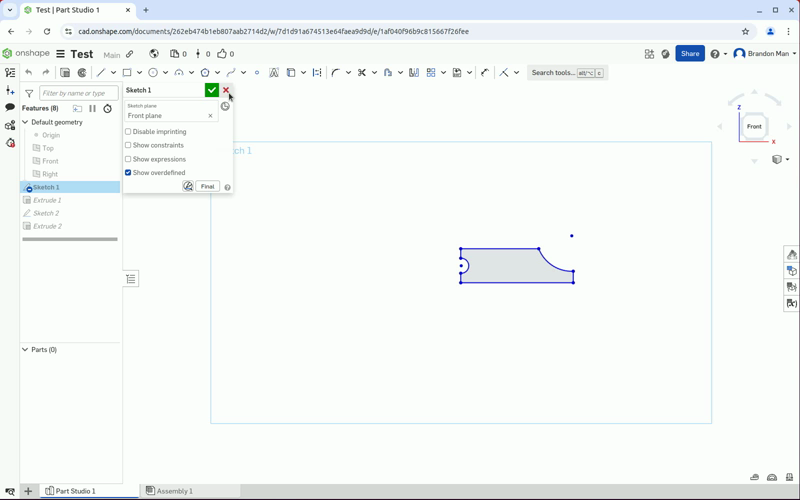
key(shift+s)
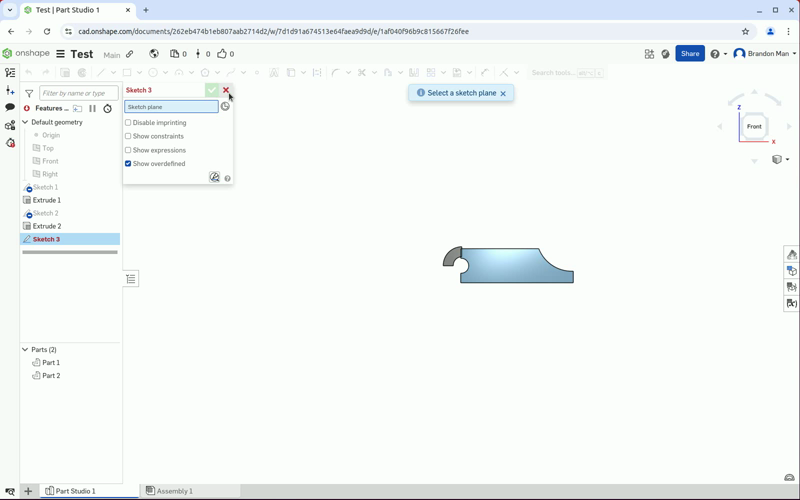
mouse_move(73, 163)
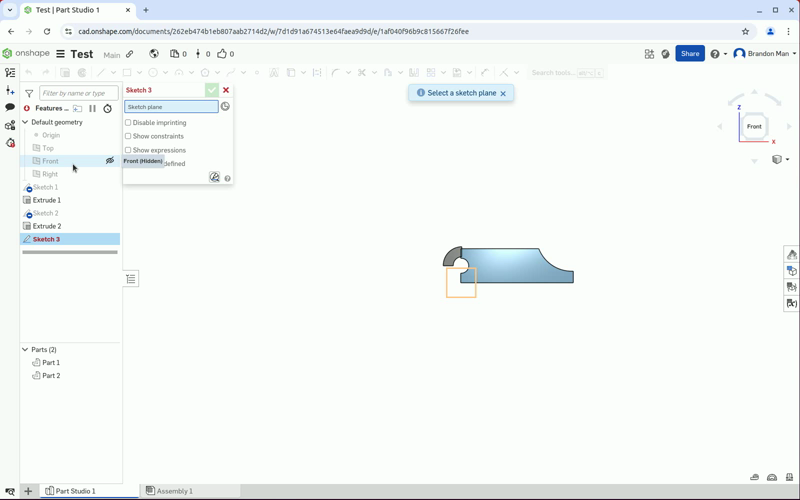
click(73, 163)
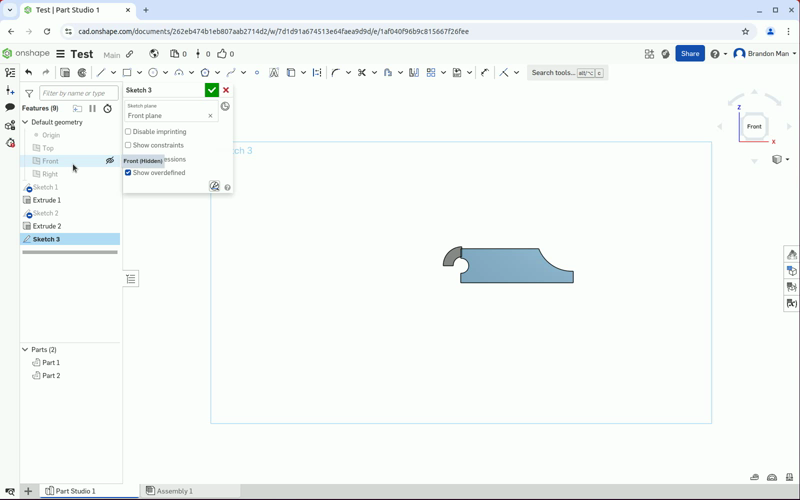
mouse_move(73, 352)
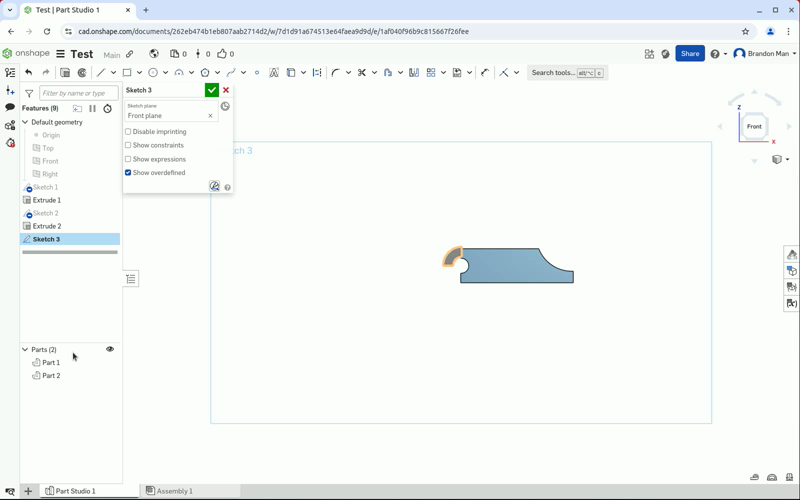
key(y)
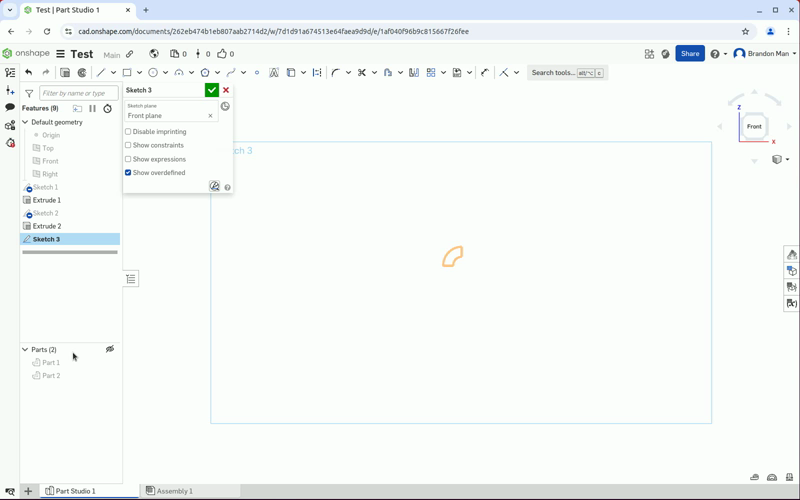
key(a)
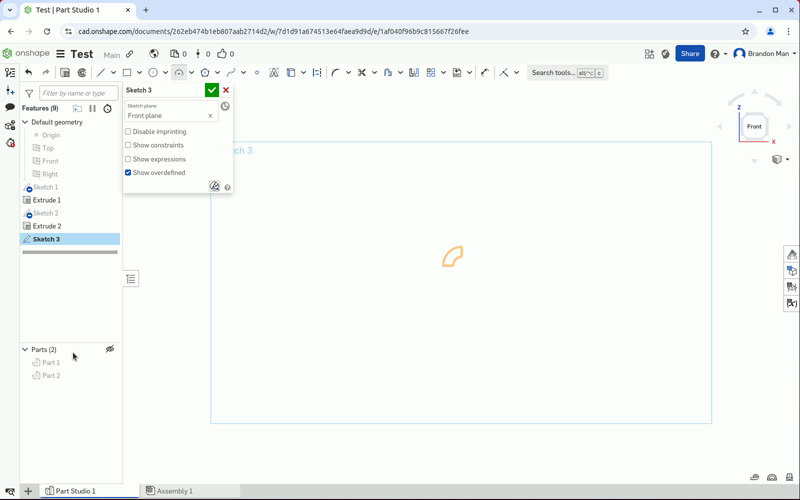
key_down(shift)
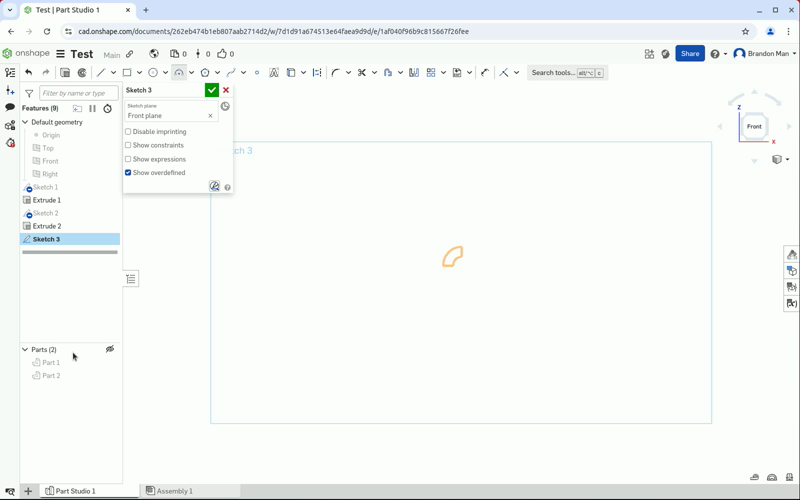
mouse_move(443, 265)
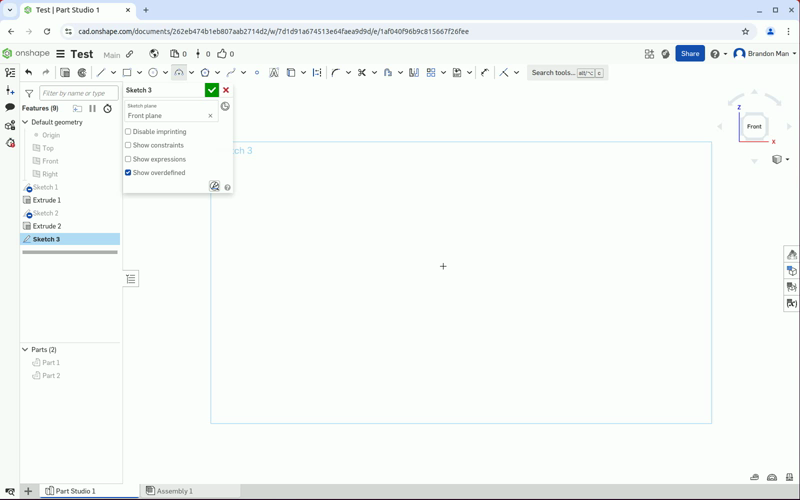
click(443, 265)
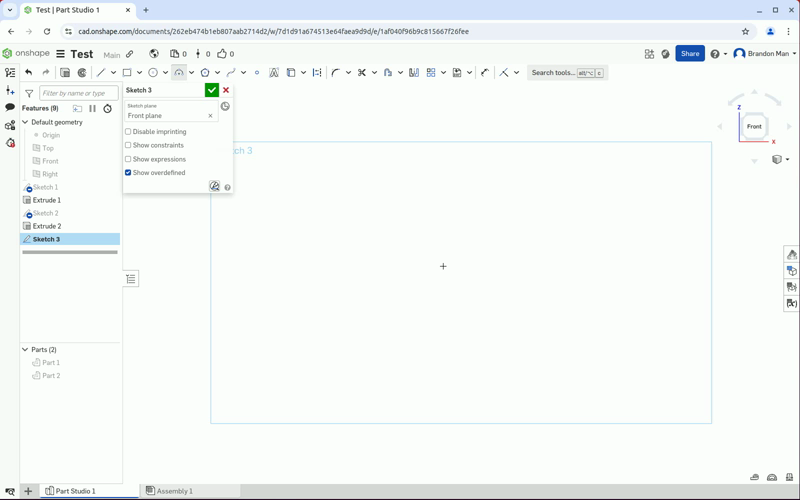
key_up(shift)
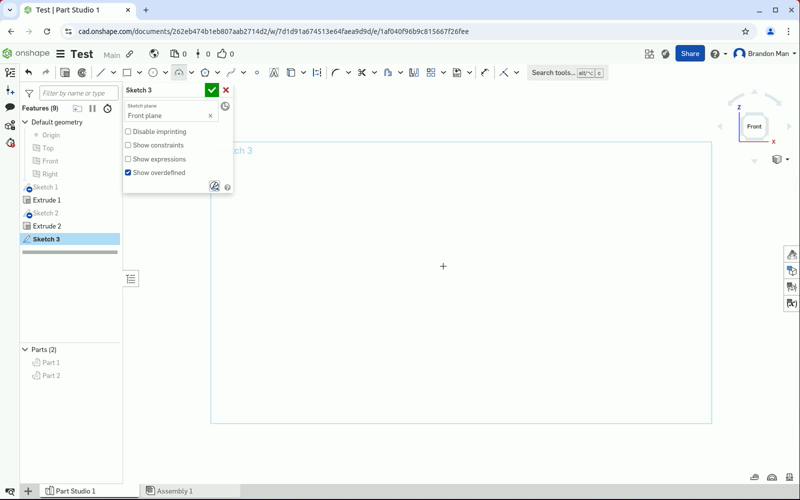
key_down(shift)
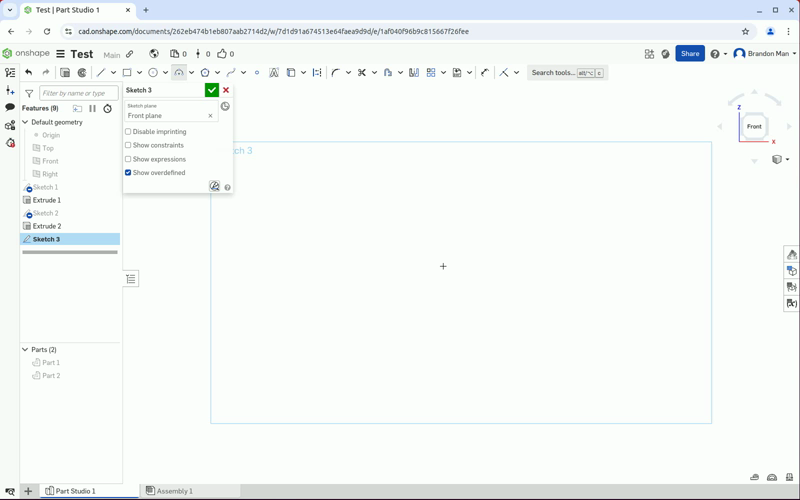
mouse_move(461, 283)
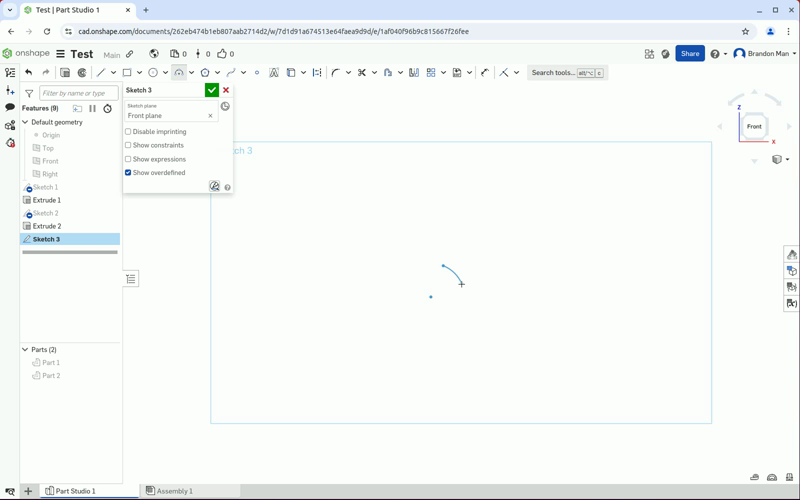
click(461, 283)
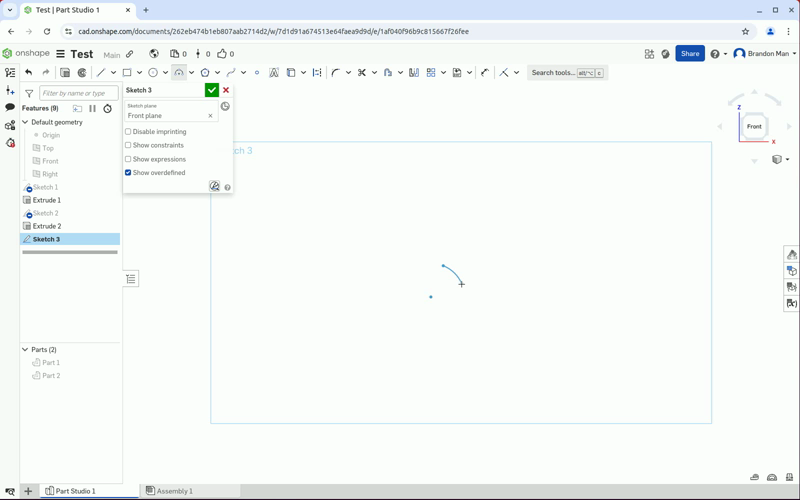
mouse_move(448, 278)
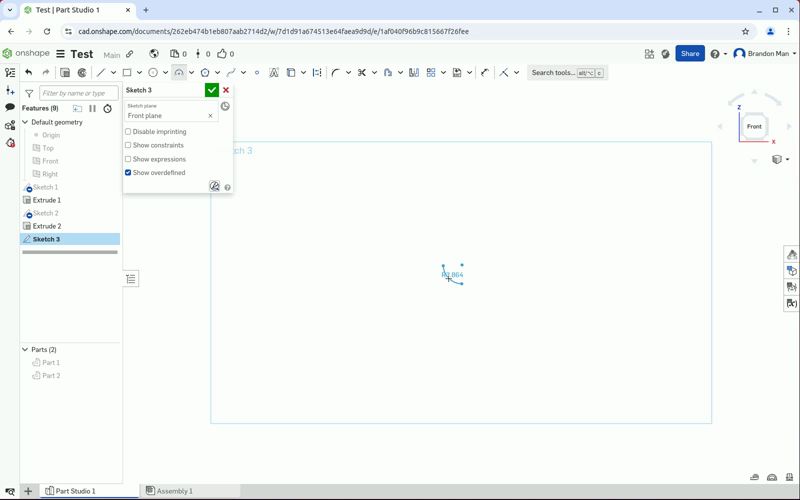
click(448, 278)
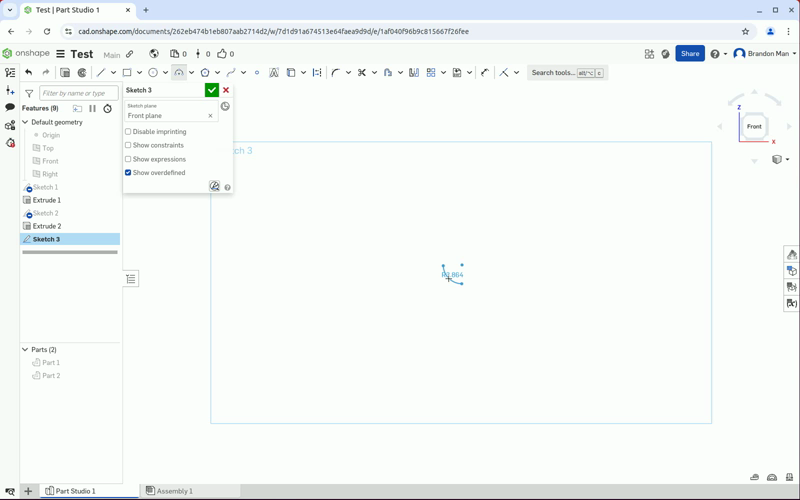
key_up(shift)
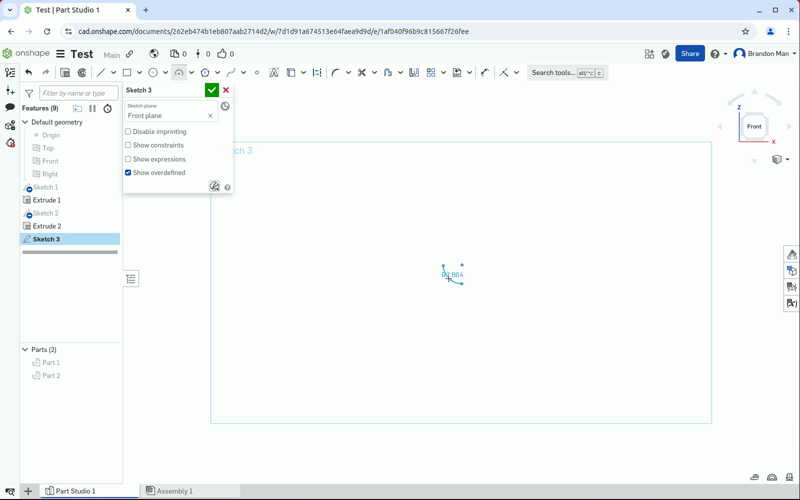
key(esc)
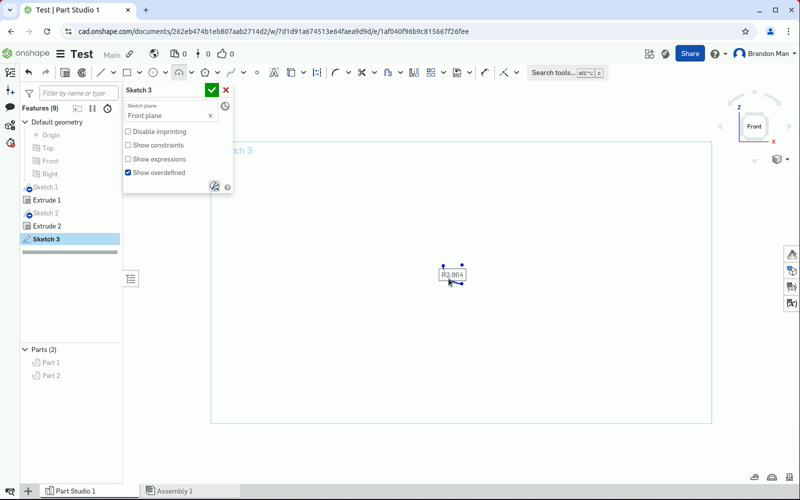
key(l)
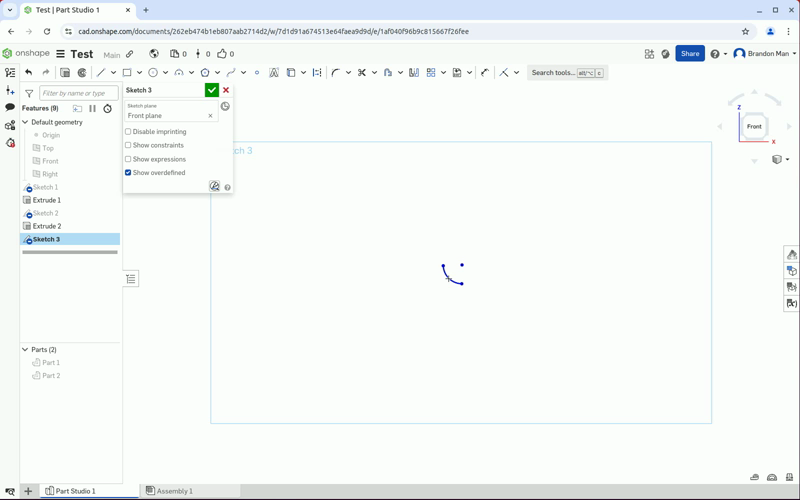
mouse_move(461, 283)
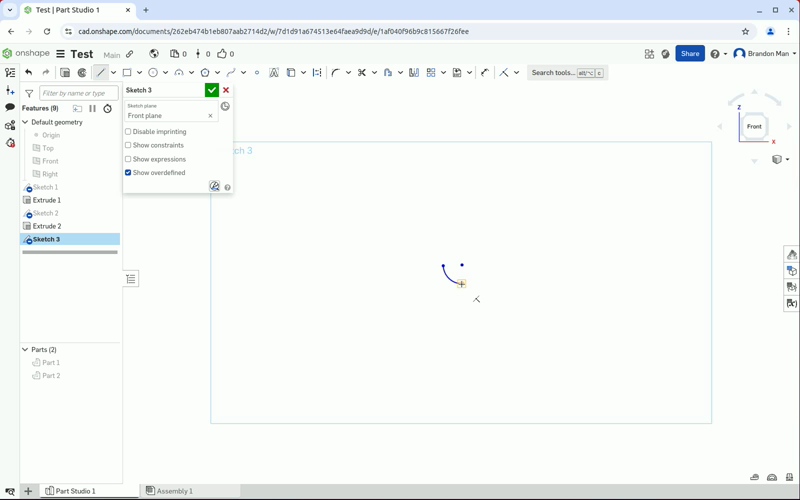
click(461, 283)
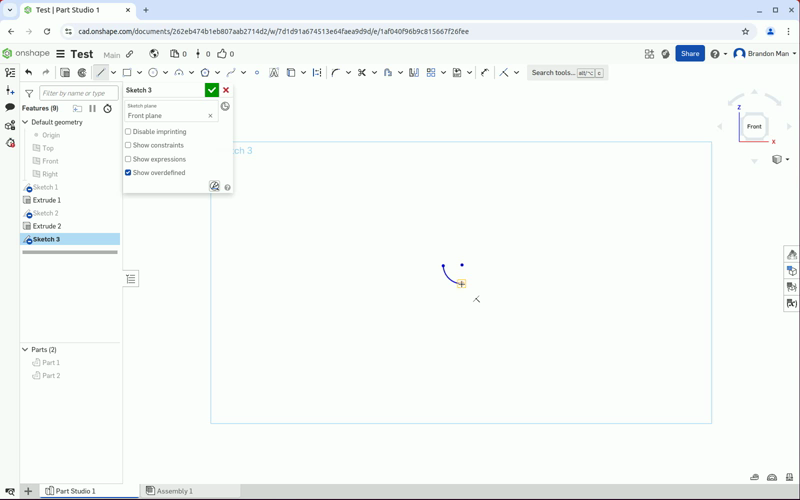
key_down(shift)
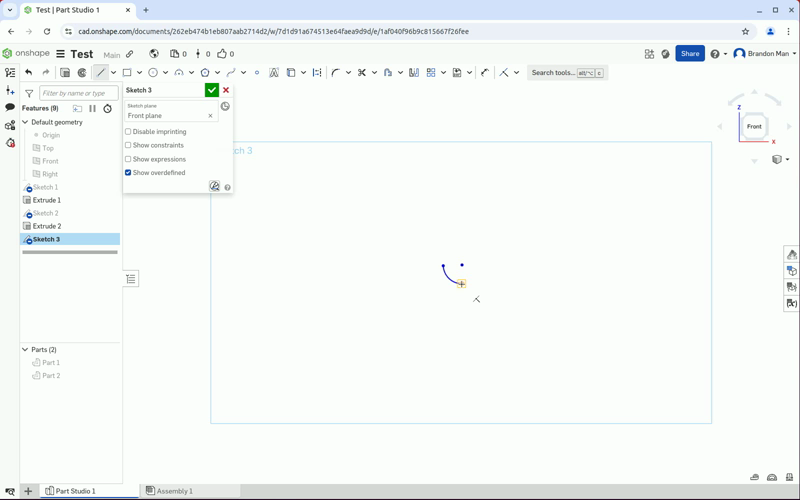
mouse_move(491, 283)
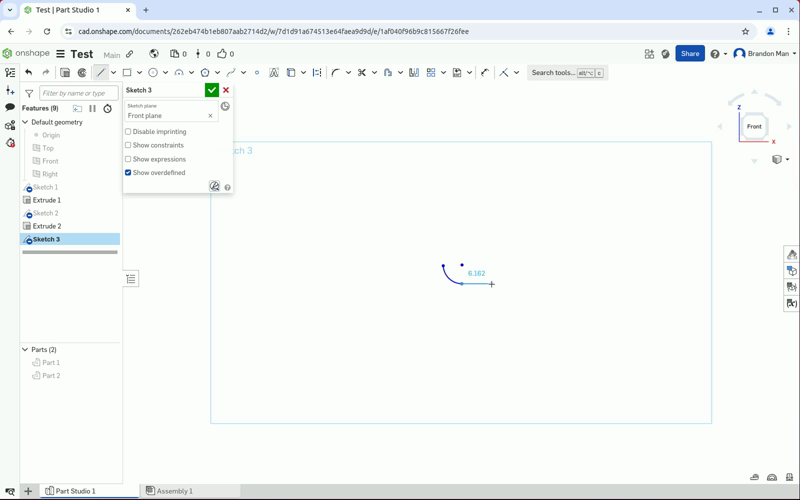
mouse_move(461, 273)
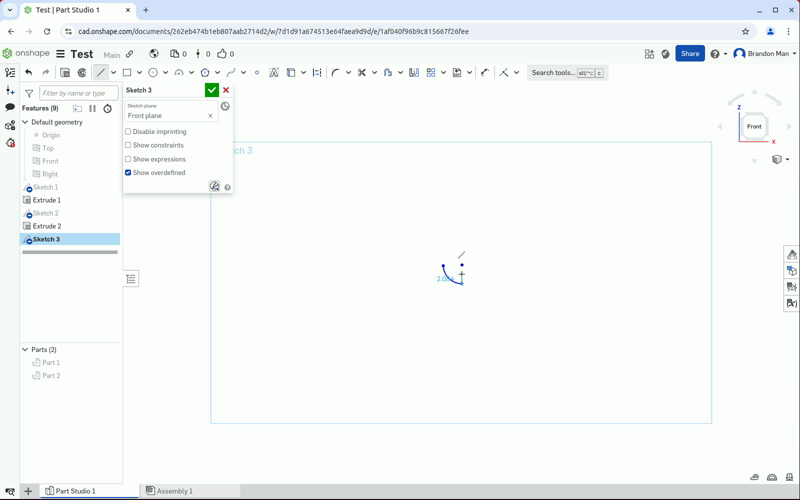
click(461, 273)
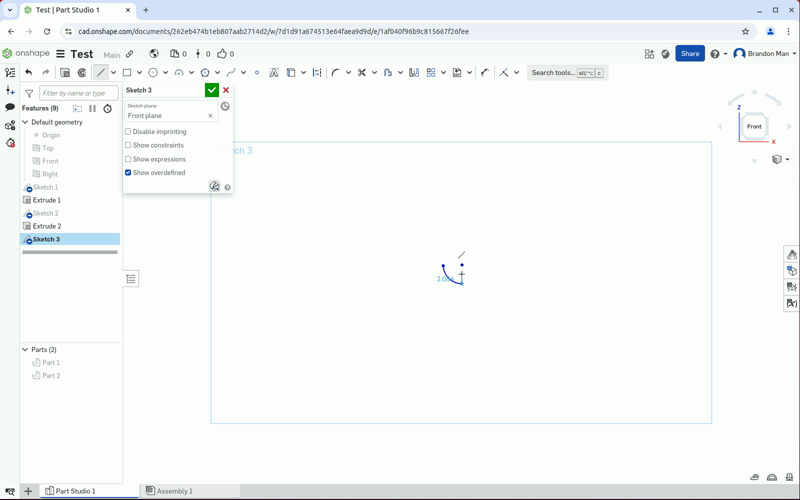
key_up(shift)
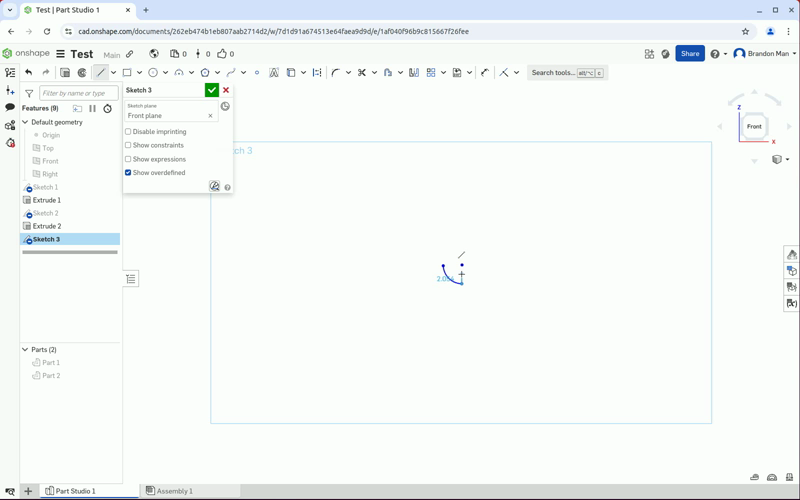
key(esc)
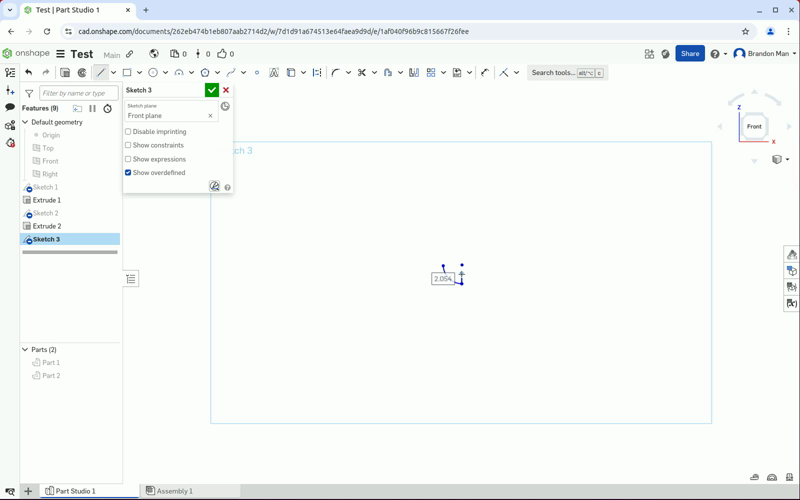
key(a)
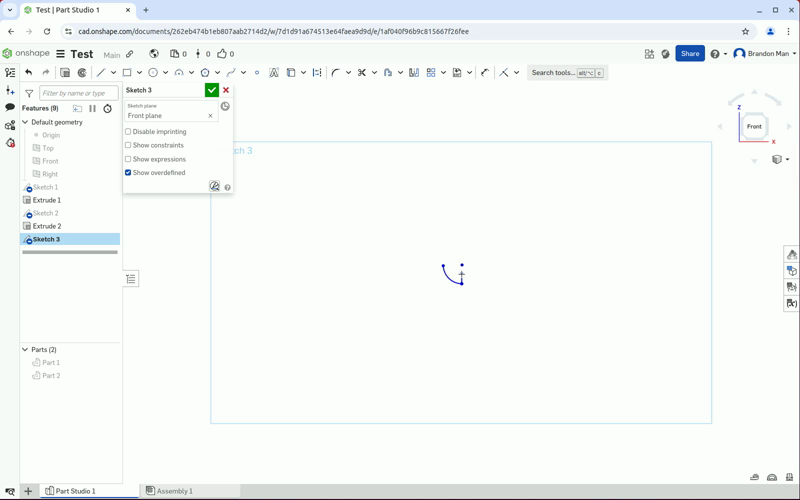
mouse_move(461, 273)
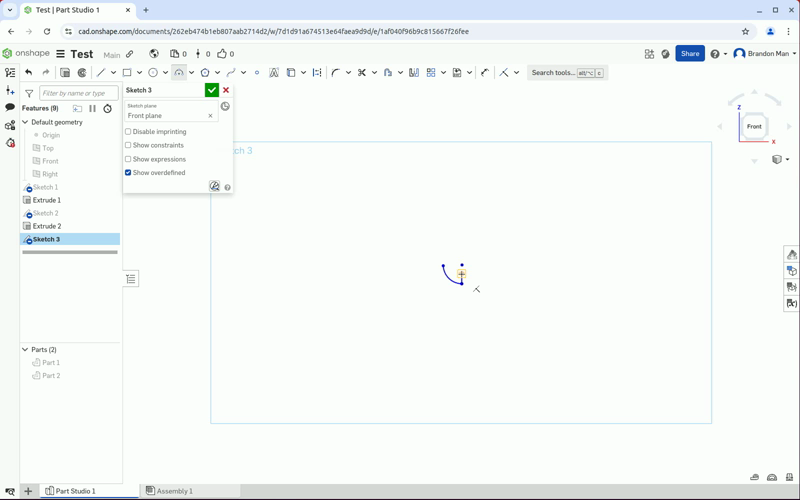
click(461, 273)
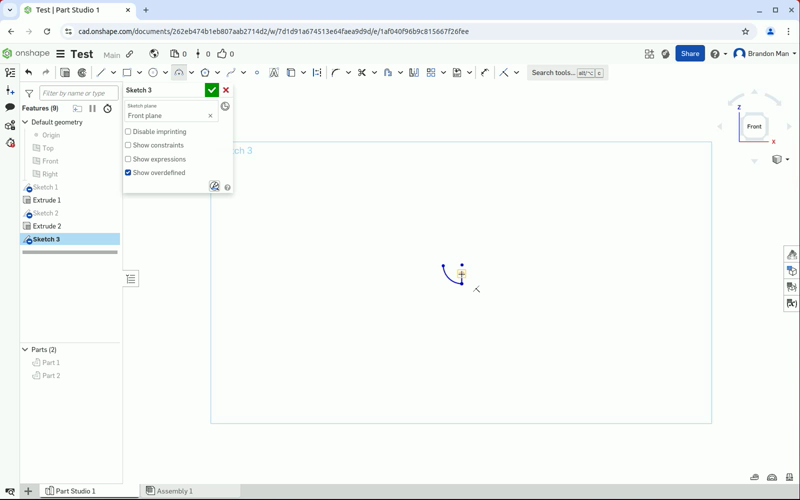
key_down(shift)
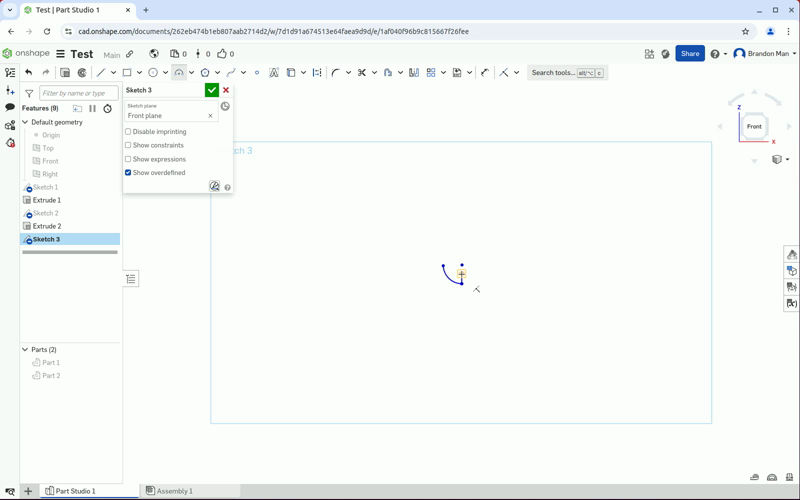
mouse_move(453, 265)
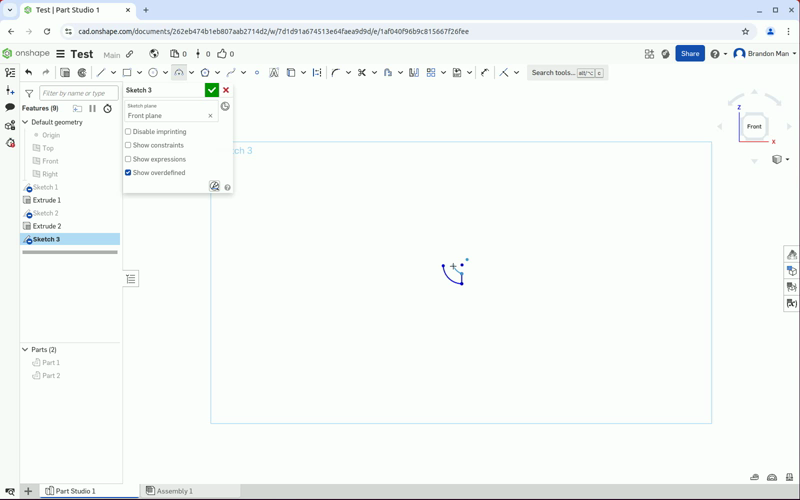
click(453, 265)
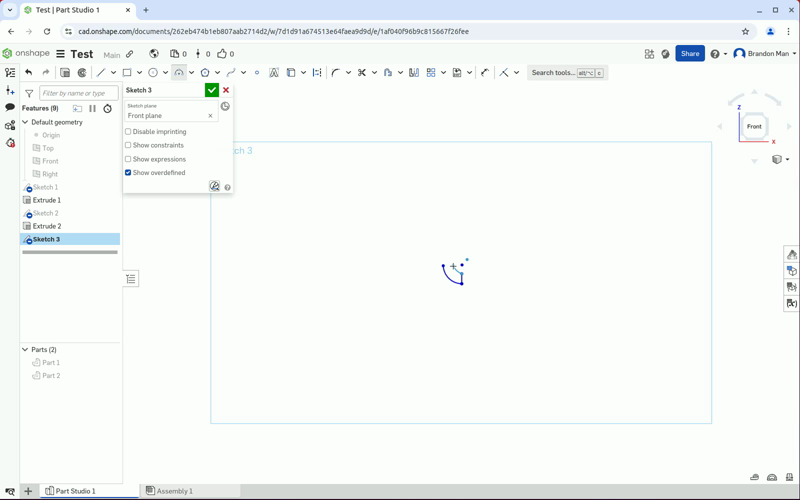
mouse_move(455, 271)
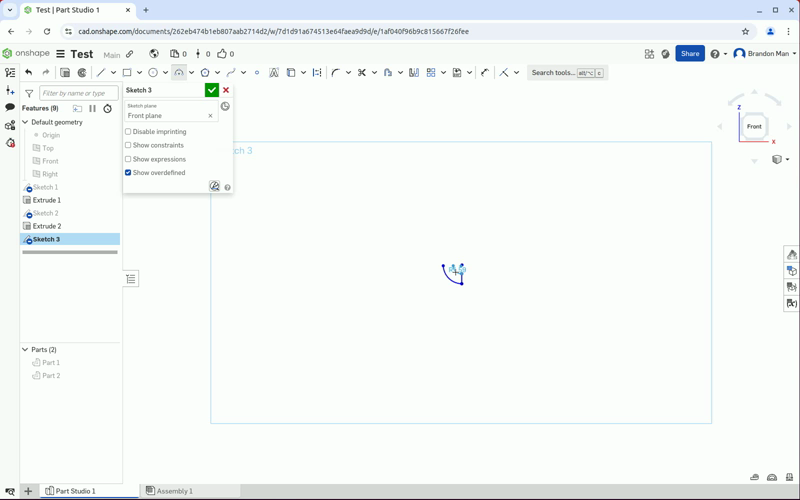
click(455, 271)
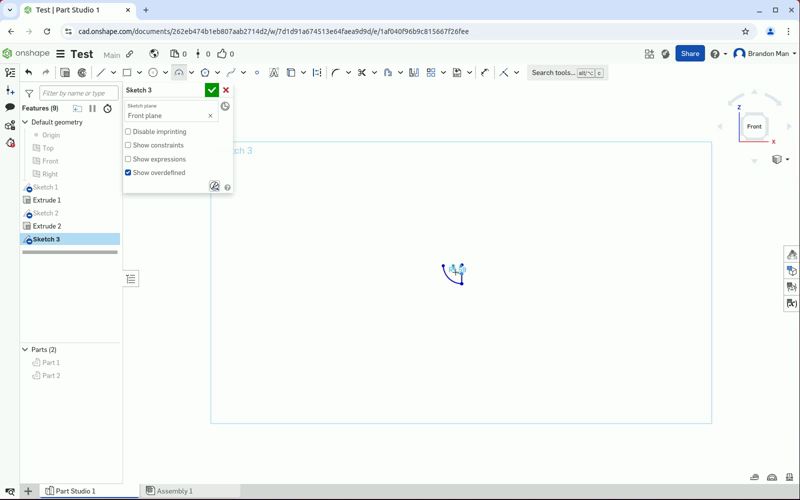
key_up(shift)
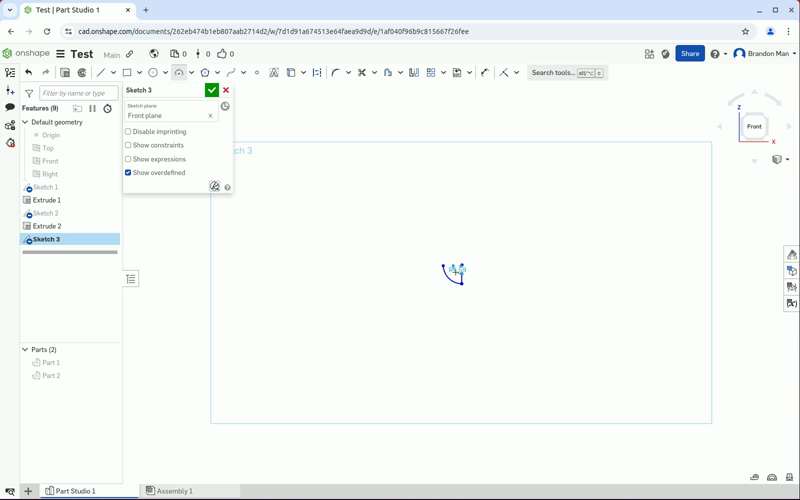
key(esc)
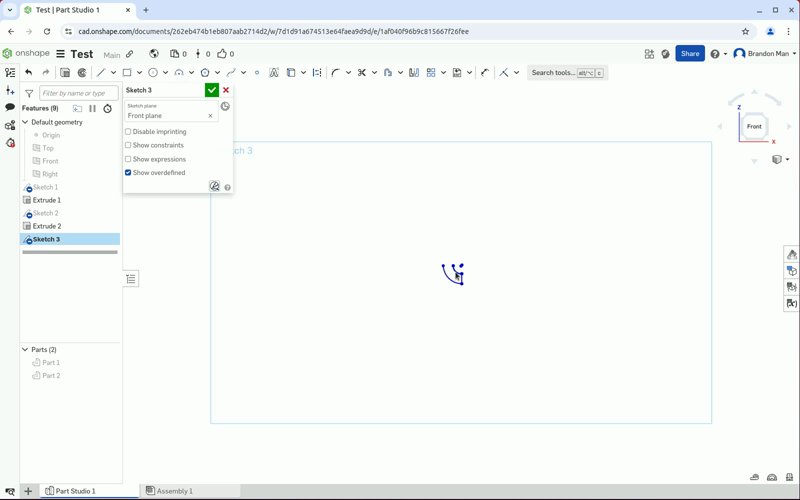
key(l)
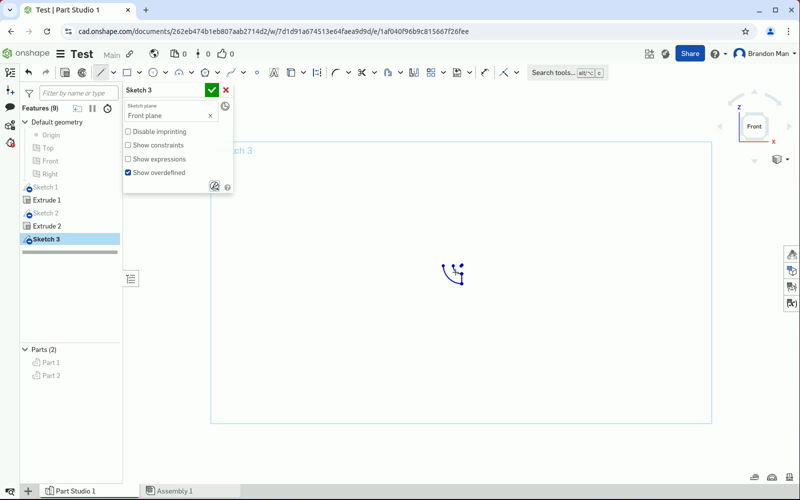
mouse_move(453, 265)
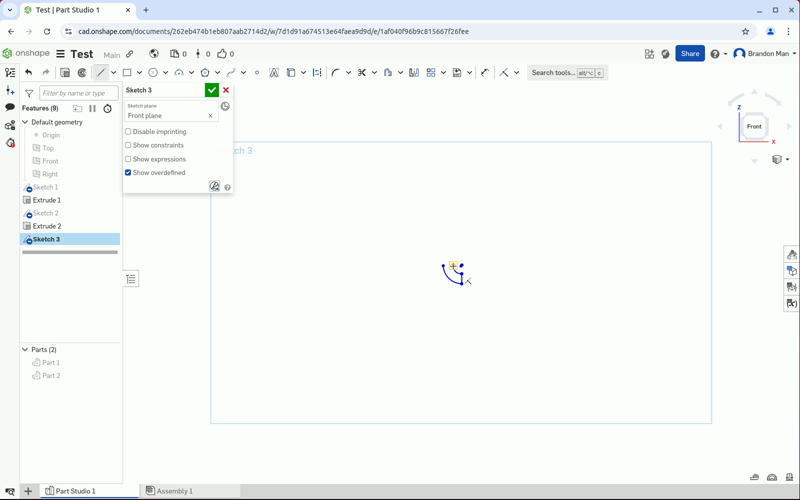
click(453, 265)
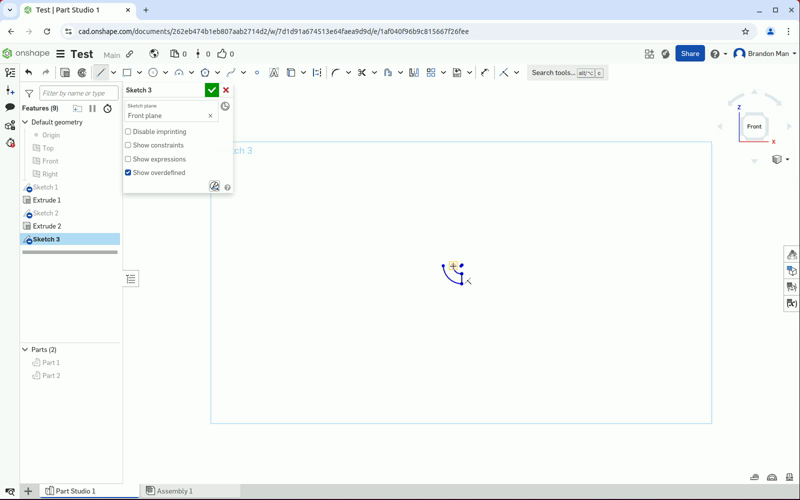
mouse_move(483, 265)
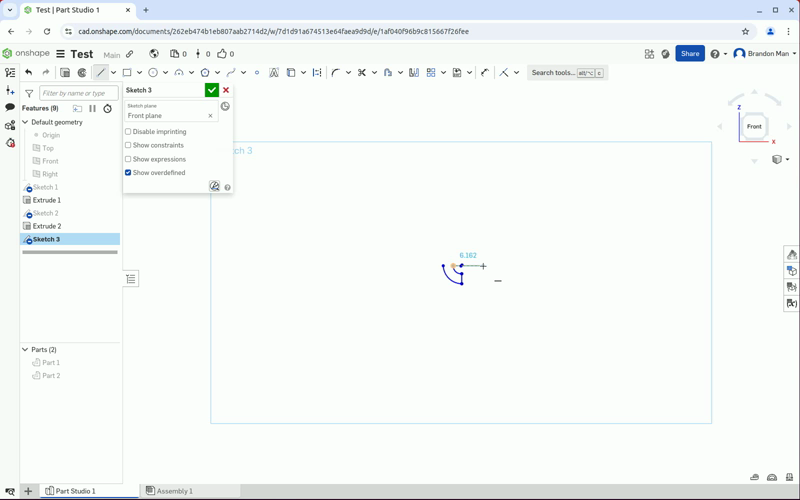
key_down(shift)
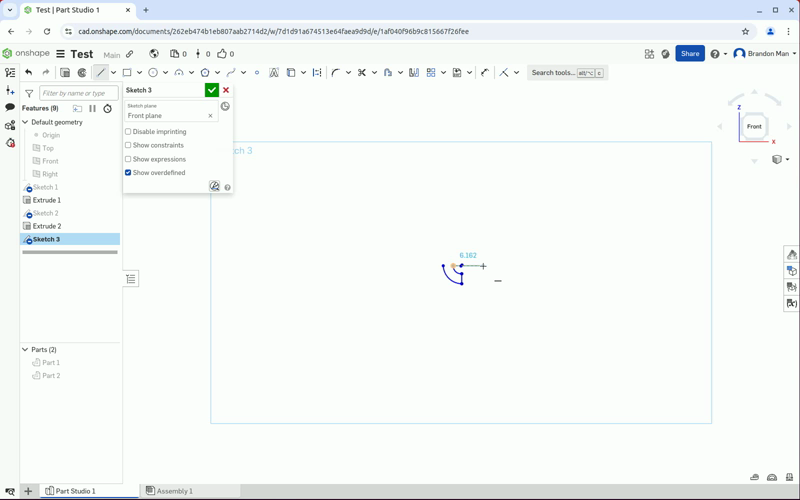
mouse_move(443, 265)
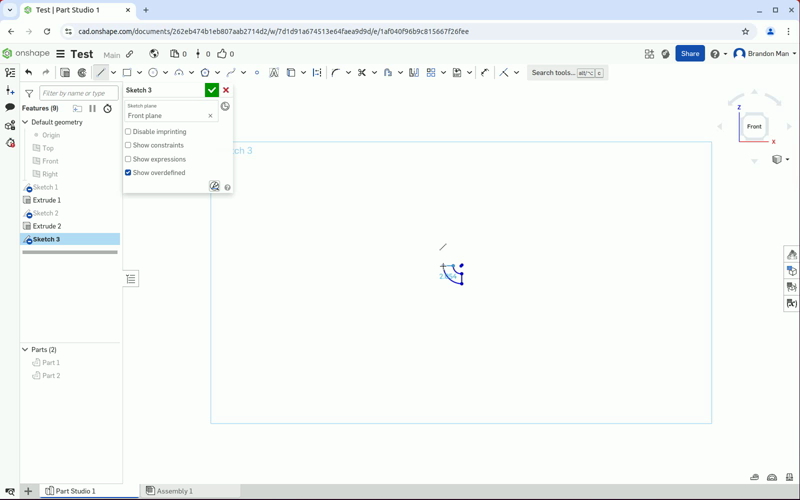
key_up(shift)
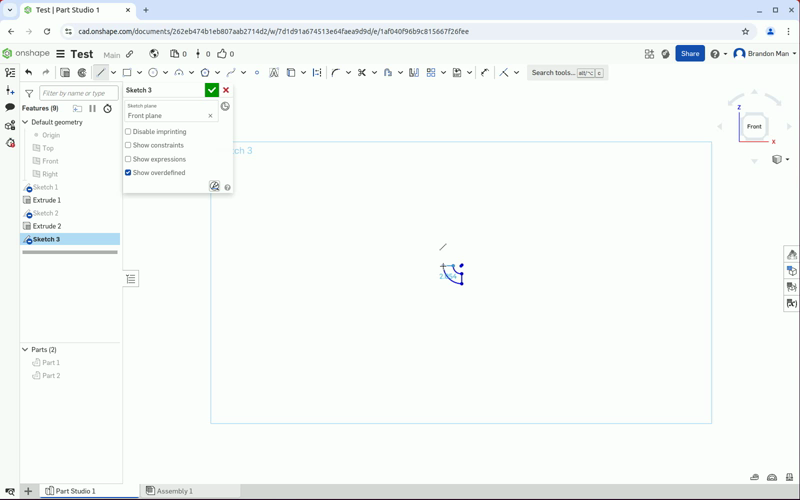
click(443, 265)
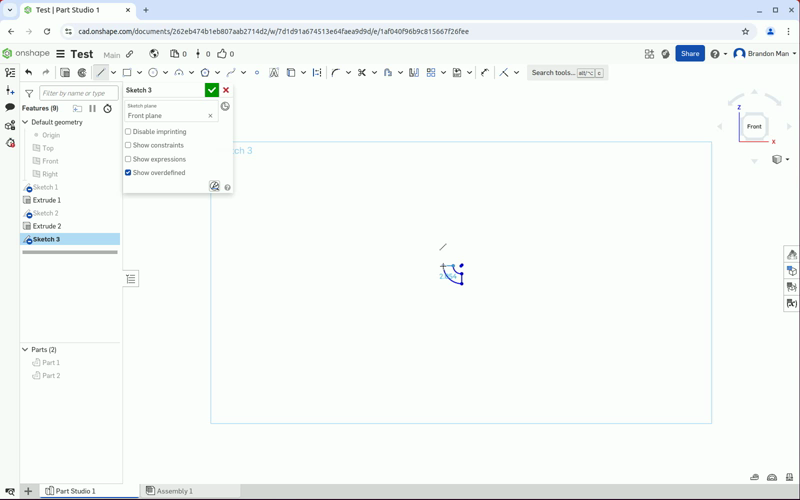
key(esc)
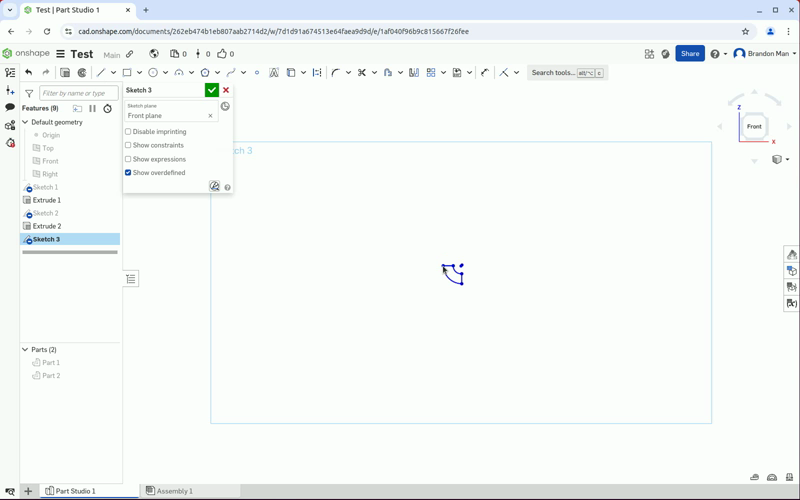
mouse_move(449, 277)
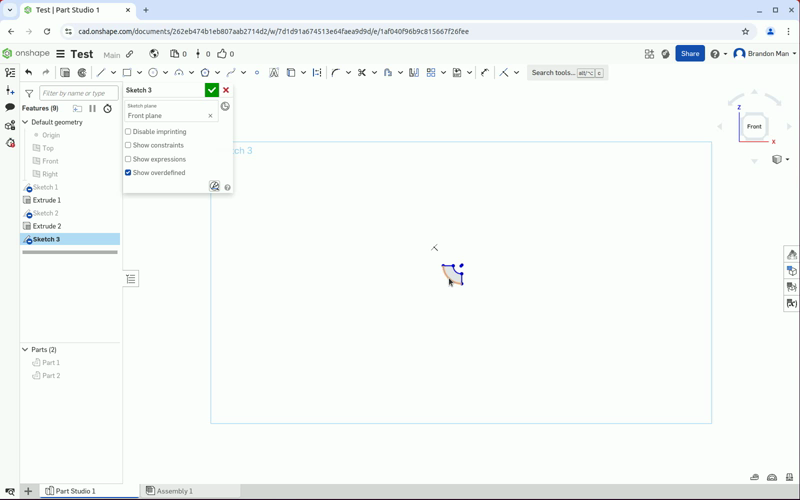
scroll(6)
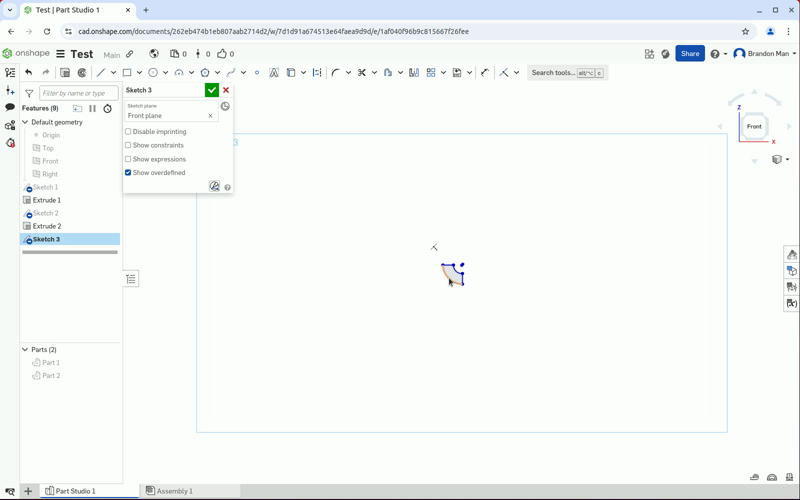
scroll(6)
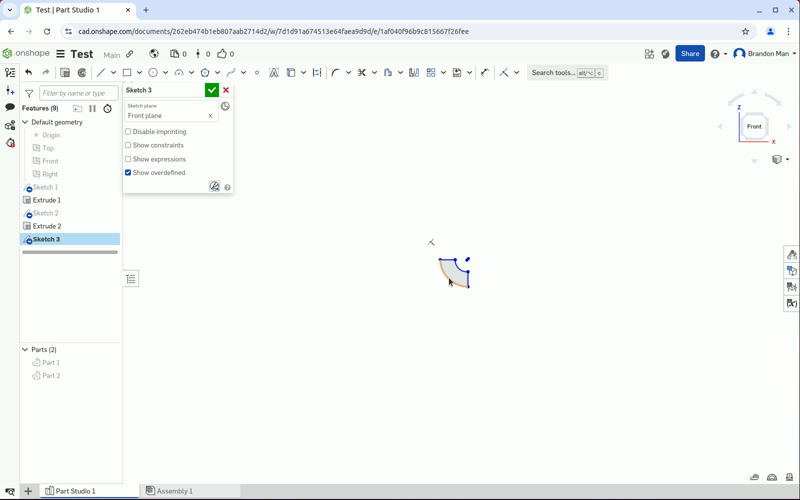
scroll(6)
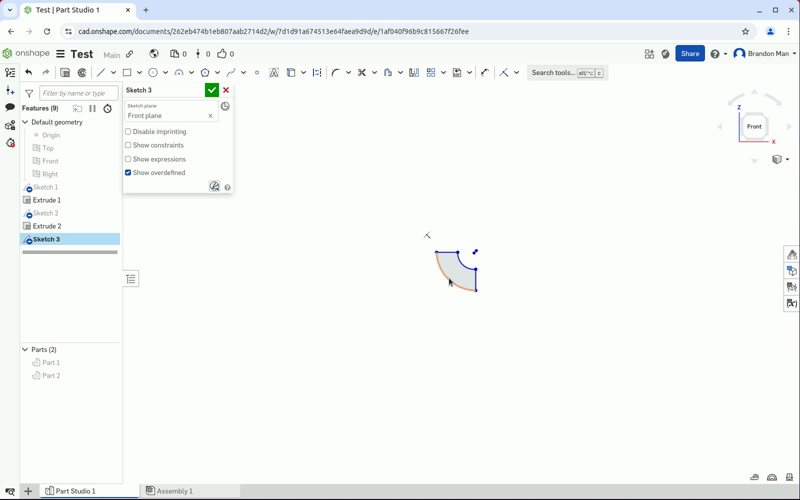
scroll(6)
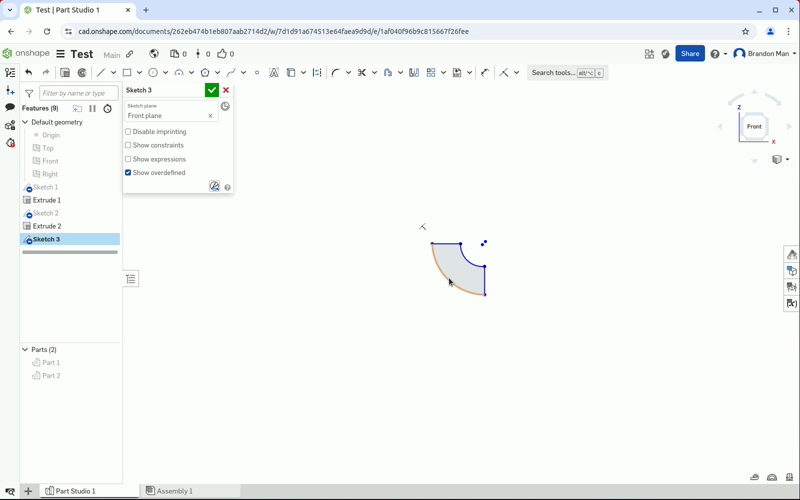
scroll(6)
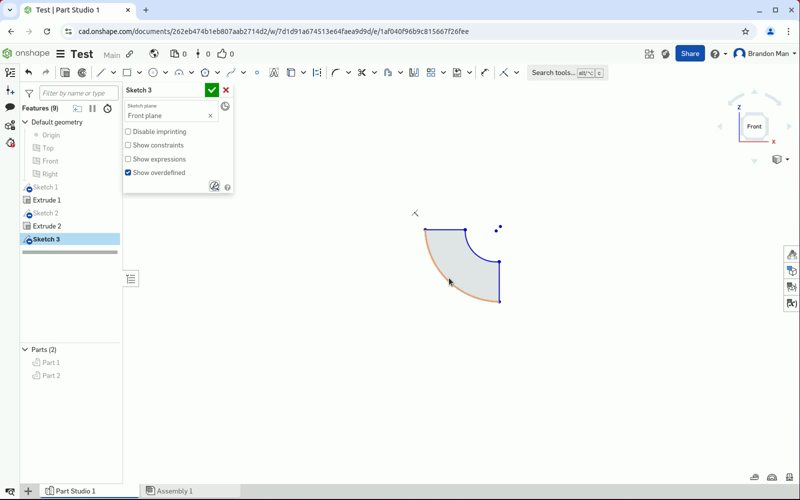
scroll(6)
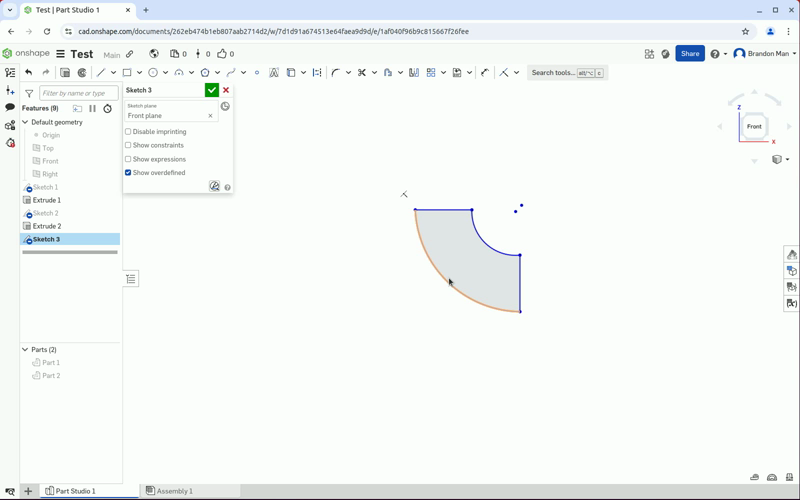
scroll(6)
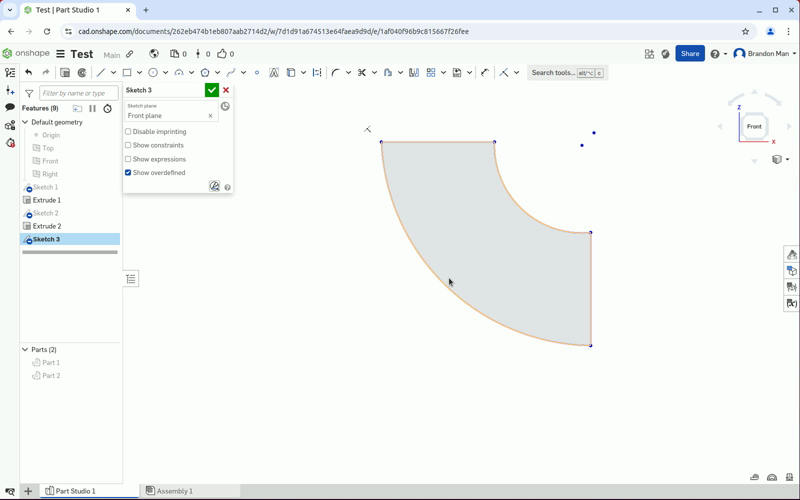
click(449, 277)
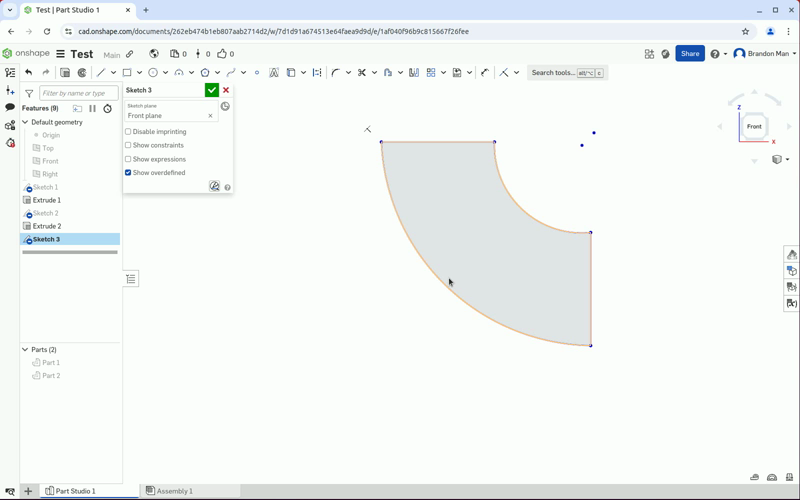
scroll(-6)
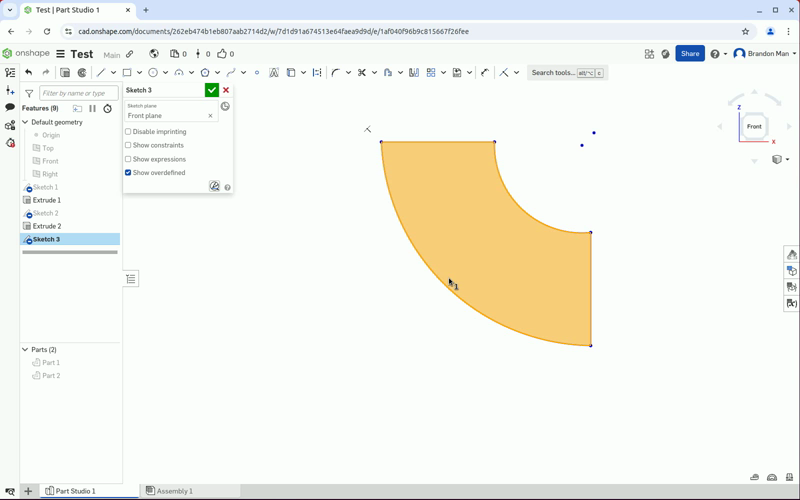
scroll(-6)
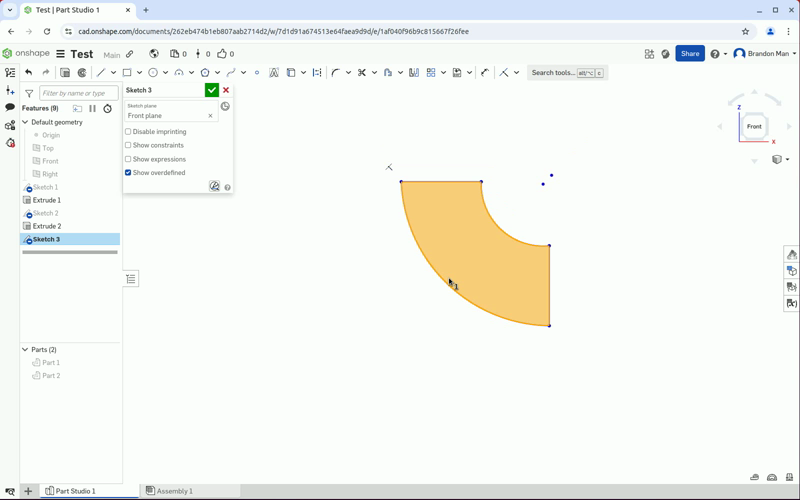
scroll(-6)
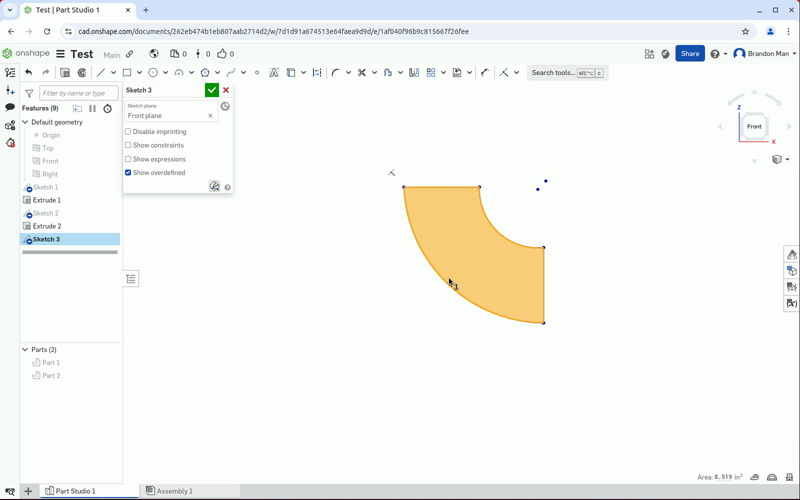
scroll(-6)
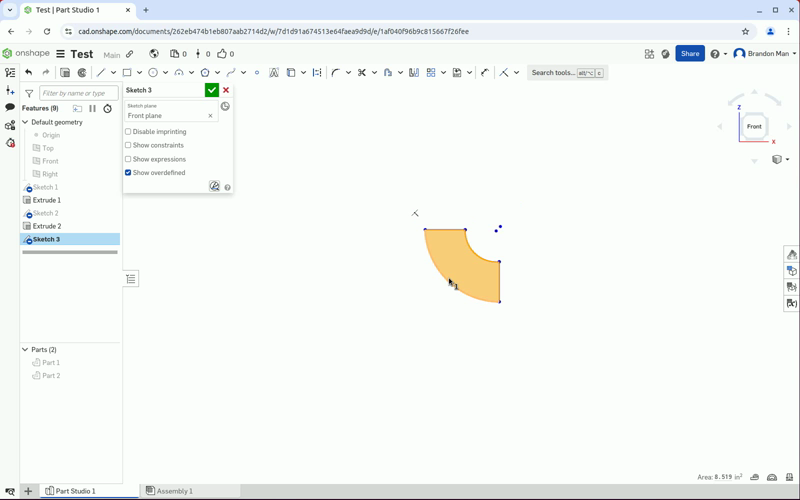
scroll(-6)
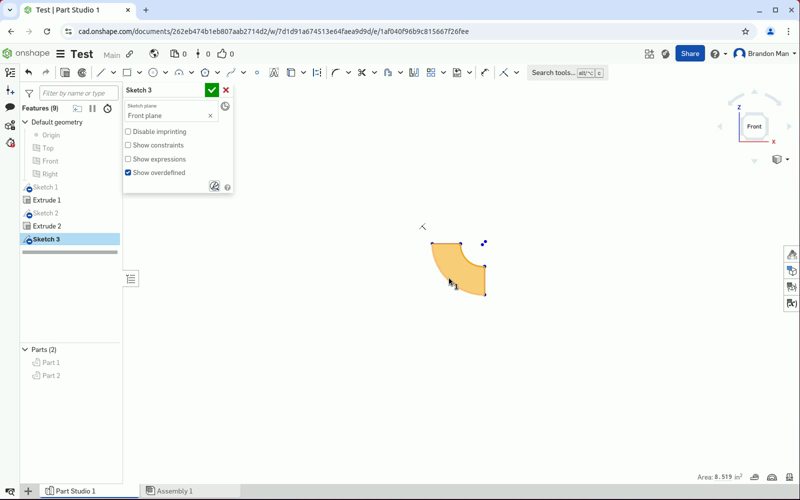
scroll(-6)
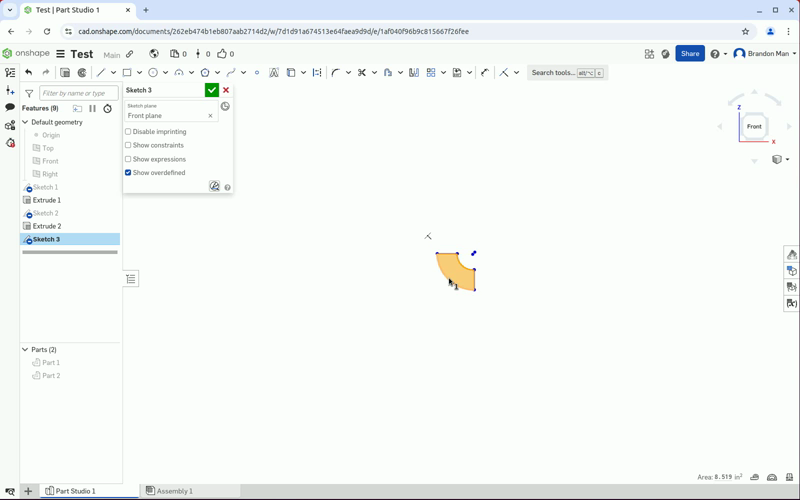
scroll(-6)
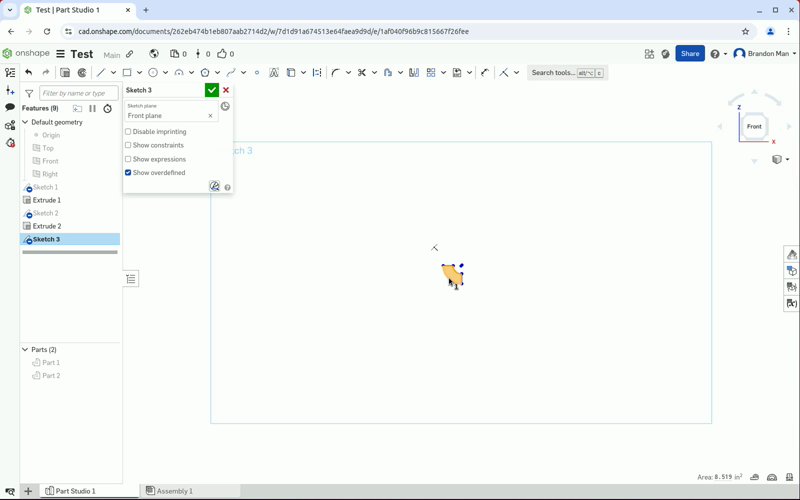
mouse_move(73, 352)
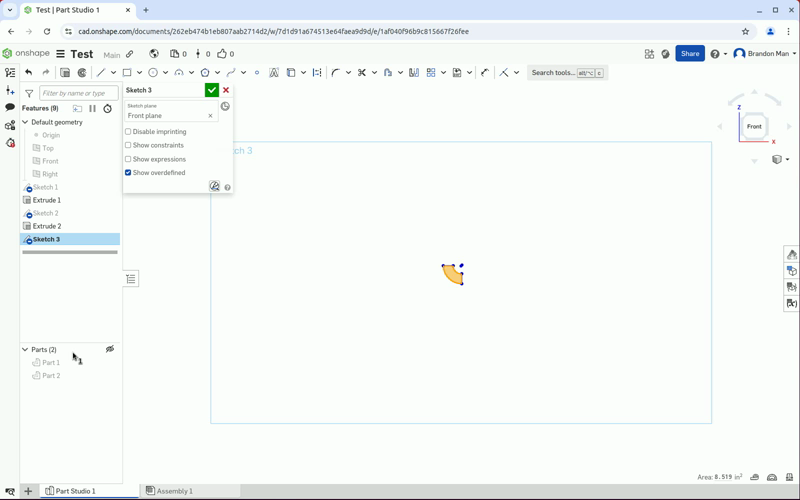
key(shift+y)
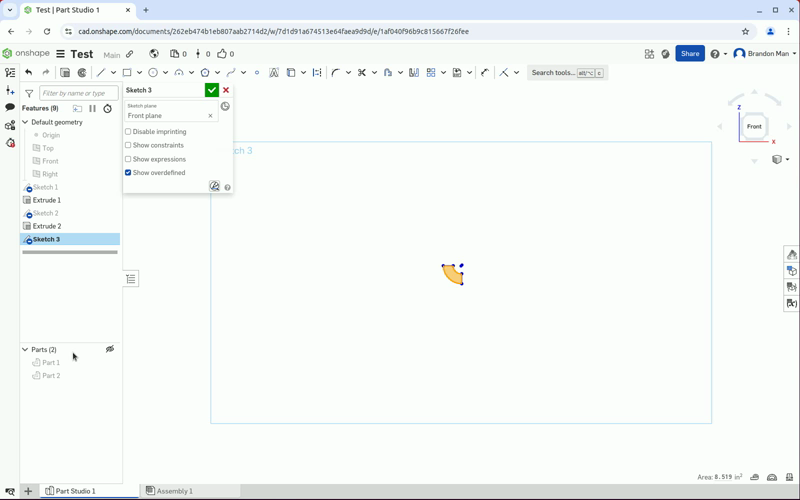
key(shift+e)
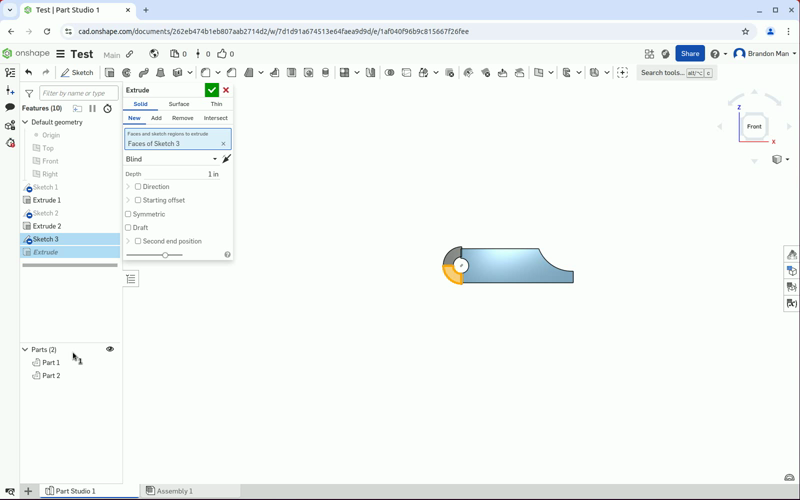
mouse_move(143, 106)
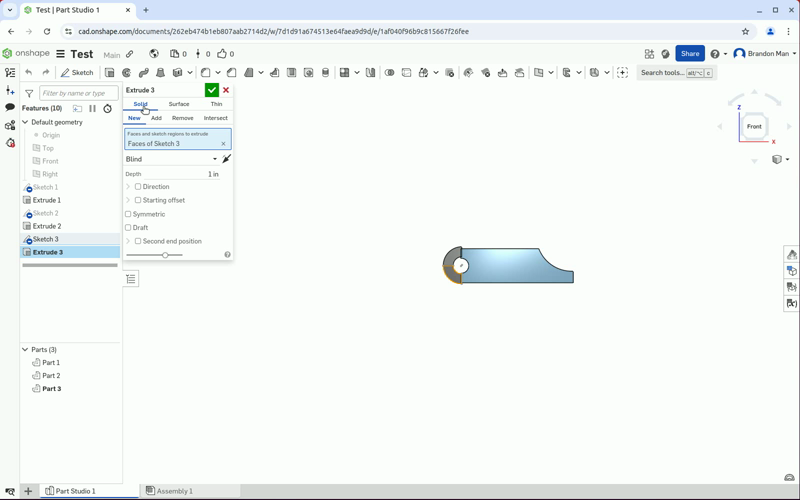
click(143, 106)
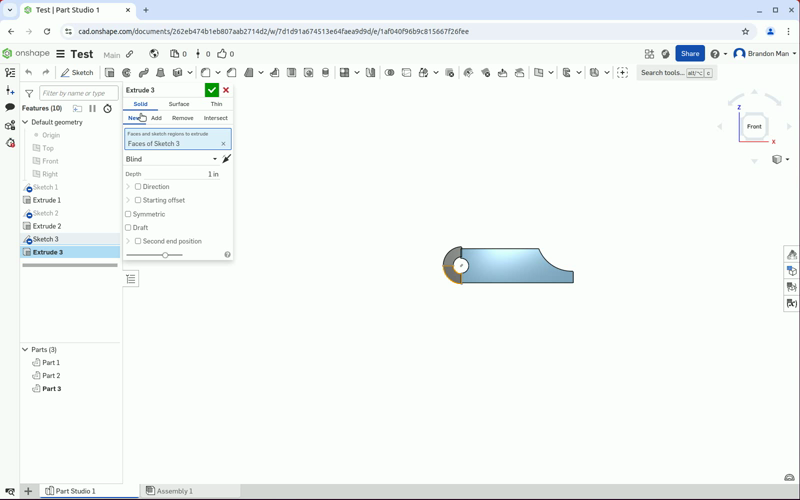
mouse_move(137, 120)
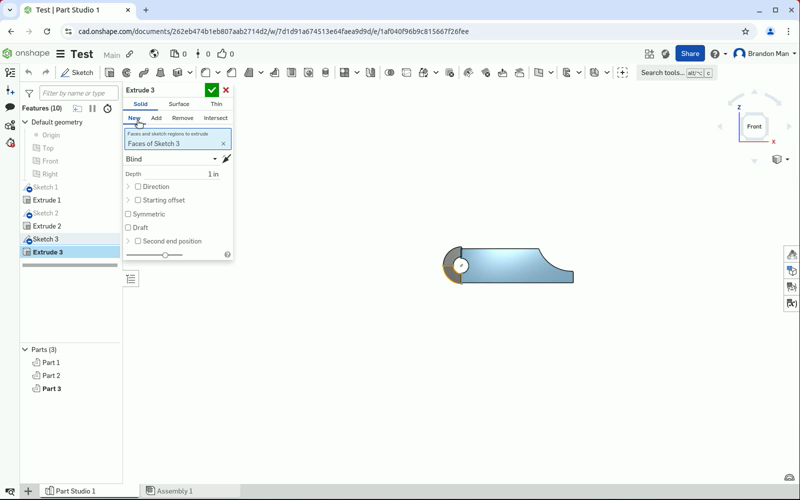
click(137, 120)
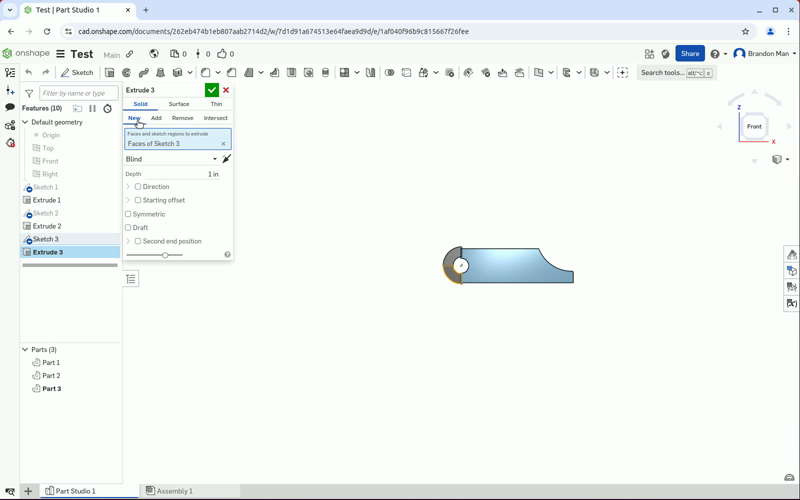
key(tab, 4)
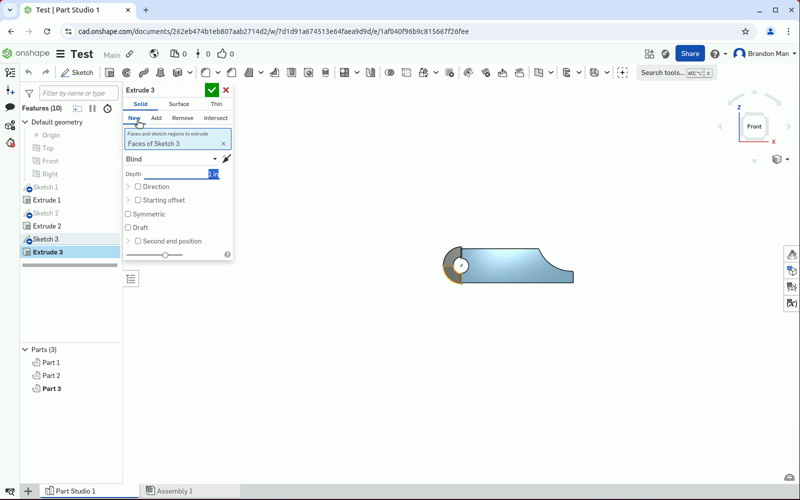
text(5.536)
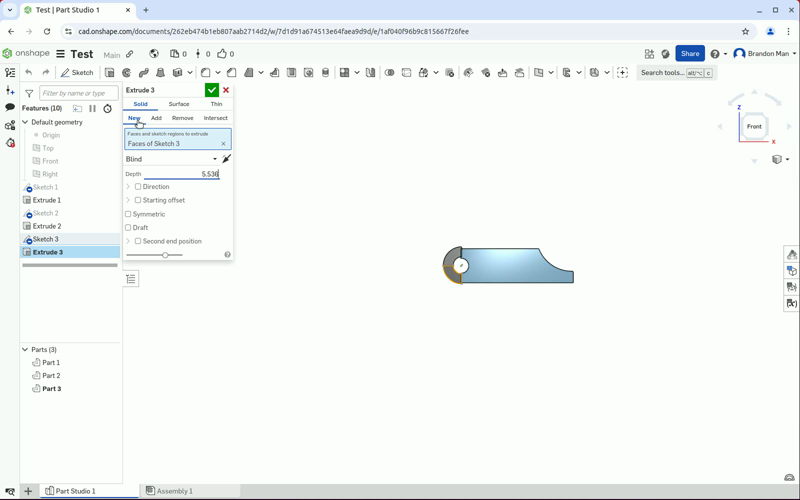
key(enter)
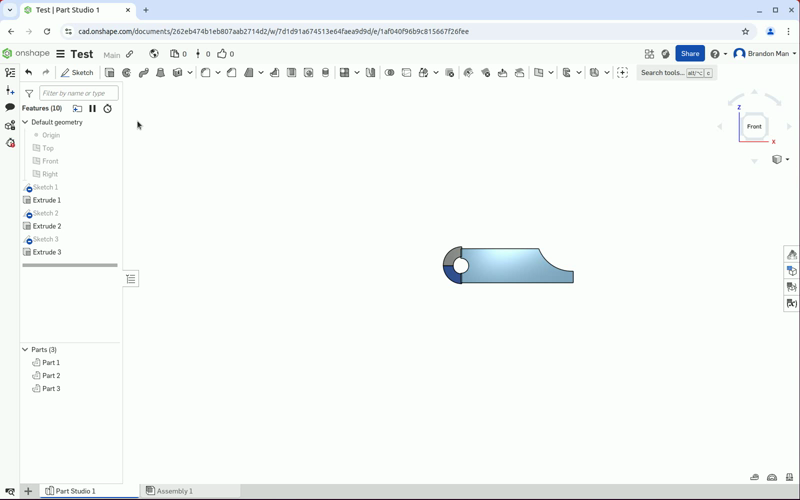
key(shift+h)
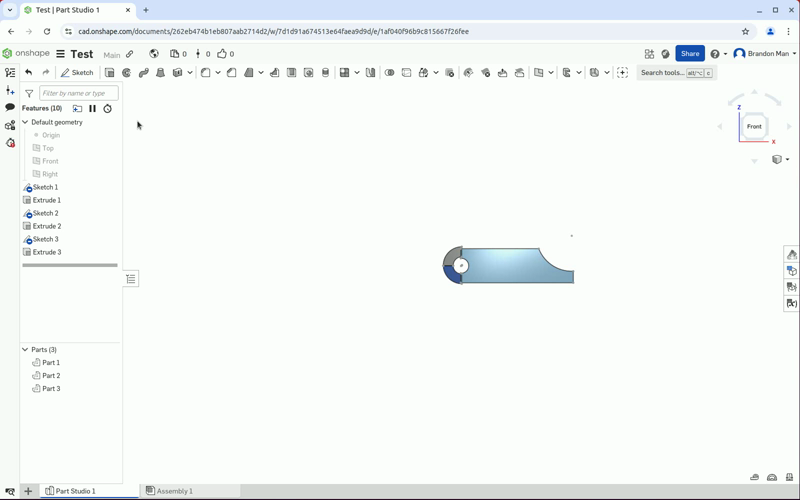
key(shift+h)
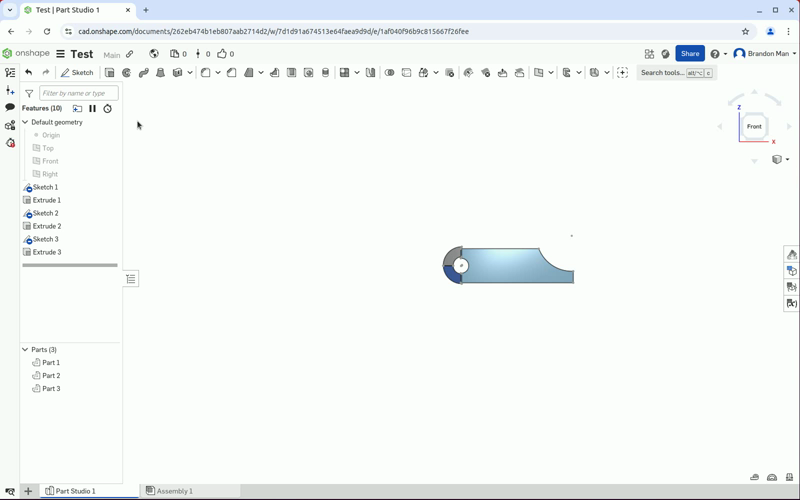
key(shift+7)
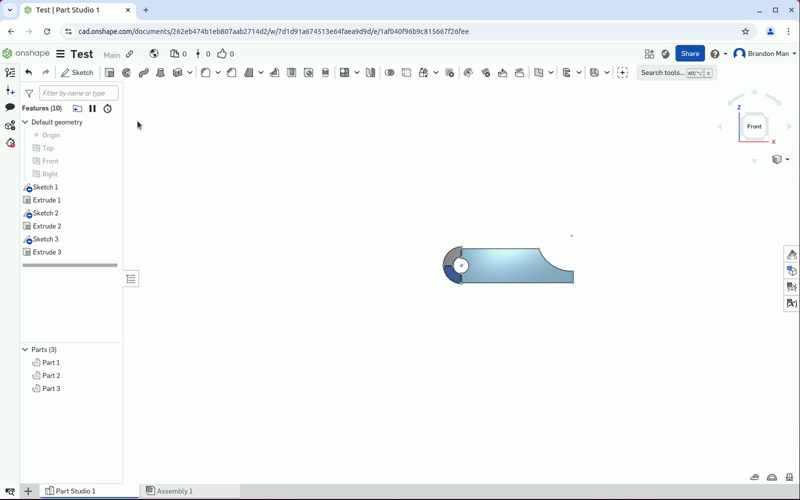
key(left, 2)
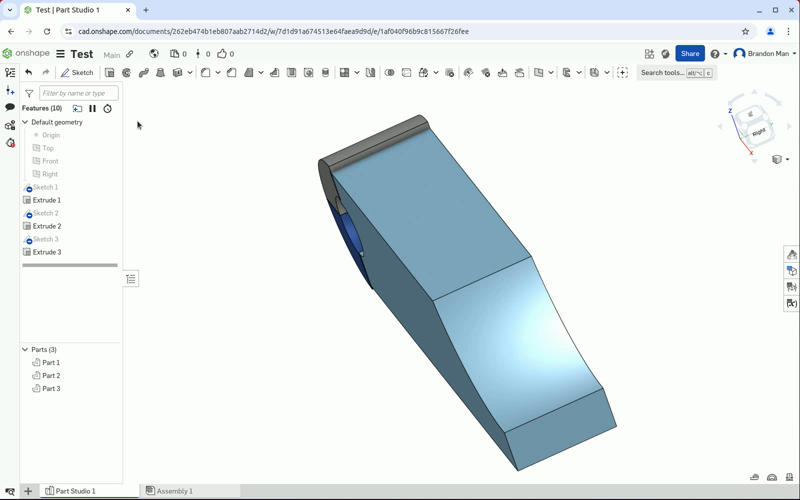
key(down, 2)
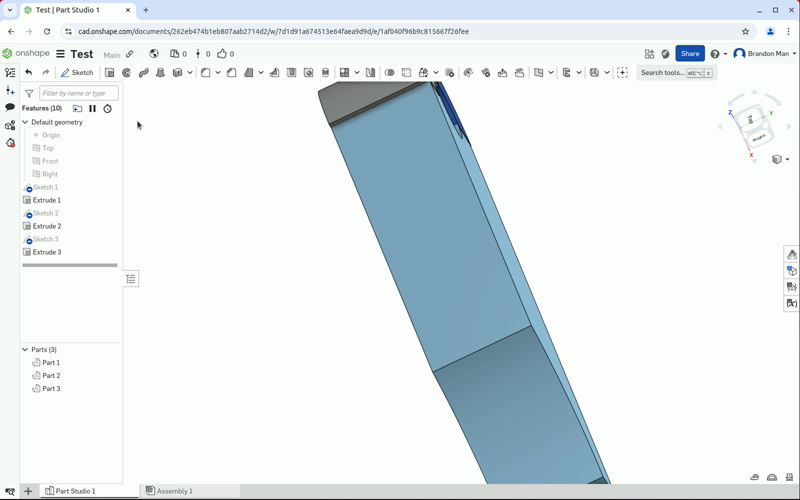
key(up, 2)
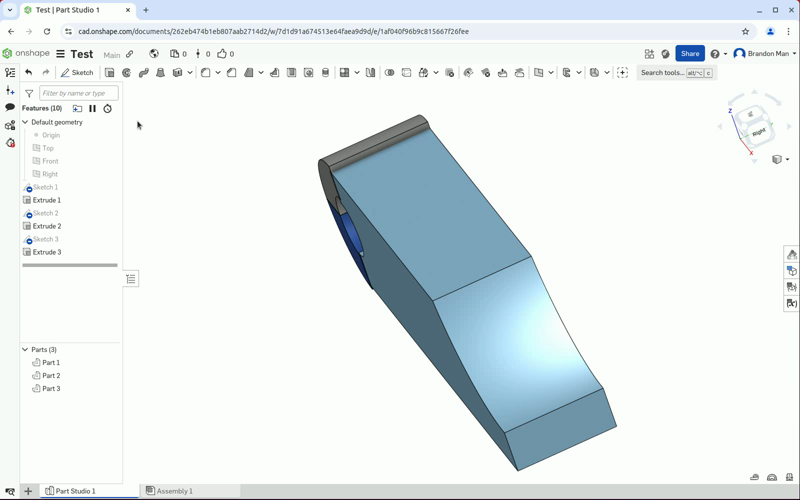
key(right, 2)
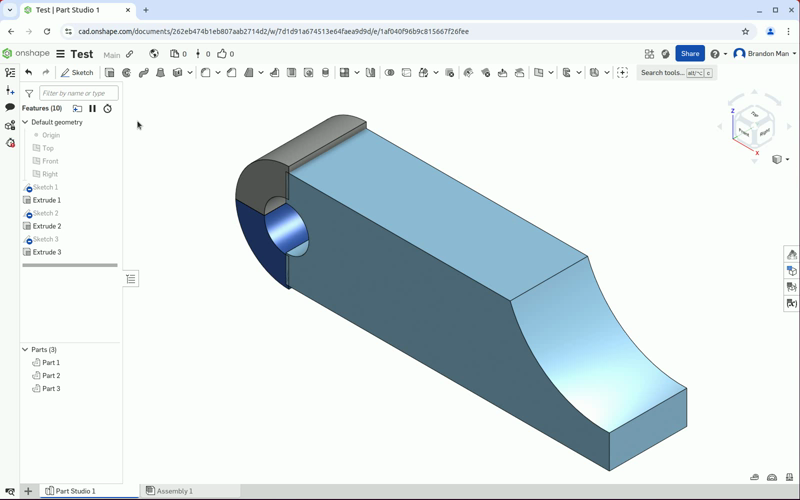
mouse_move(73, 189)
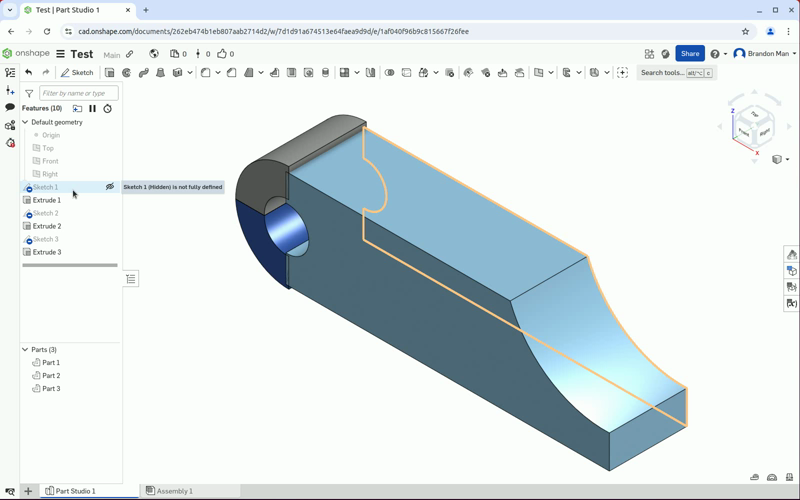
click(73, 189)